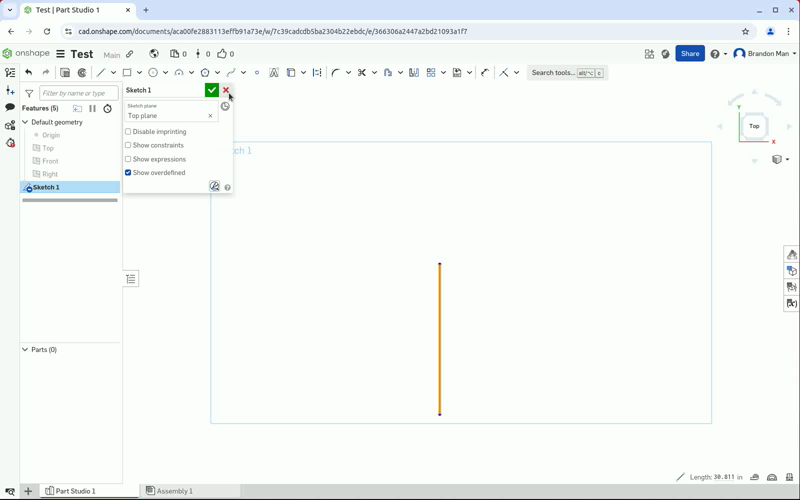
key(shift+h)
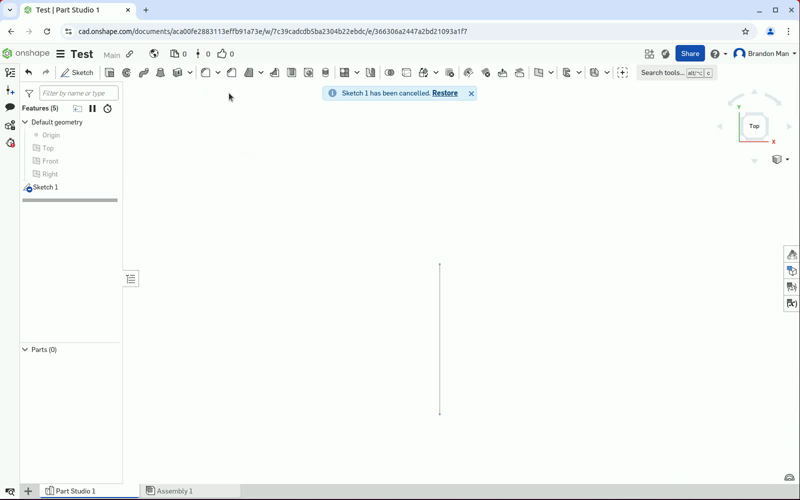
key(shift+s)
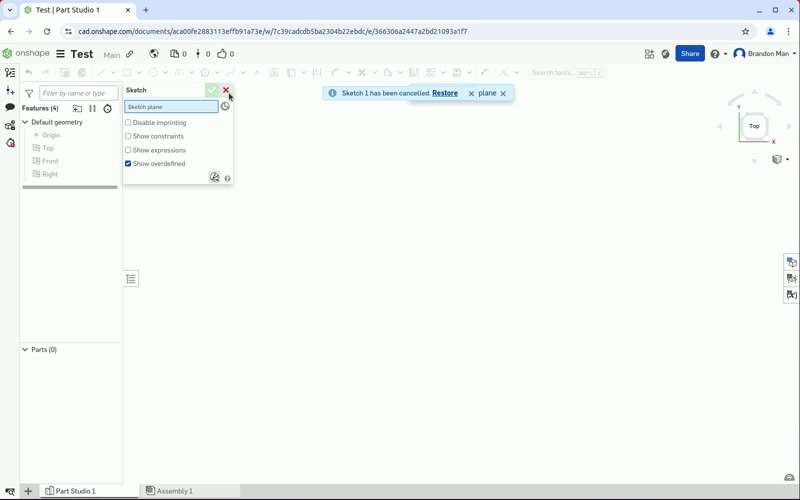
mouse_move(73, 150)
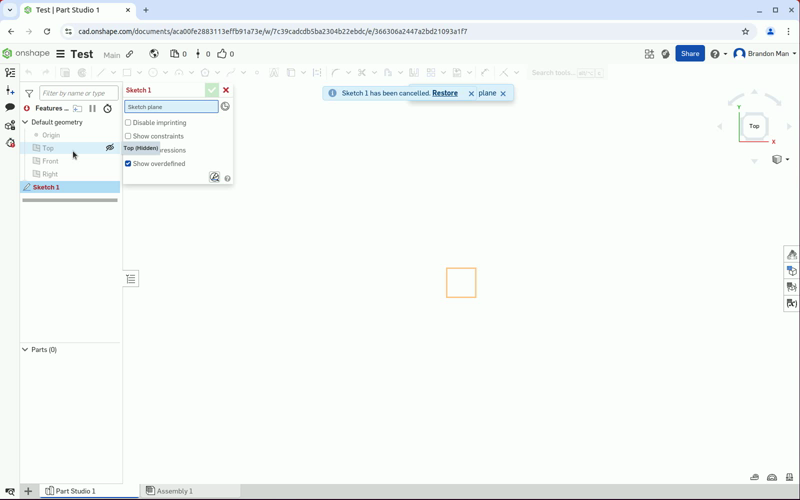
click(73, 150)
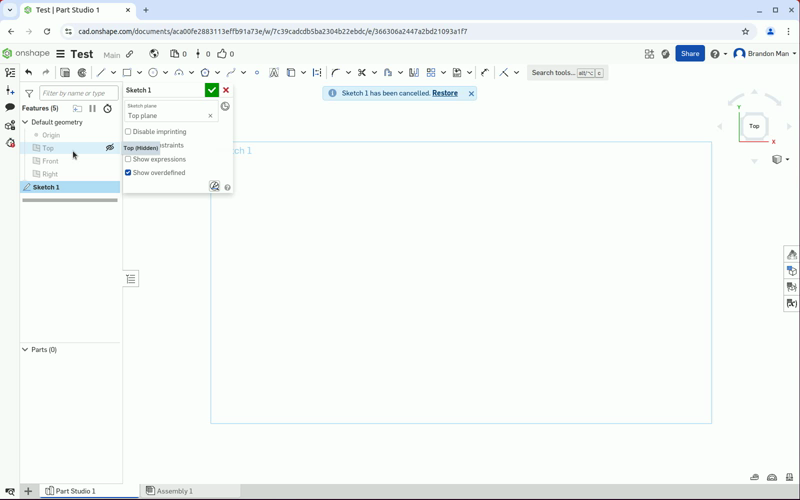
mouse_move(73, 352)
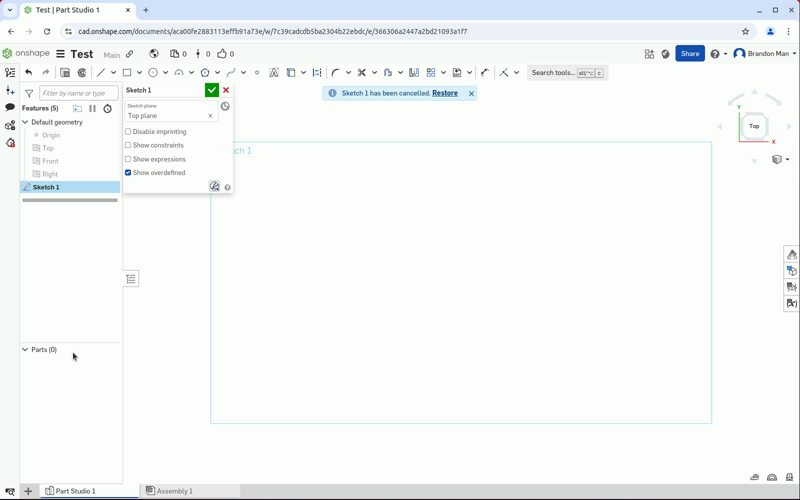
key(y)
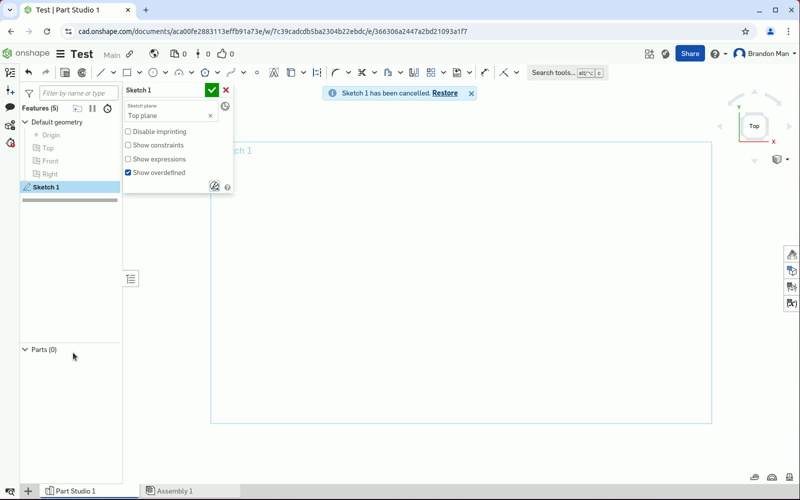
key(l)
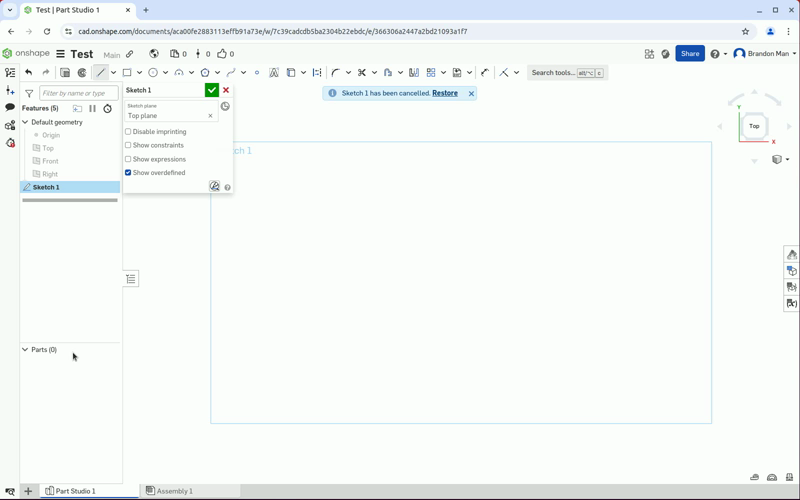
key_down(shift)
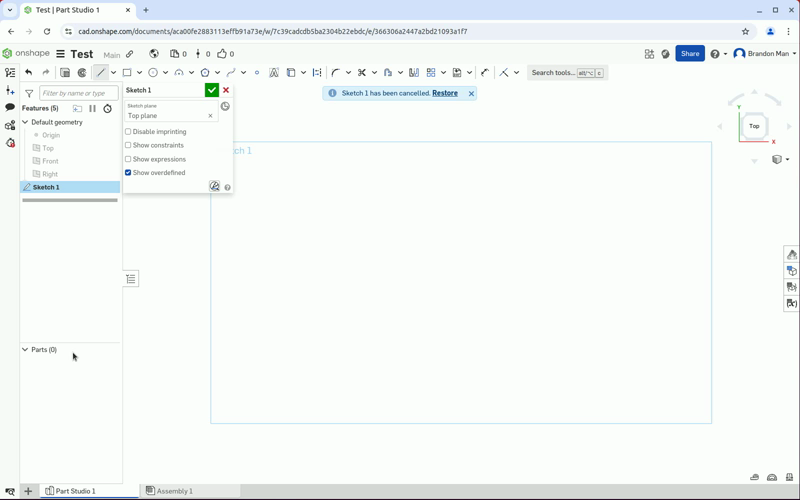
mouse_move(460, 282)
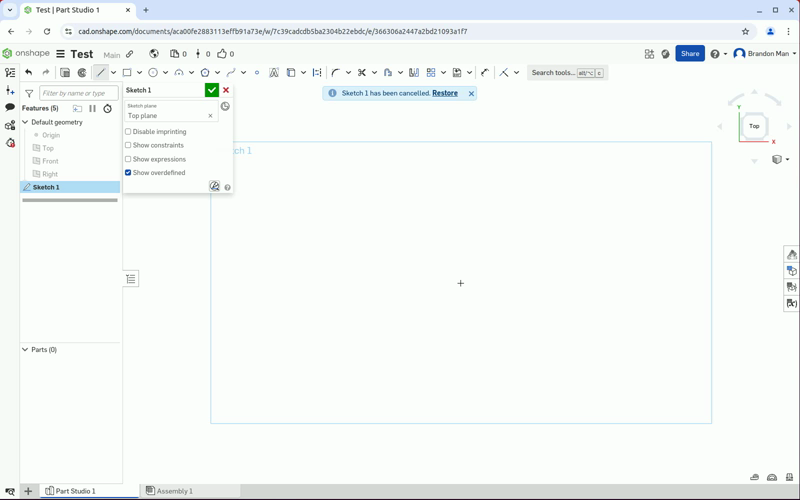
click(460, 282)
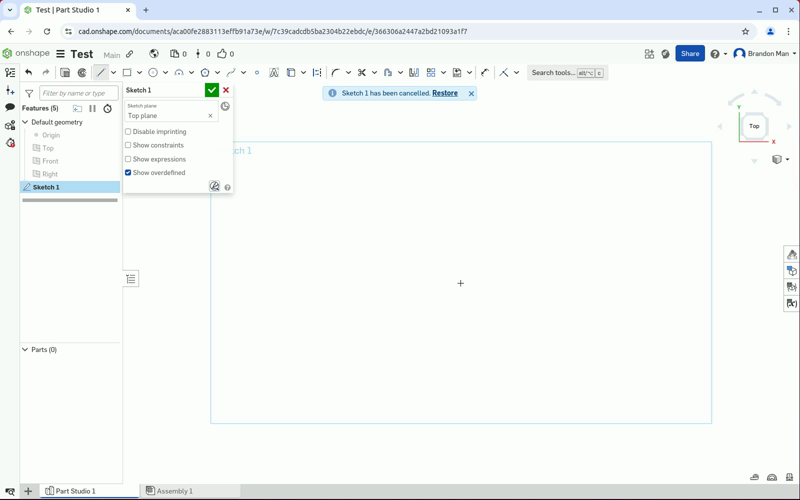
key_up(shift)
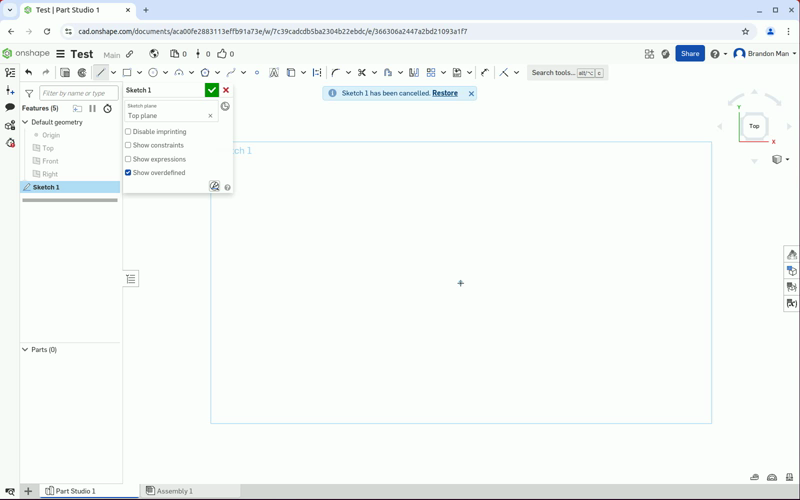
key_down(shift)
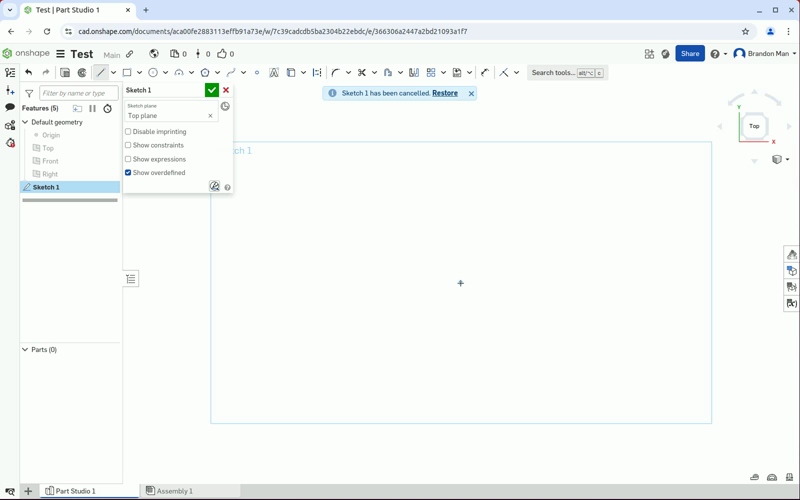
mouse_move(573, 282)
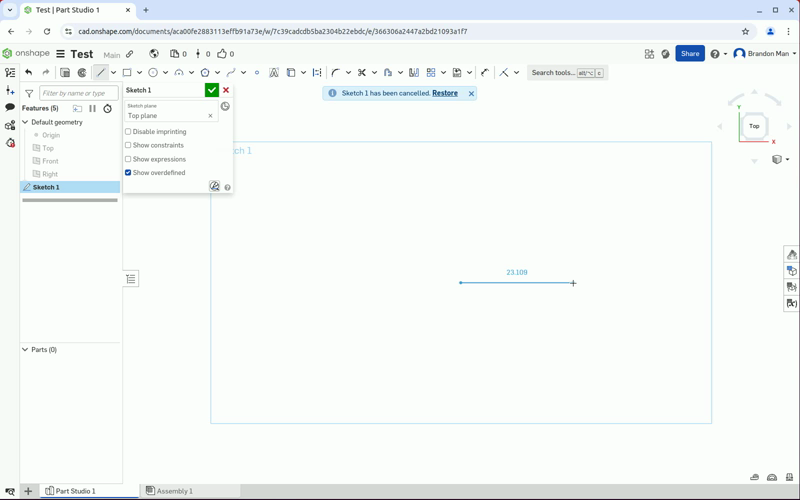
click(573, 282)
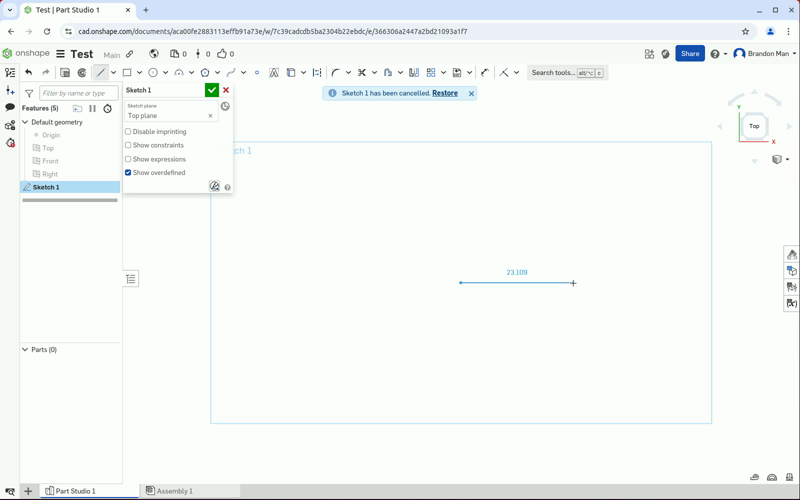
key_up(shift)
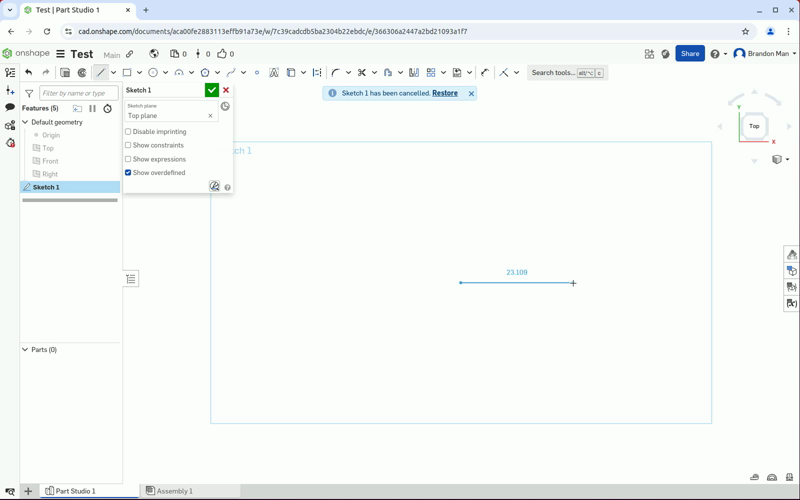
key_down(shift)
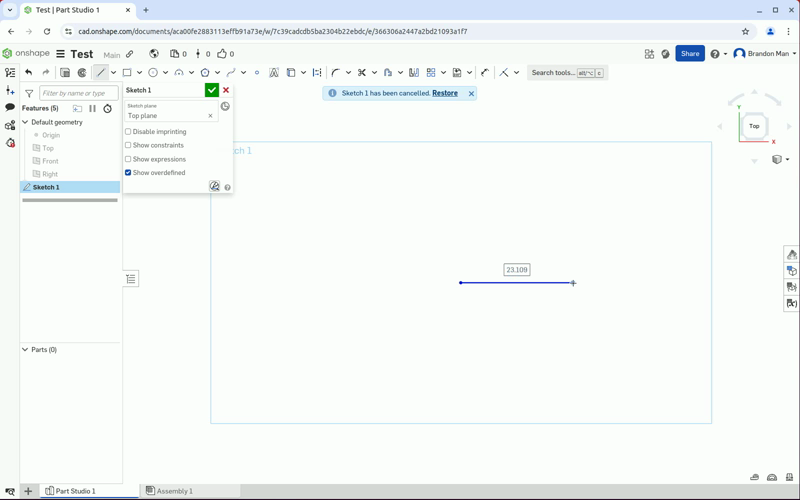
mouse_move(573, 221)
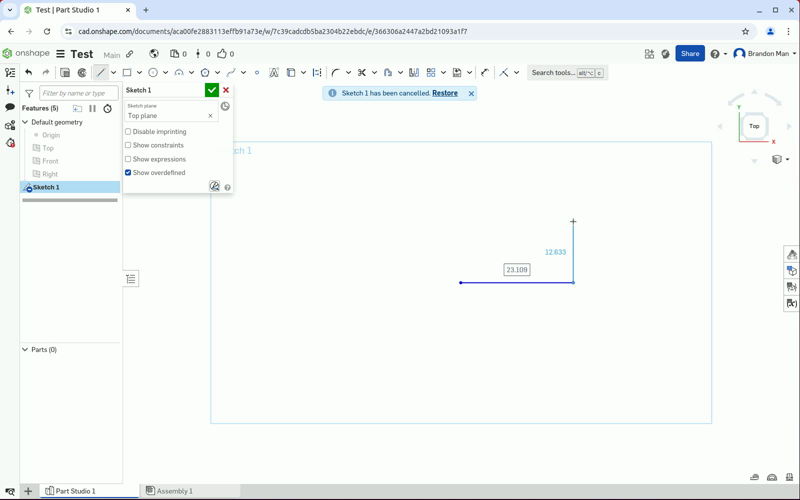
click(573, 221)
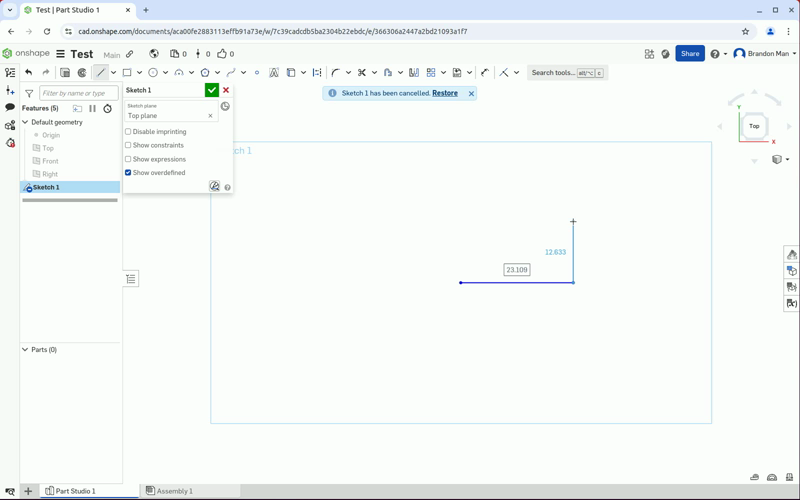
key_up(shift)
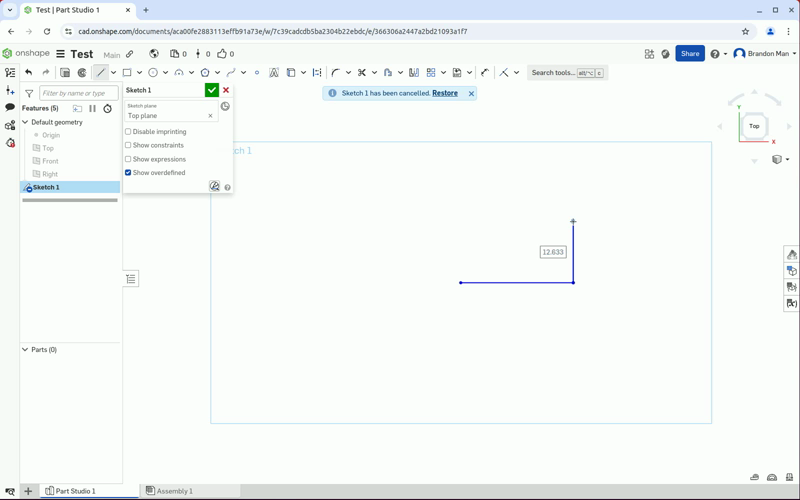
key_down(shift)
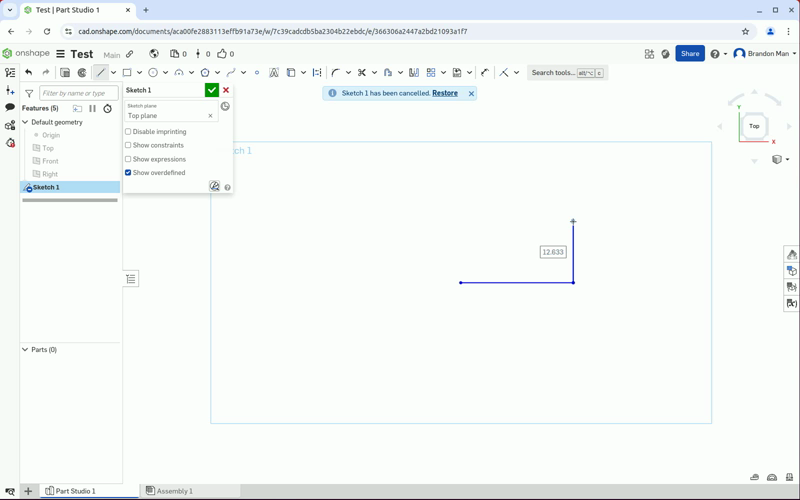
mouse_move(460, 221)
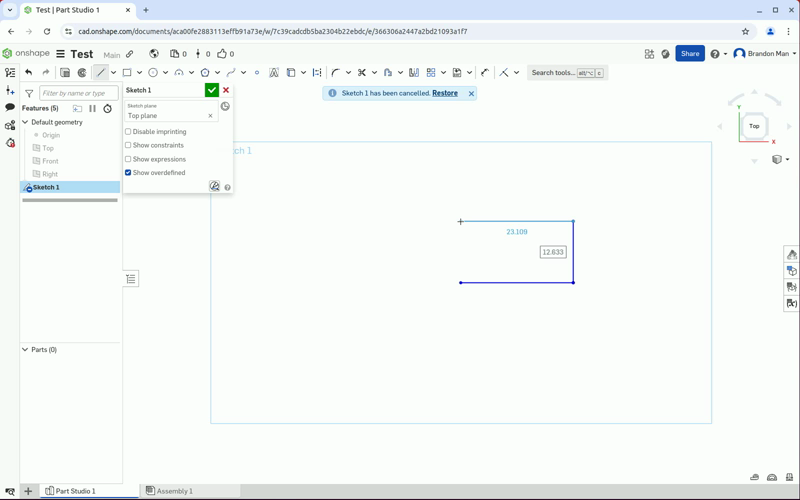
click(460, 221)
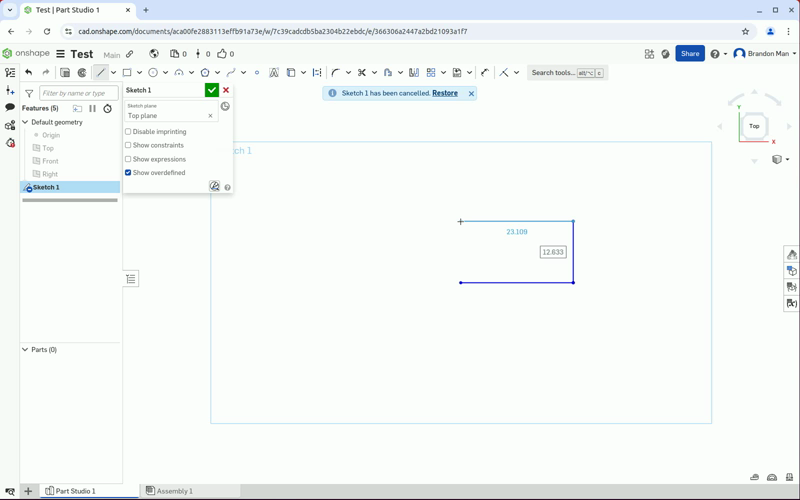
key_up(shift)
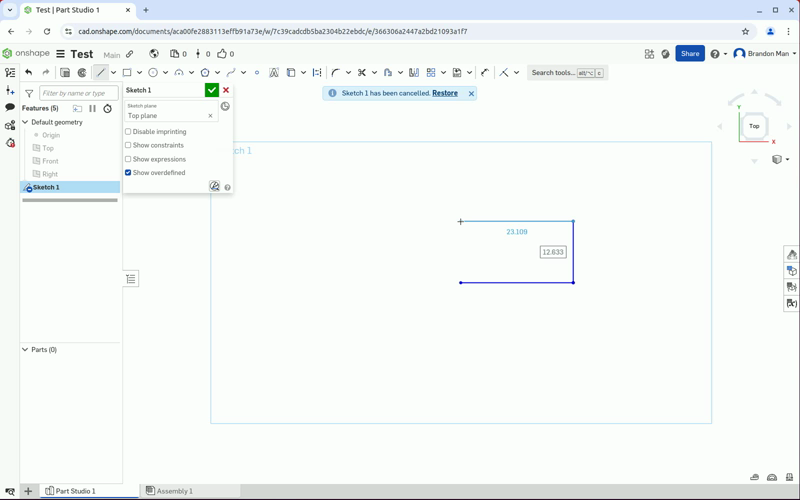
key_down(shift)
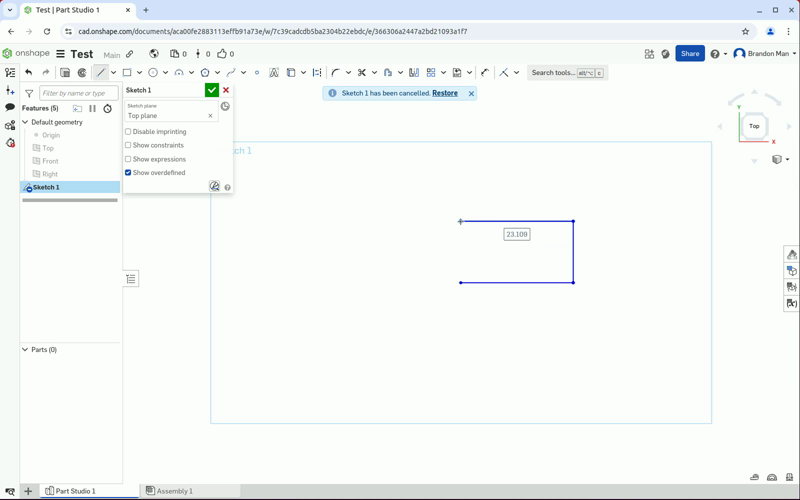
mouse_move(460, 282)
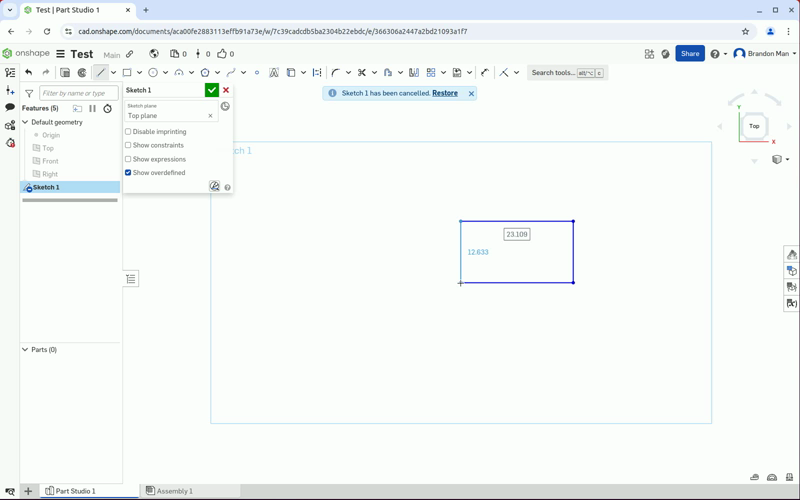
key_up(shift)
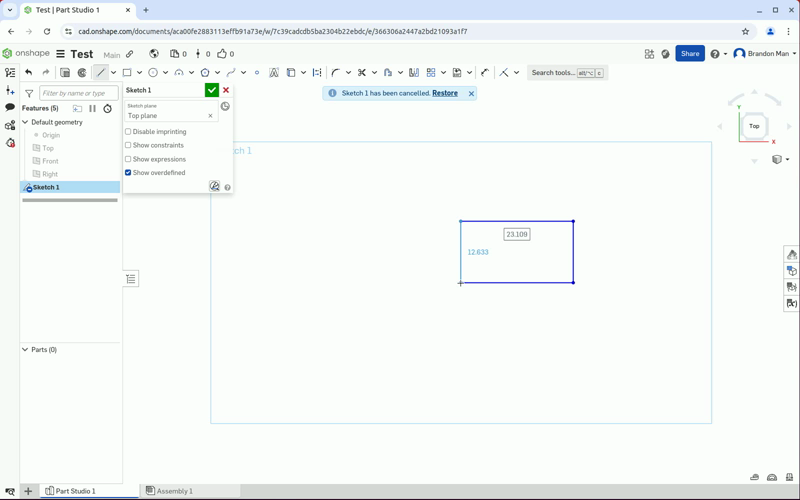
click(460, 282)
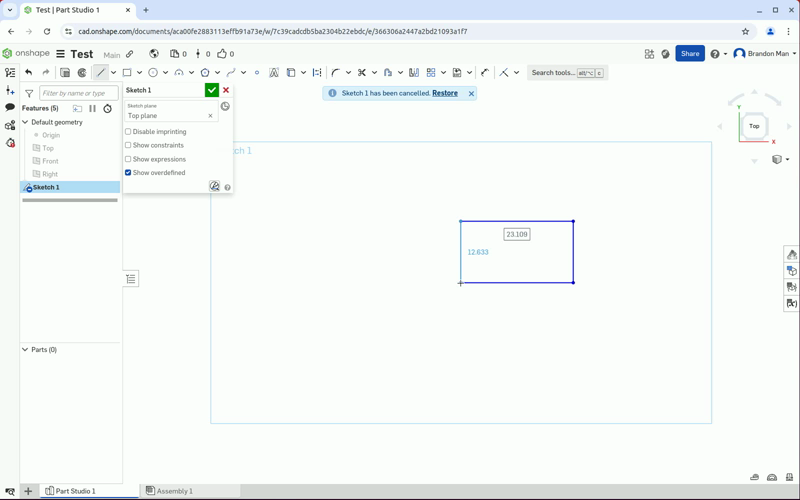
key(esc)
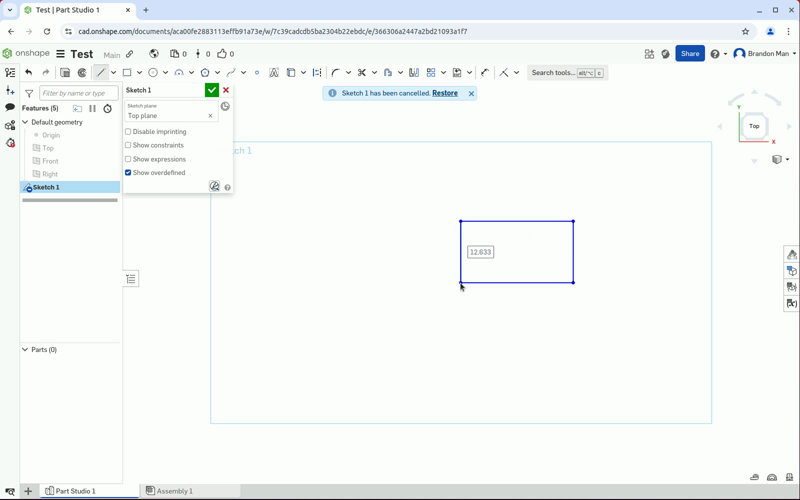
mouse_move(489, 240)
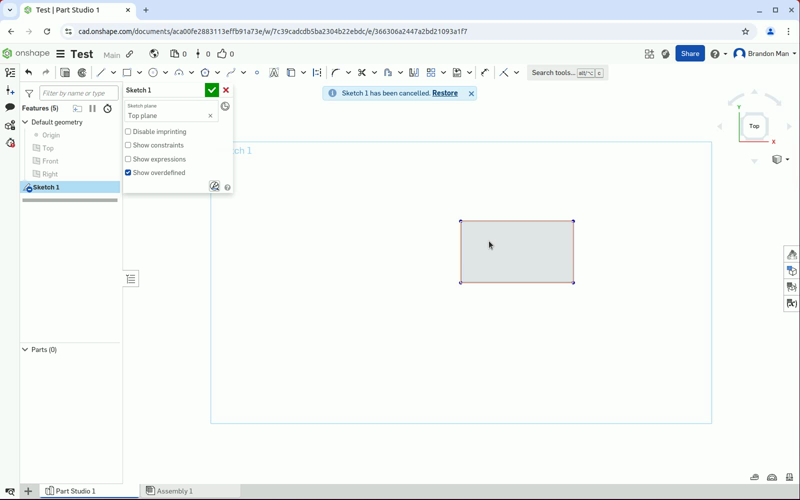
click(489, 240)
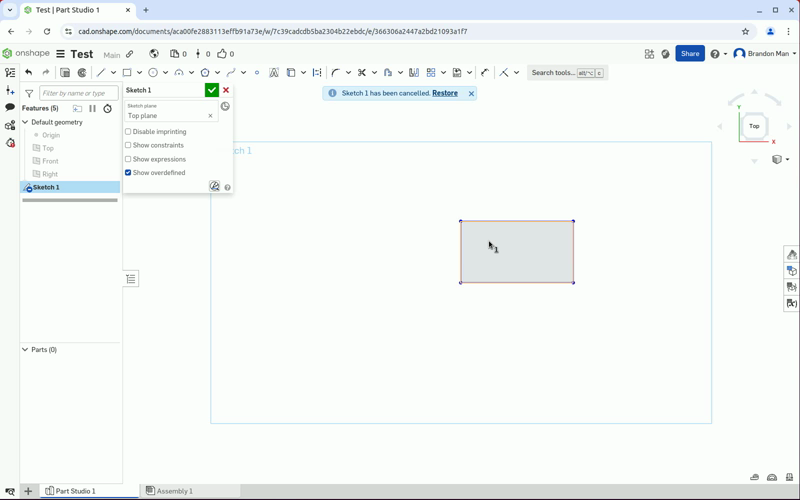
mouse_move(73, 352)
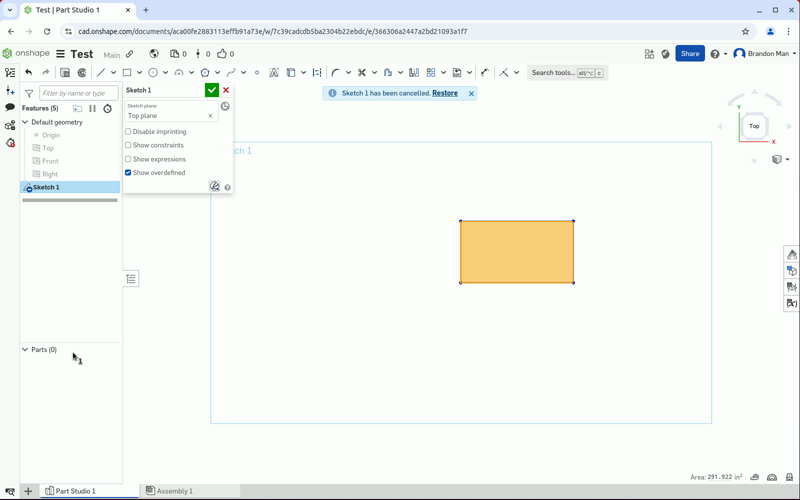
key(shift+y)
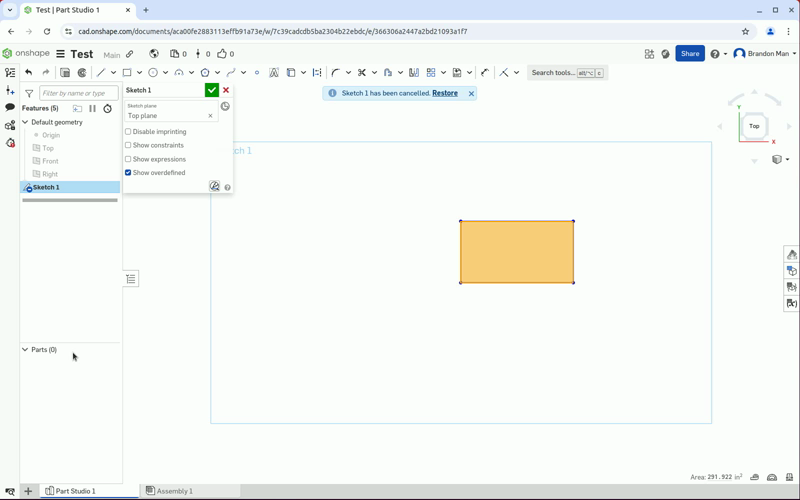
key(shift+e)
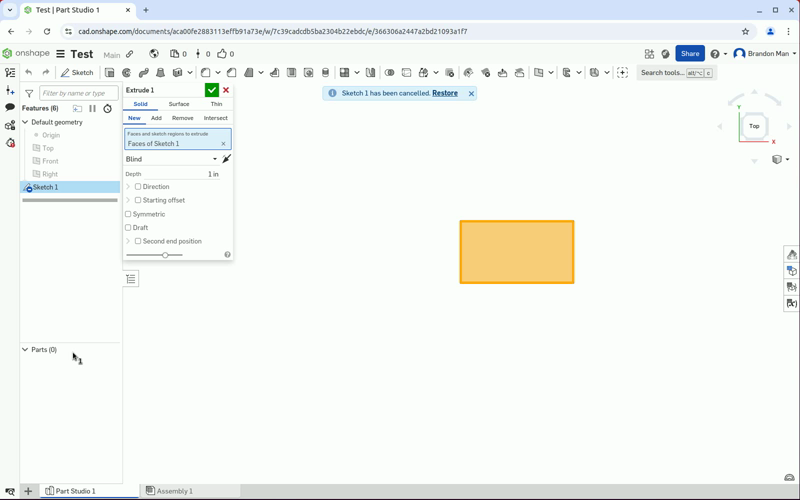
mouse_move(143, 106)
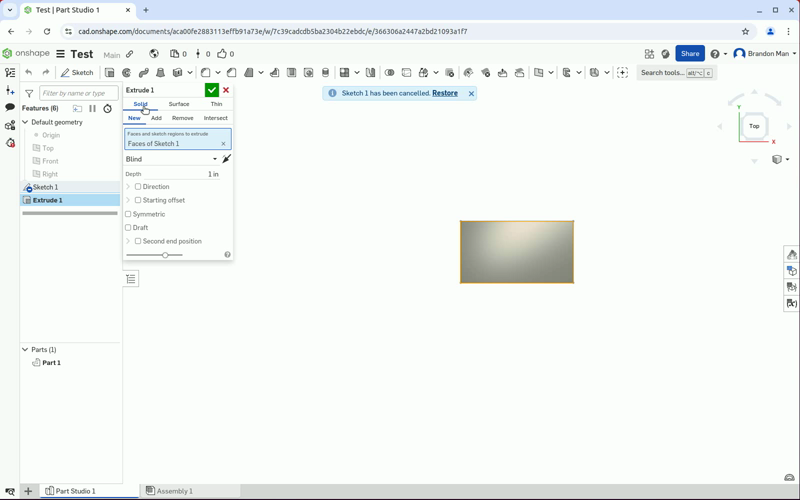
click(143, 106)
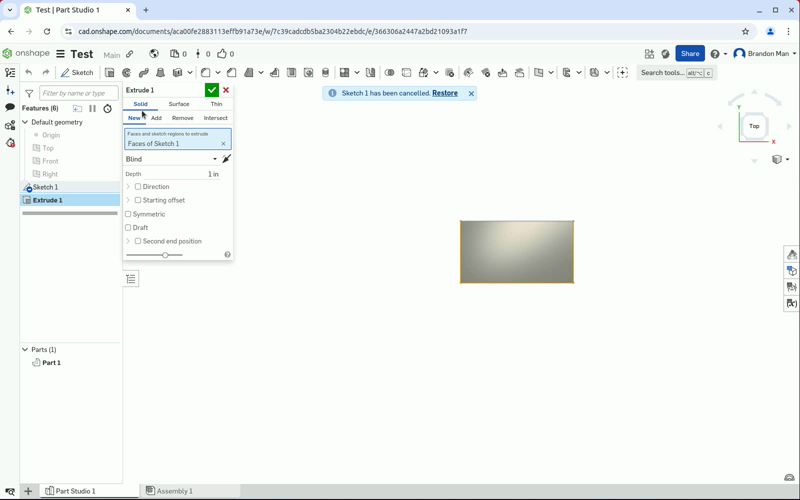
mouse_move(137, 120)
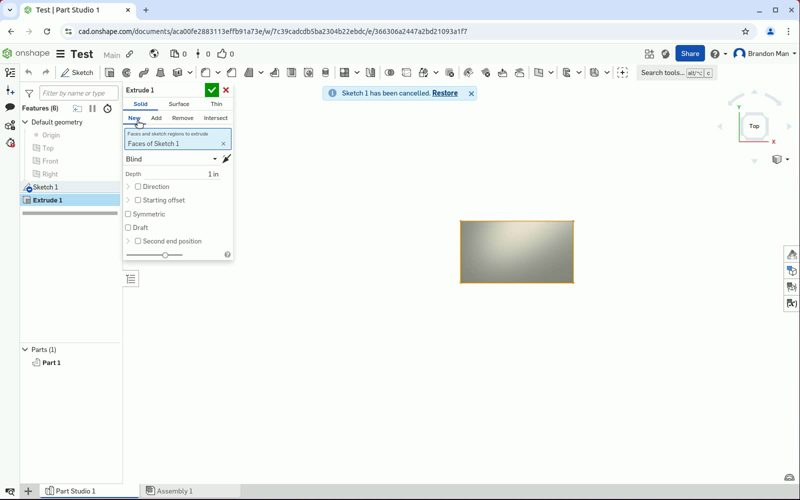
click(137, 120)
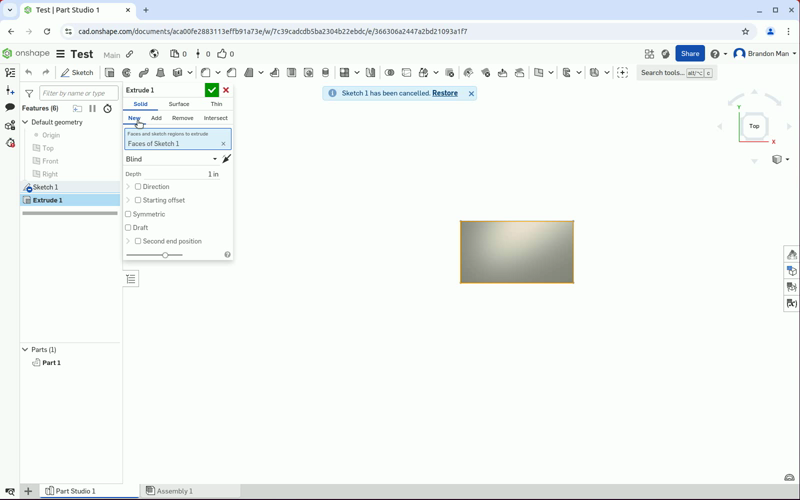
key(tab, 4)
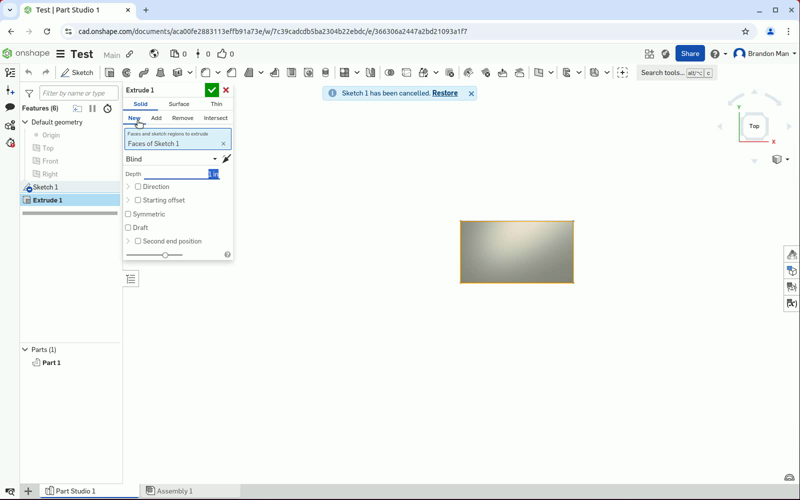
text(2.166)
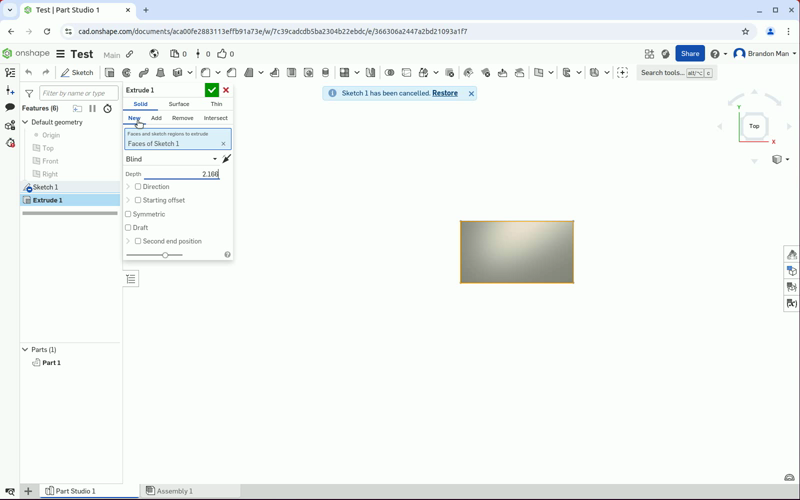
key(enter)
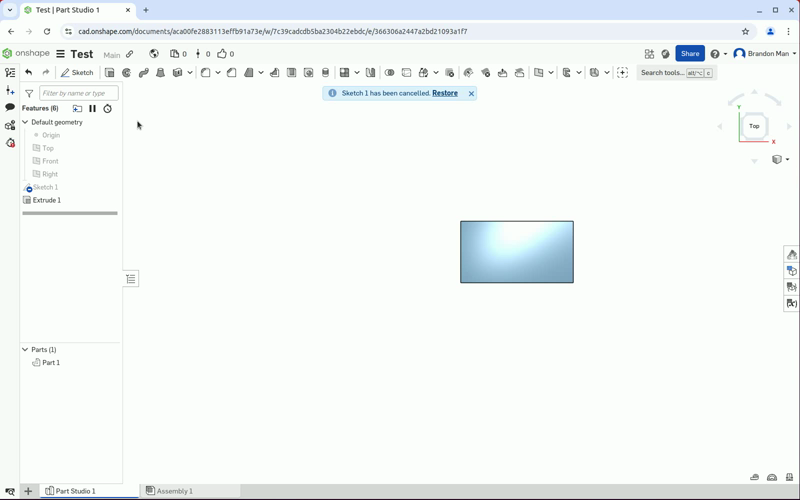
key(shift+h)
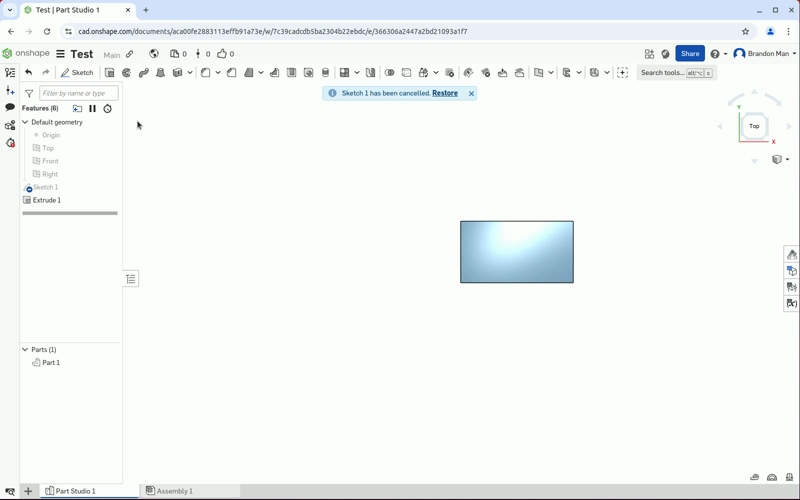
key(shift+h)
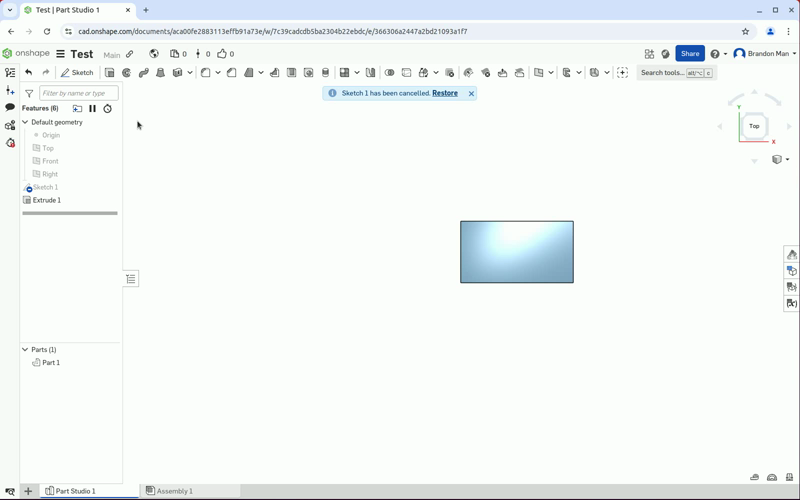
mouse_move(73, 189)
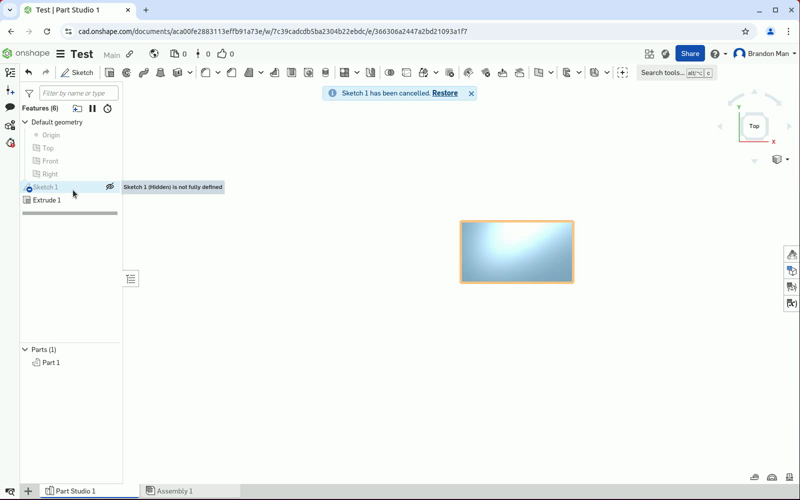
click(73, 189)
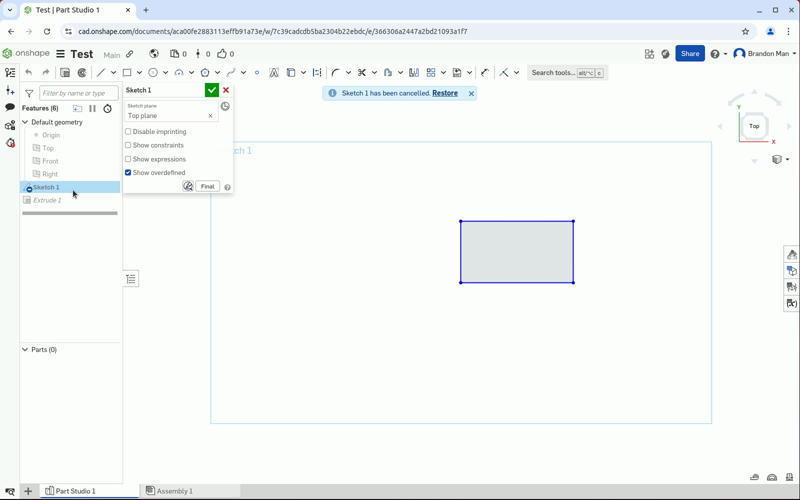
mouse_move(229, 92)
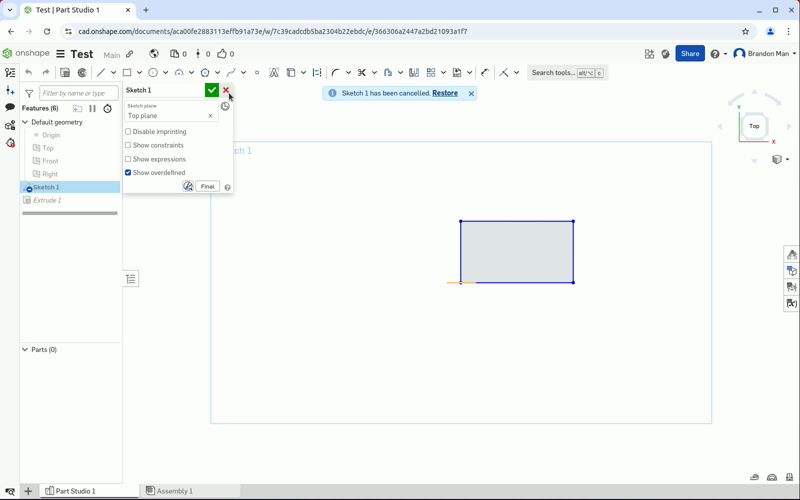
click(229, 92)
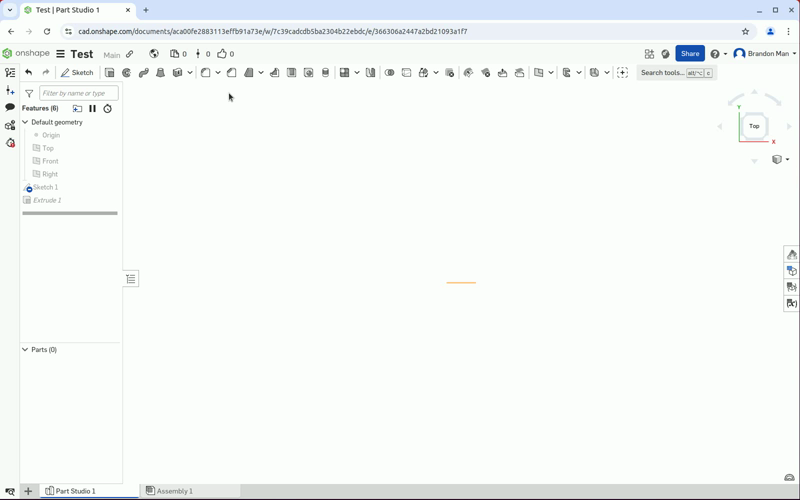
mouse_move(541, 75)
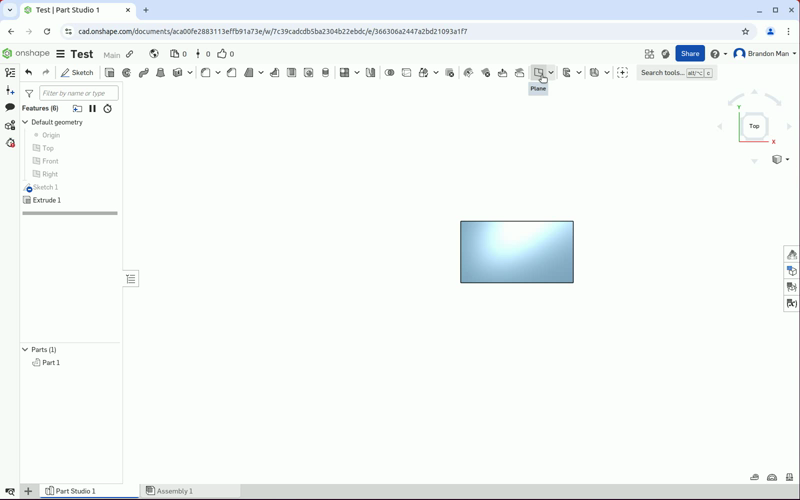
click(541, 75)
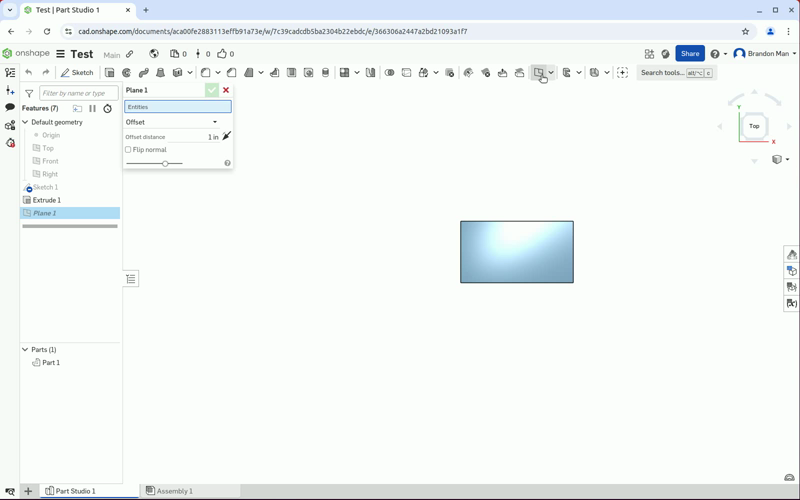
mouse_move(73, 150)
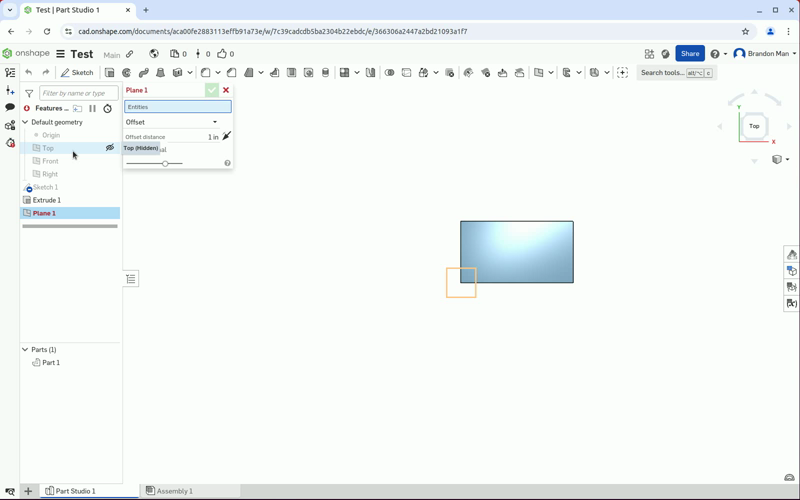
click(73, 150)
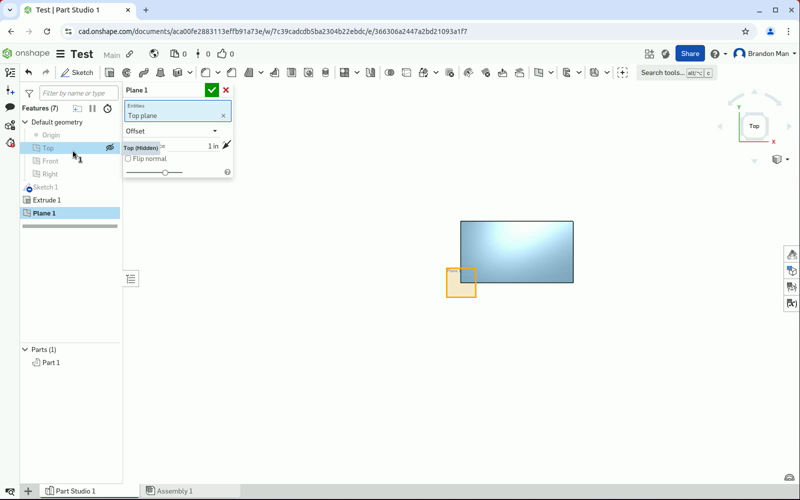
key(tab, 2)
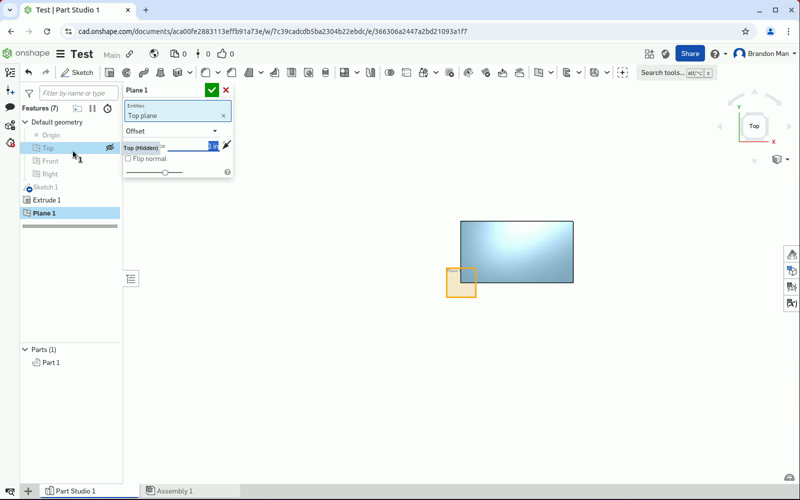
text(2.157)
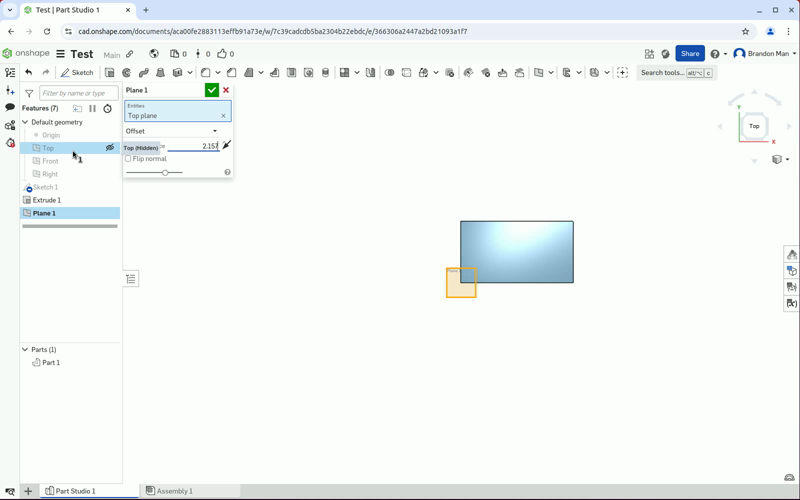
key(enter, 2)
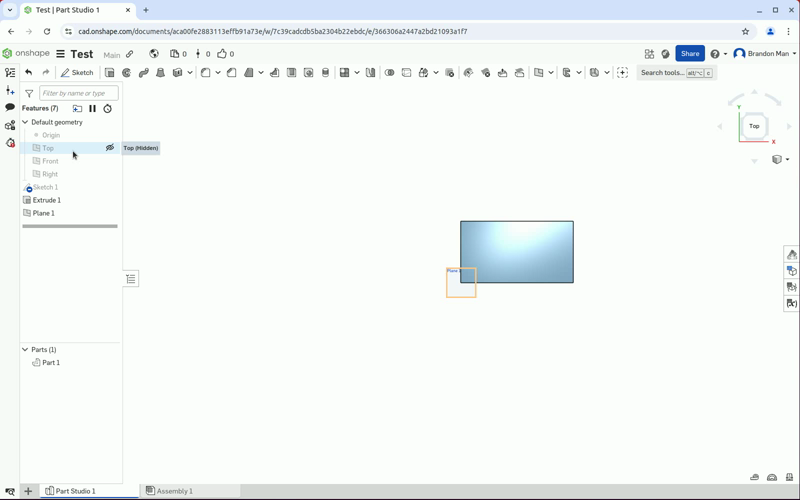
key(shift+s)
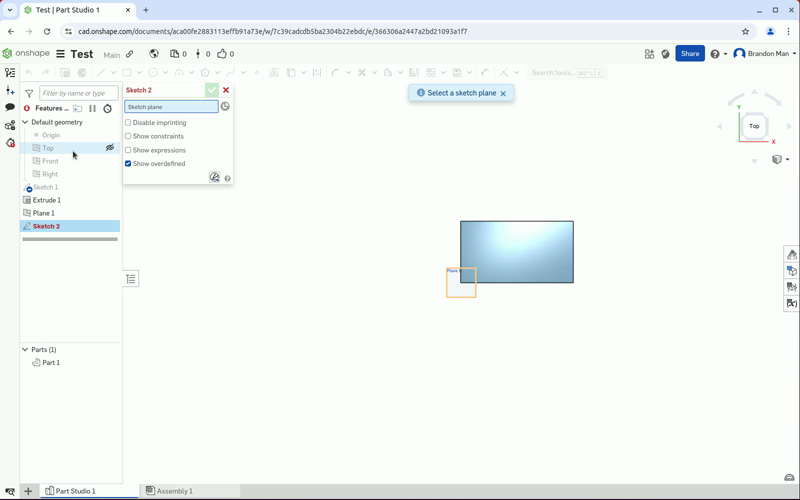
mouse_move(73, 215)
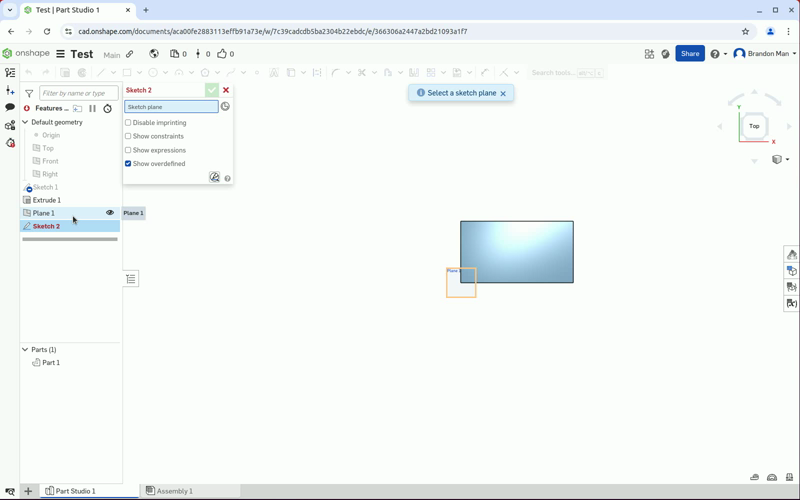
click(73, 215)
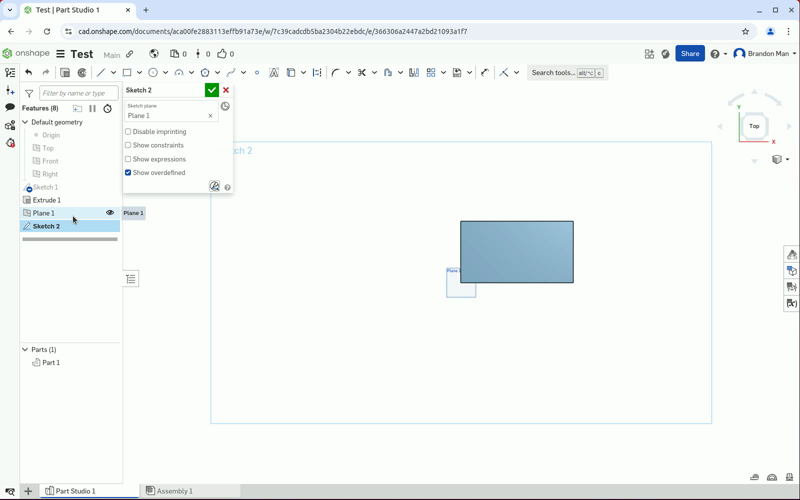
mouse_move(73, 352)
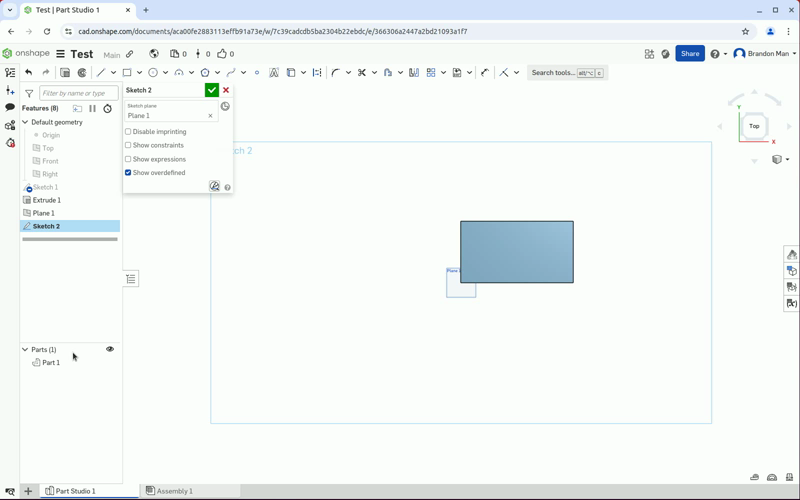
key(y)
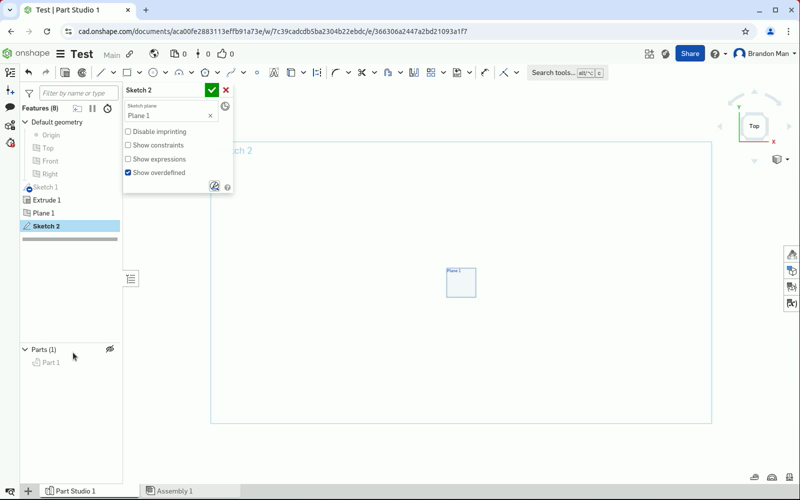
key(l)
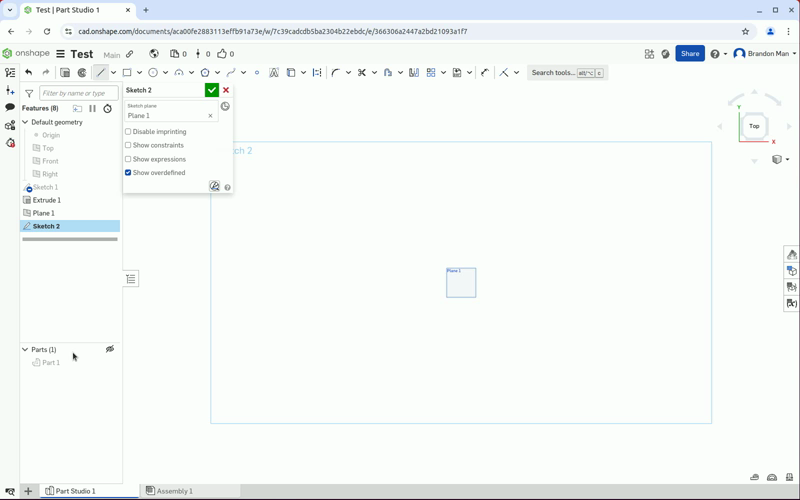
key_down(shift)
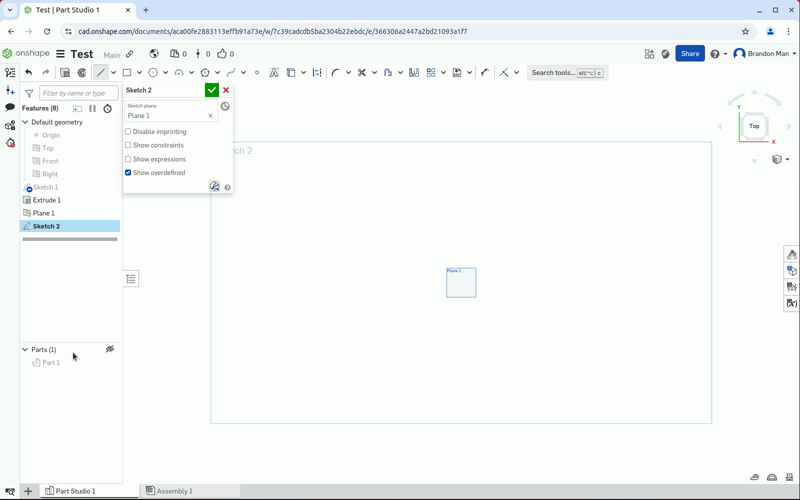
mouse_move(489, 282)
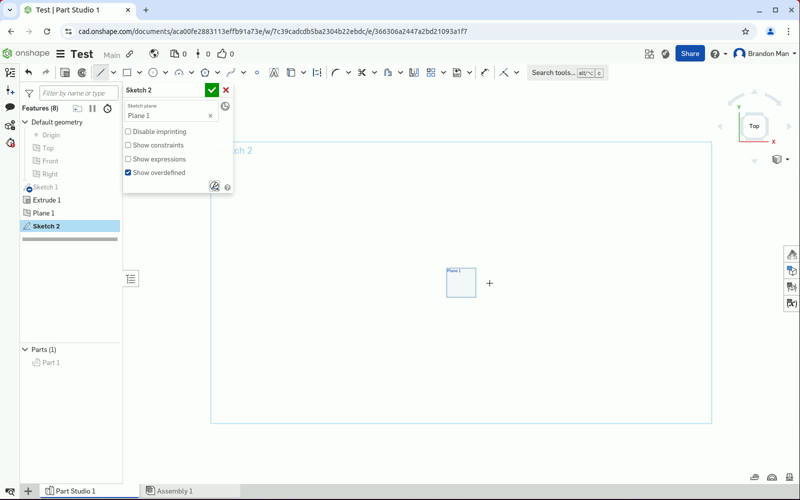
click(489, 282)
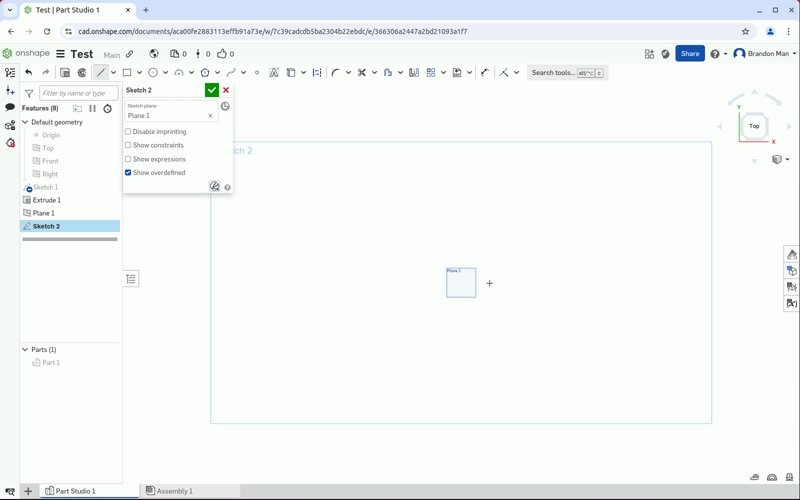
key_up(shift)
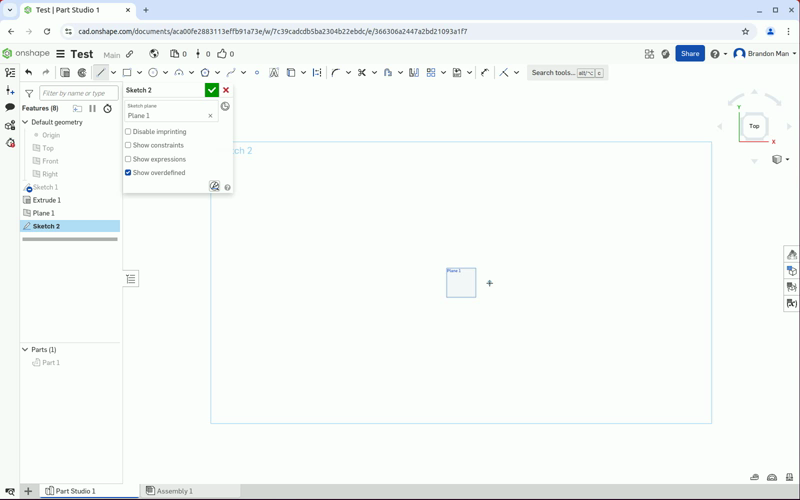
key_down(shift)
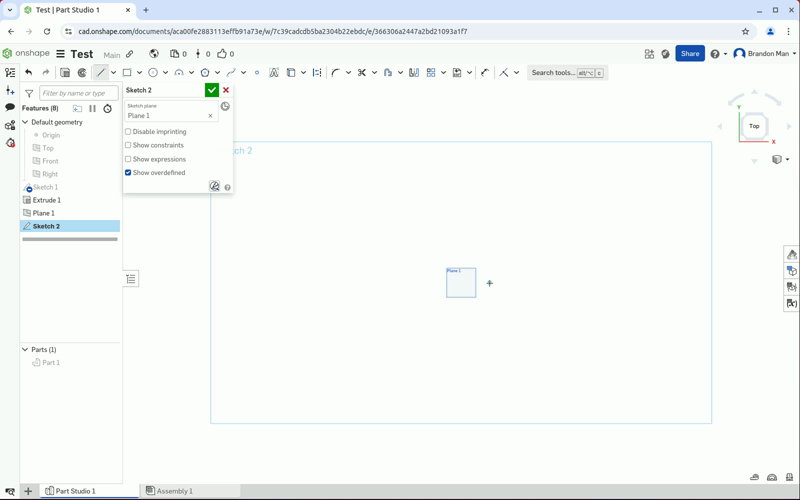
mouse_move(519, 282)
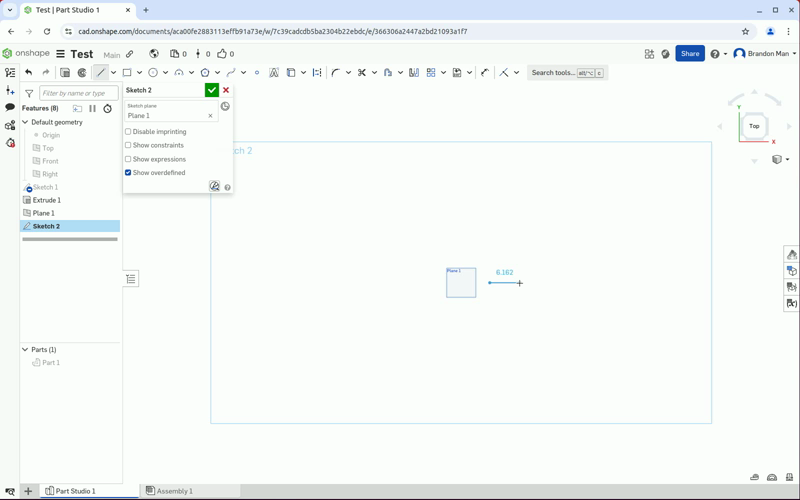
mouse_move(501, 282)
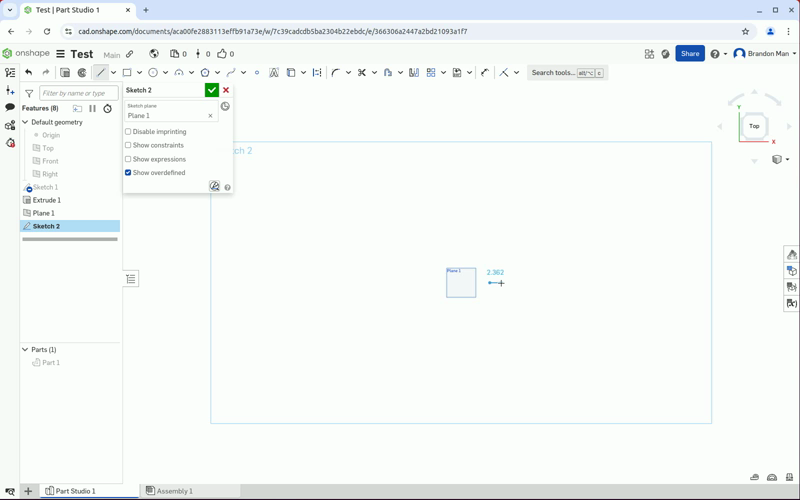
click(501, 282)
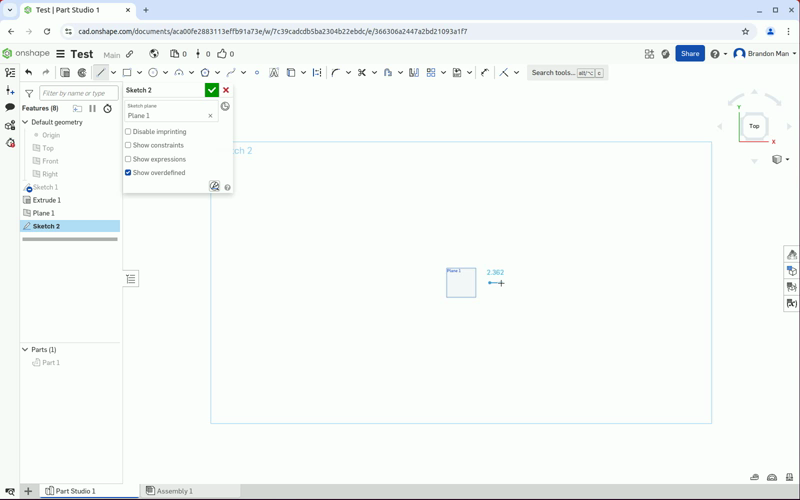
key_up(shift)
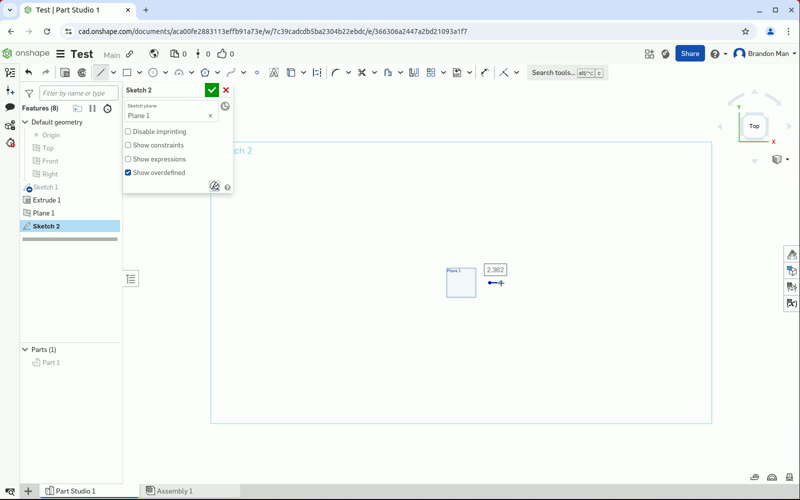
key_down(shift)
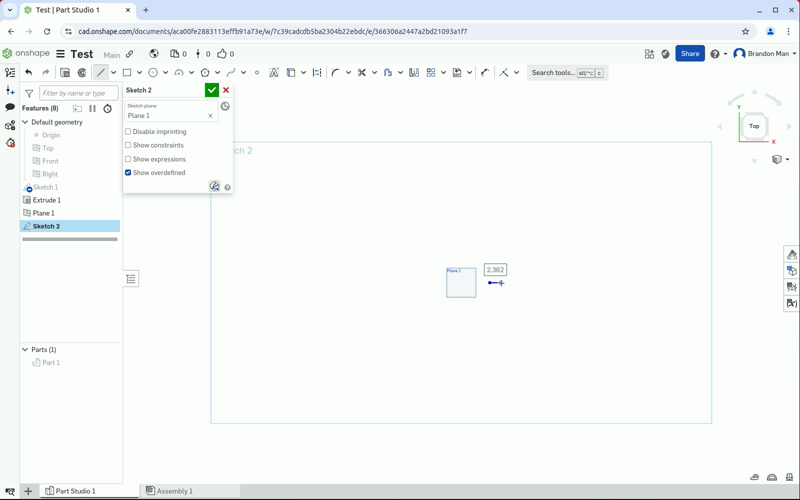
mouse_move(531, 282)
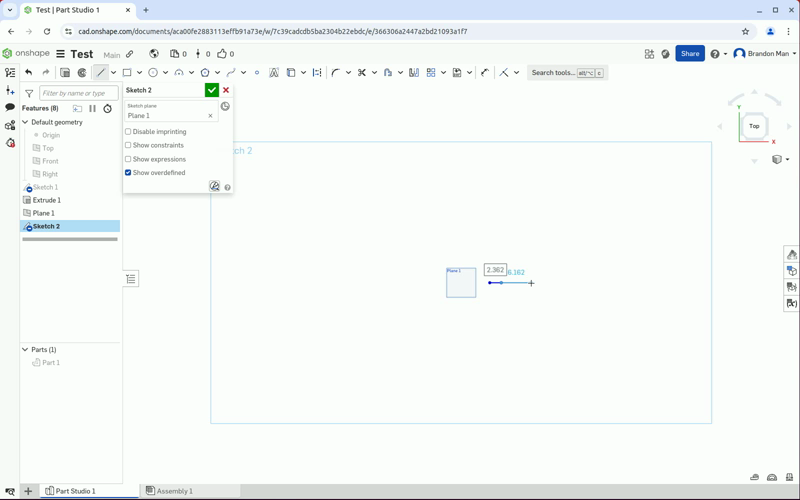
mouse_move(501, 238)
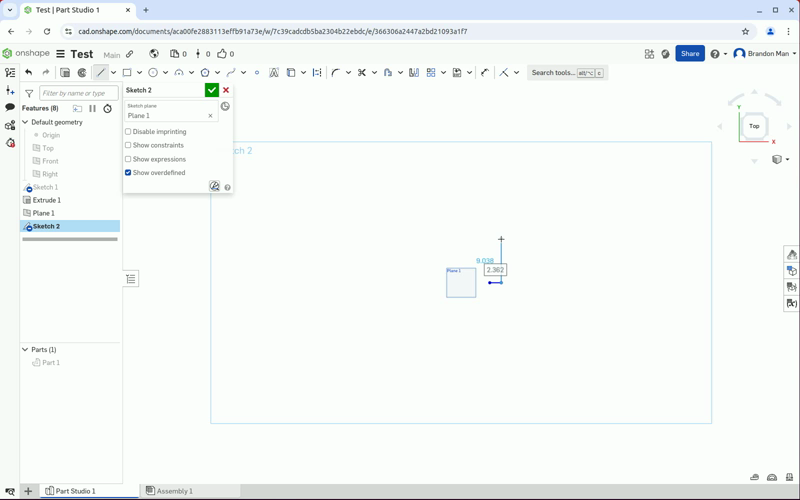
click(501, 238)
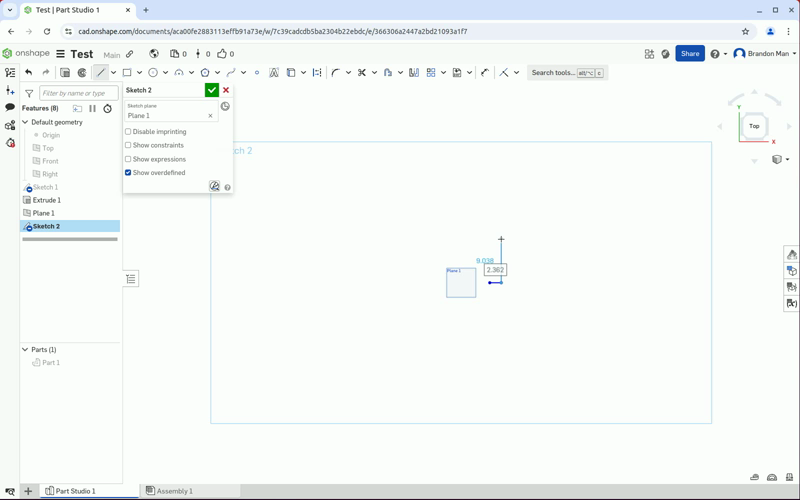
key_up(shift)
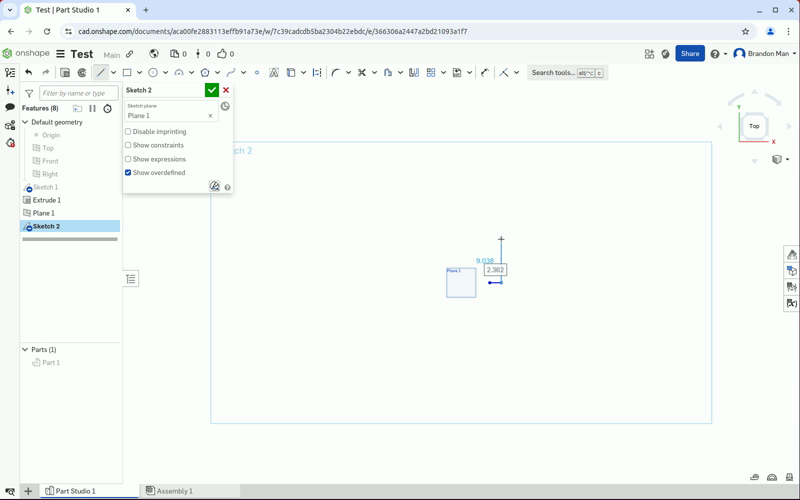
key_down(shift)
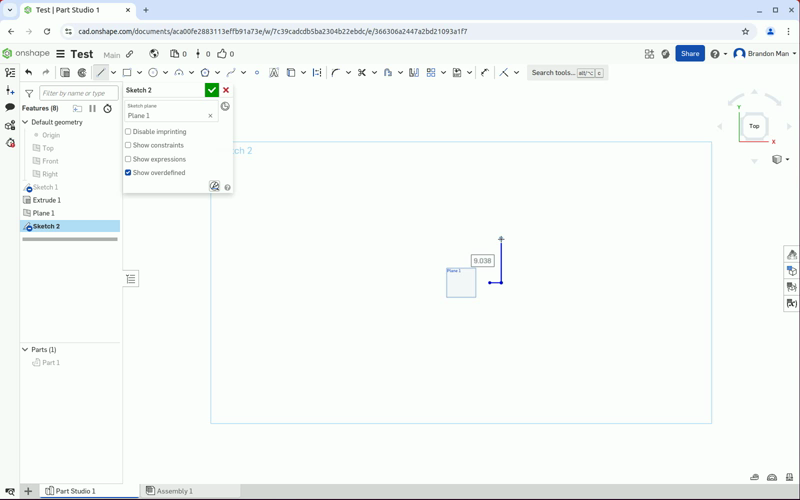
mouse_move(531, 238)
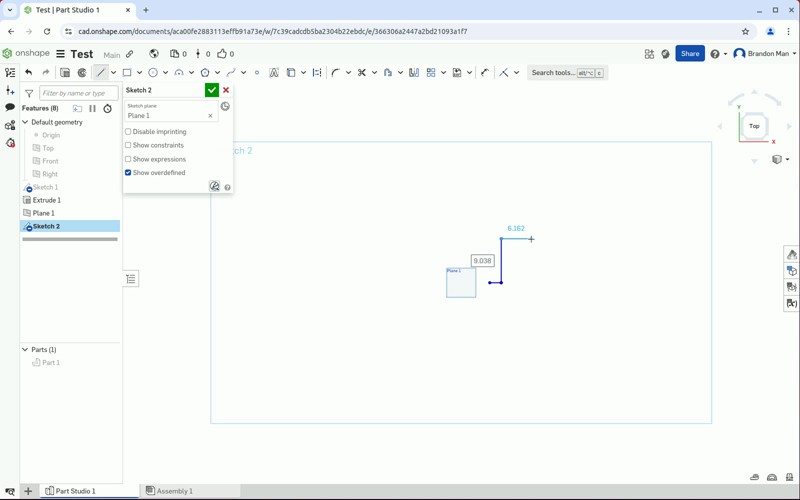
mouse_move(512, 238)
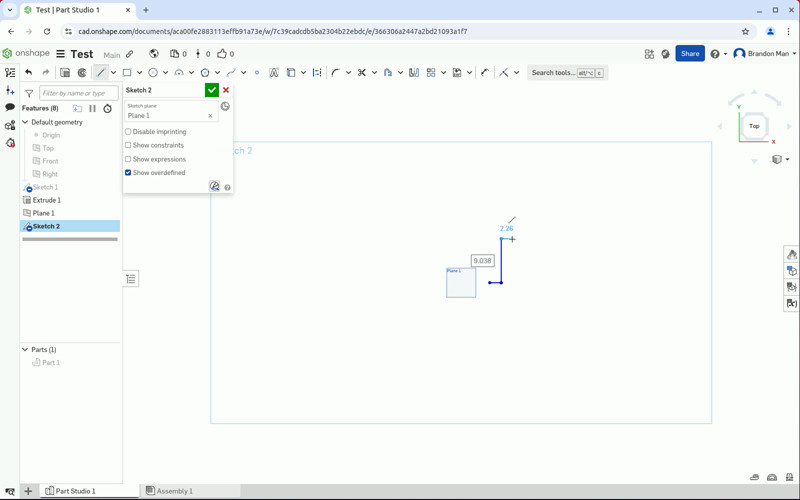
click(512, 238)
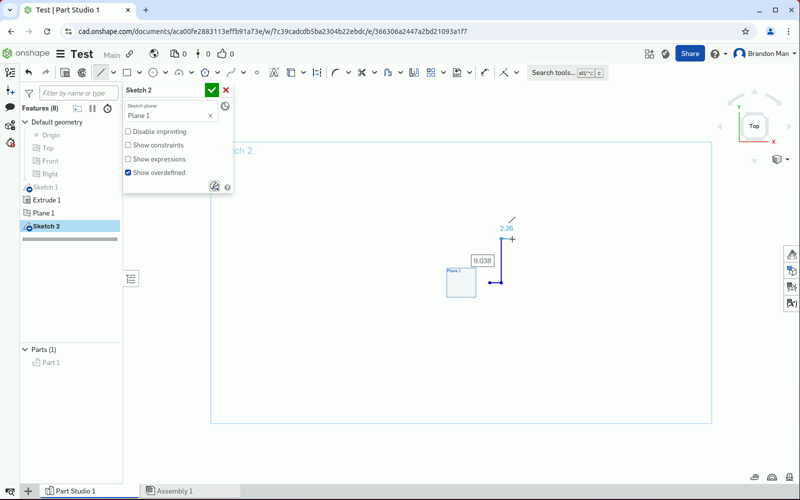
key_up(shift)
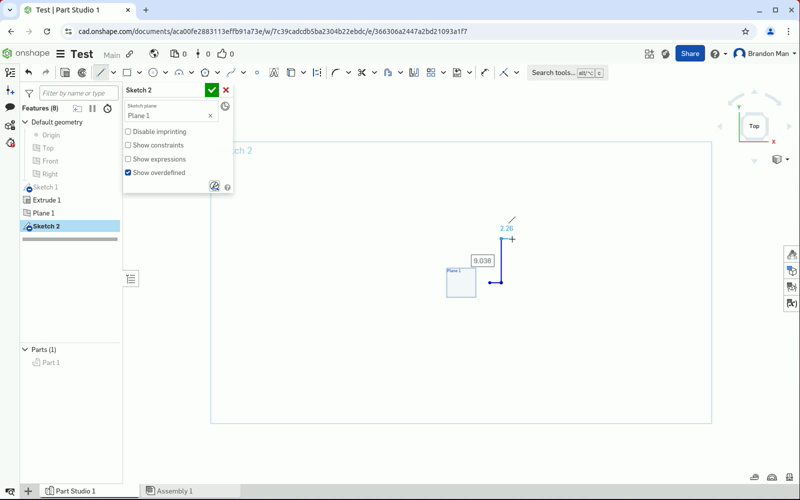
key_down(shift)
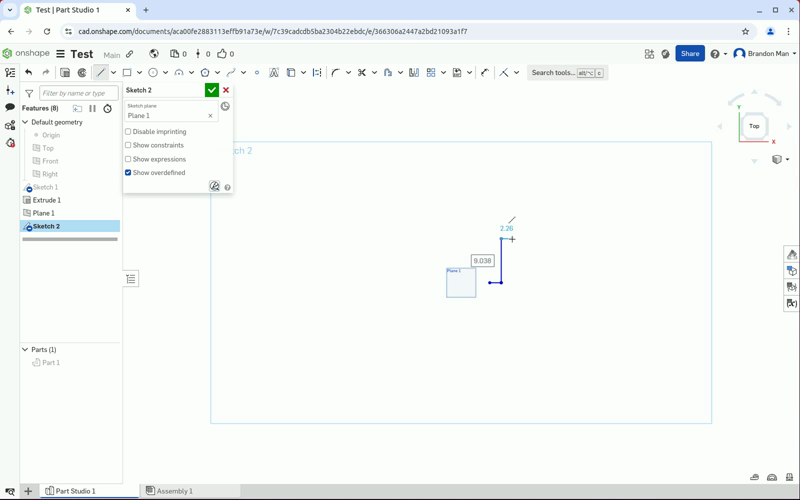
mouse_move(542, 238)
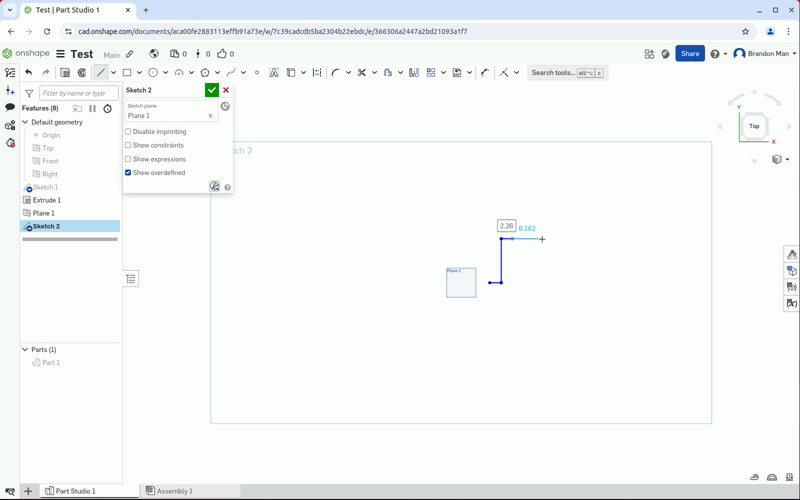
mouse_move(512, 220)
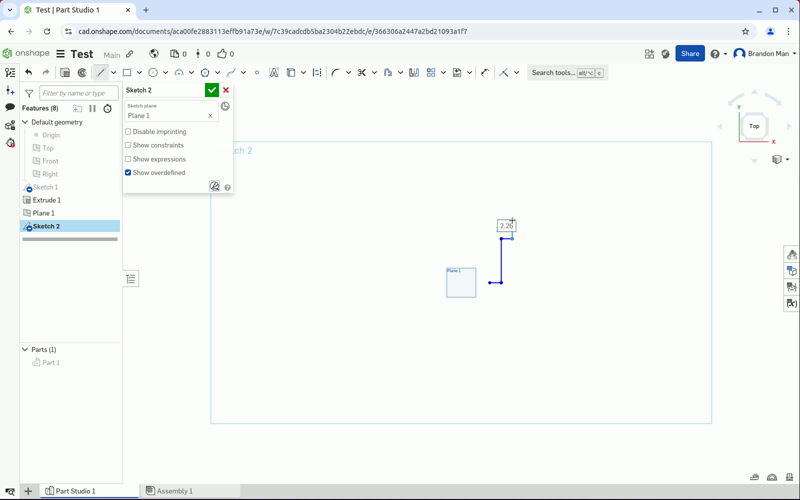
click(512, 220)
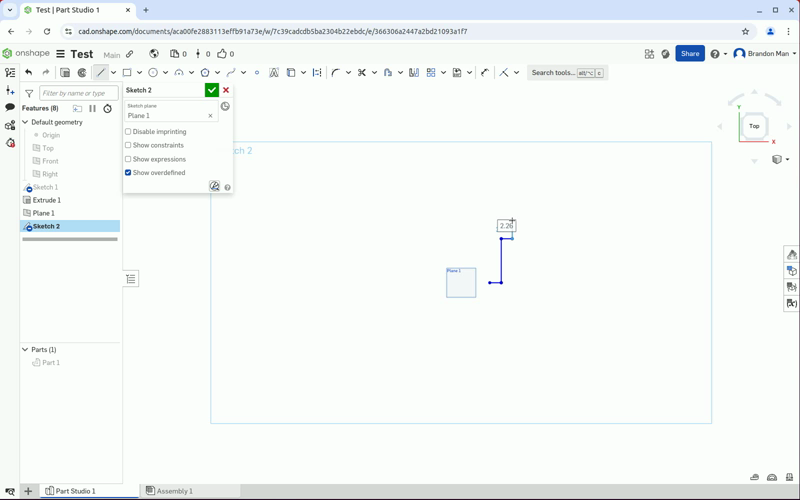
key_up(shift)
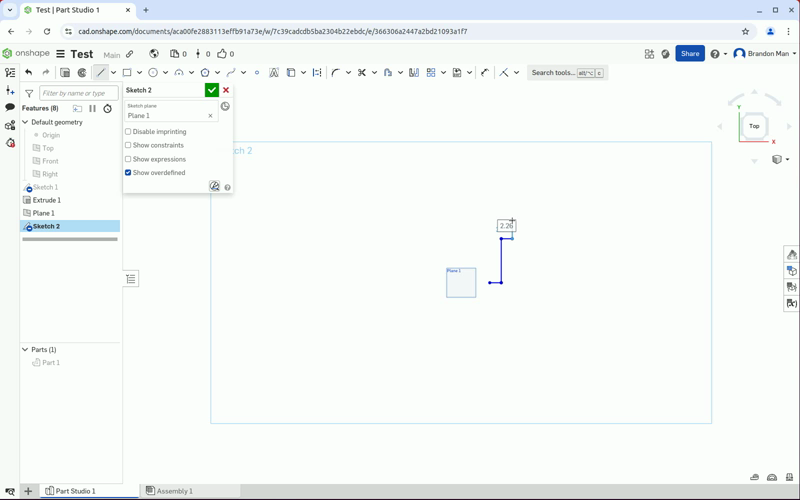
key_down(shift)
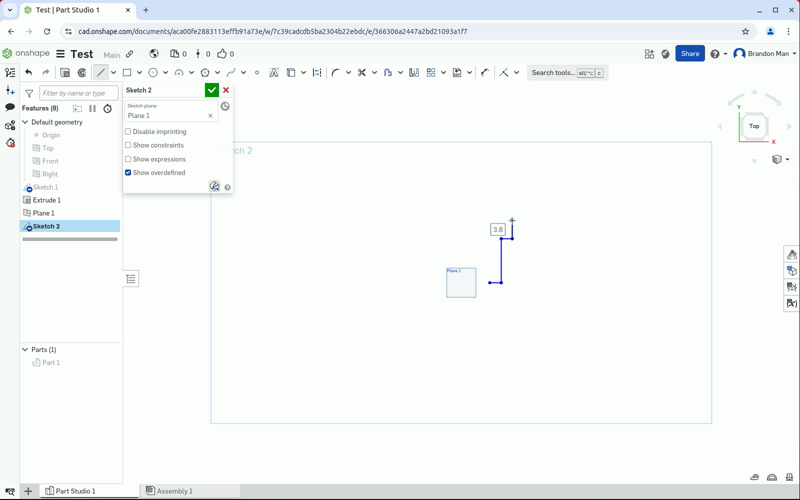
mouse_move(542, 220)
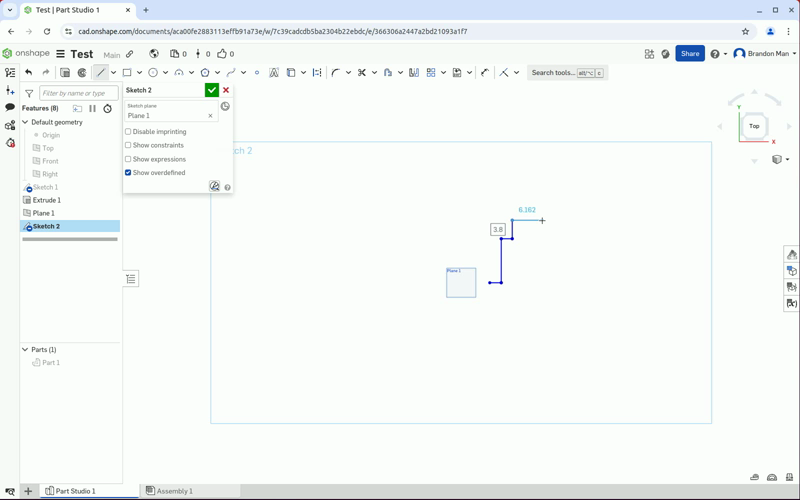
mouse_move(489, 220)
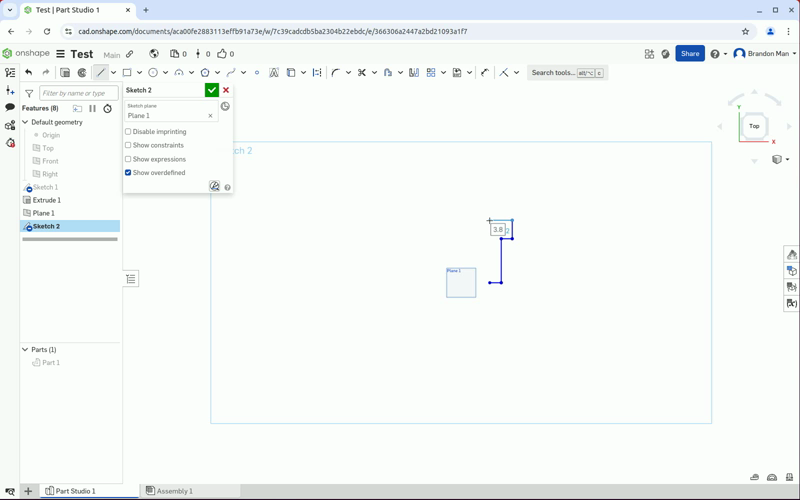
click(489, 220)
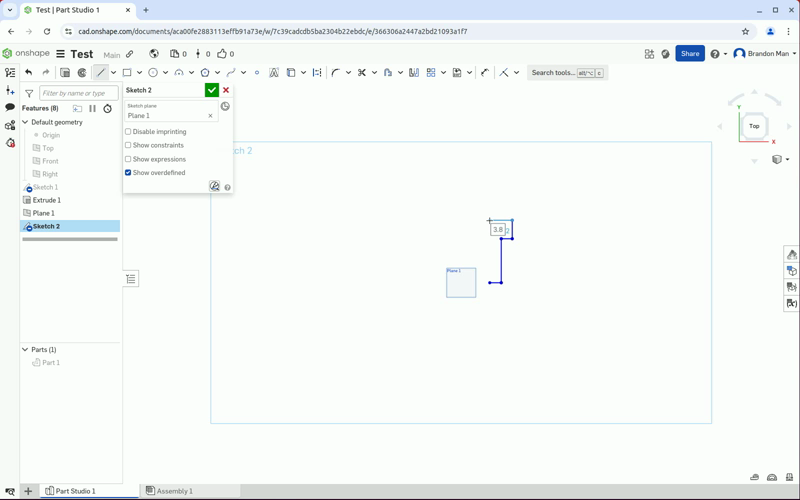
key_up(shift)
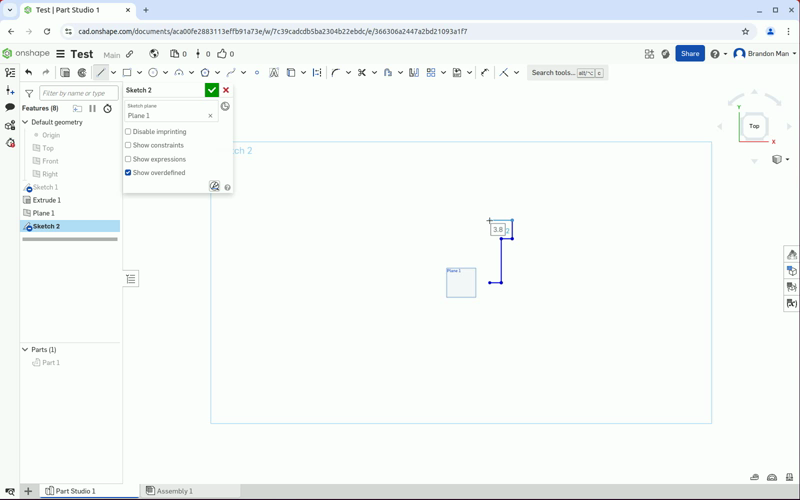
key_down(shift)
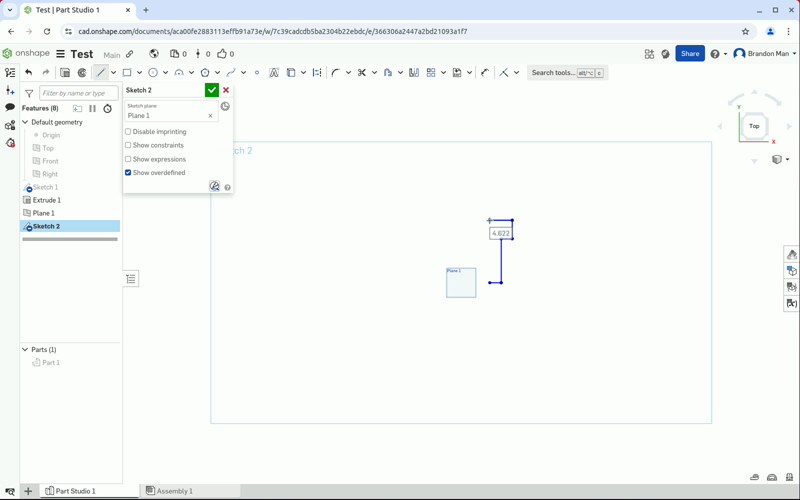
mouse_move(489, 282)
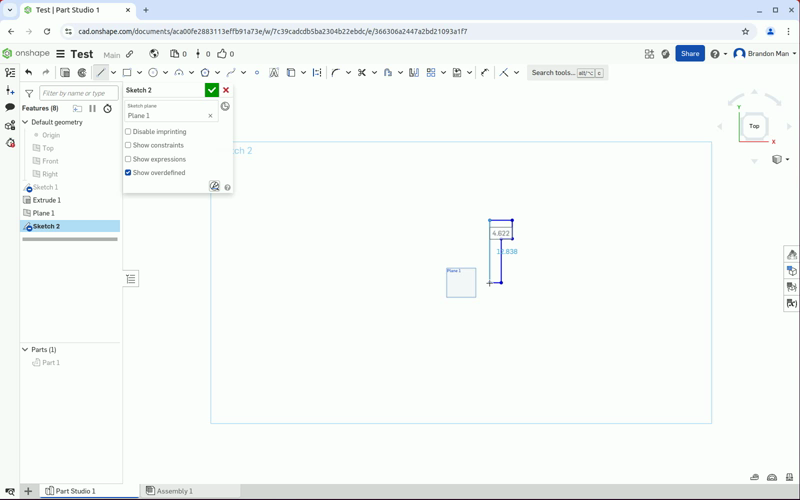
key_up(shift)
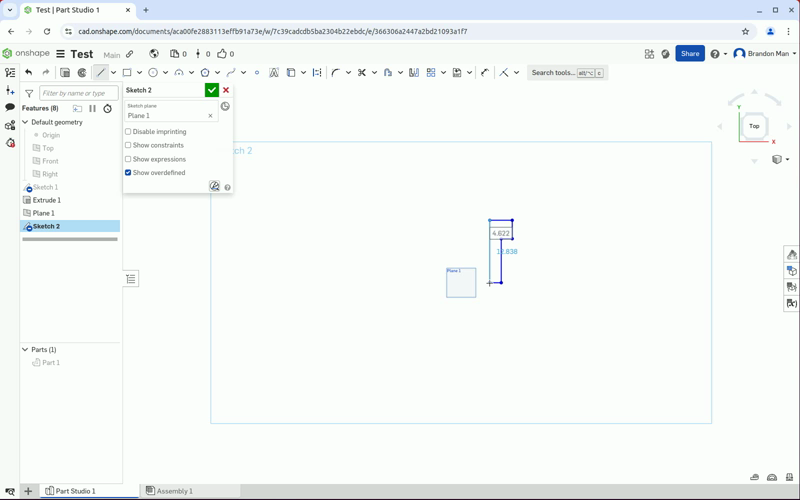
click(489, 282)
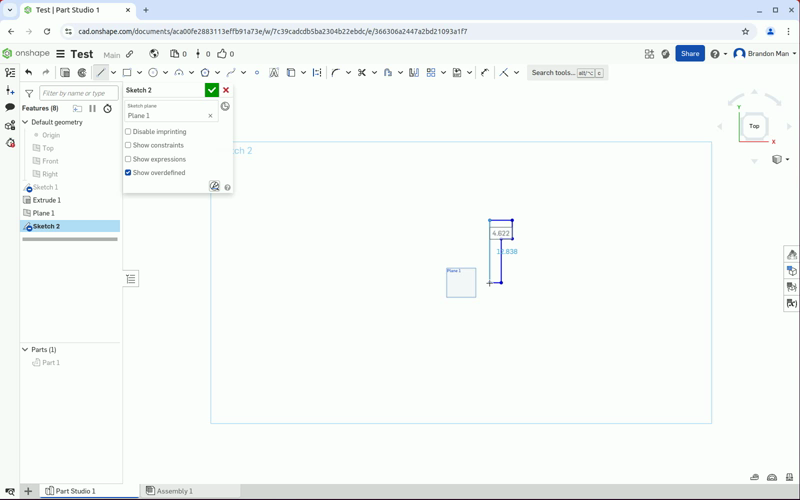
key(esc)
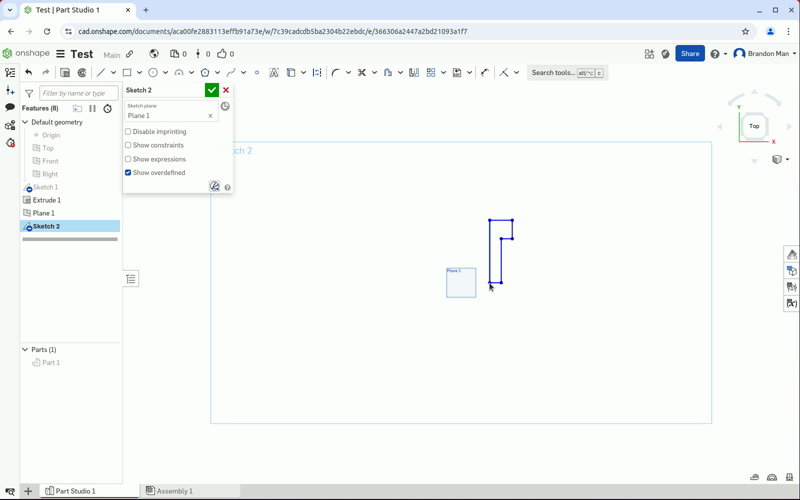
mouse_move(499, 254)
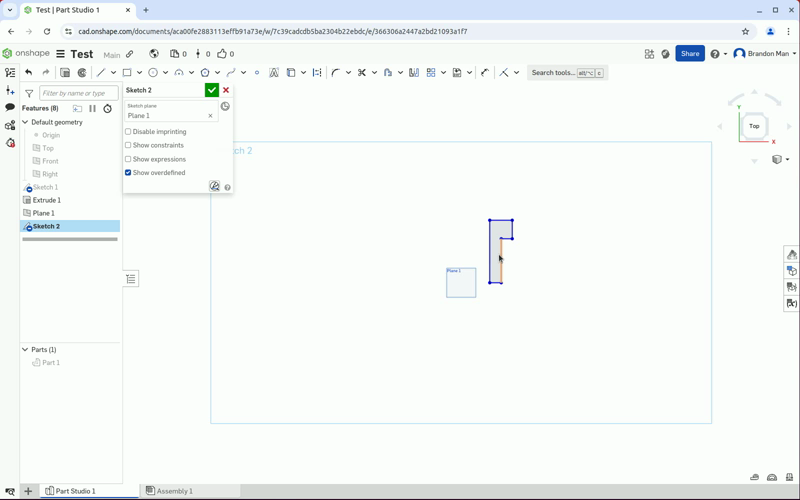
scroll(6)
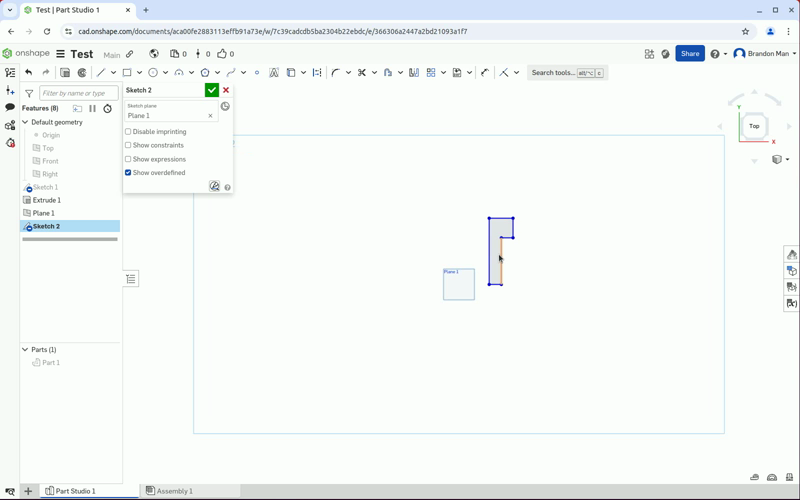
scroll(6)
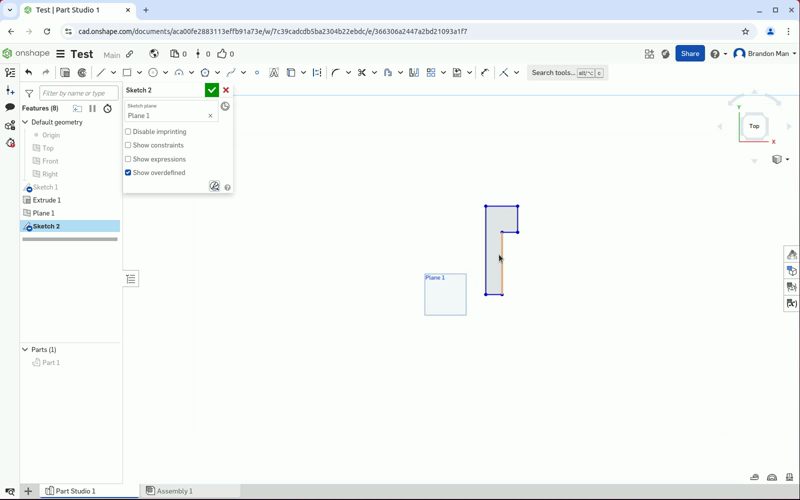
scroll(6)
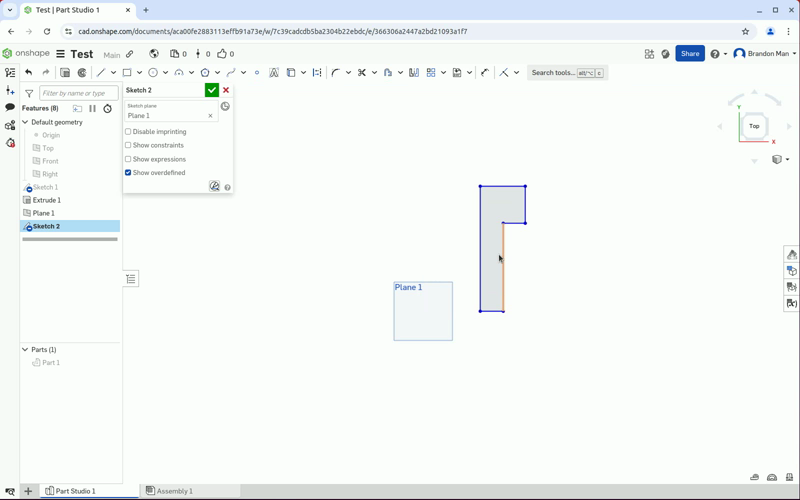
scroll(6)
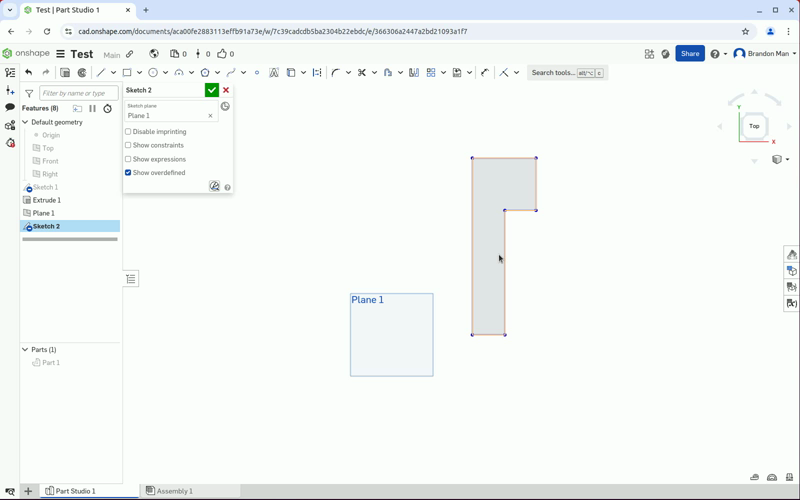
scroll(6)
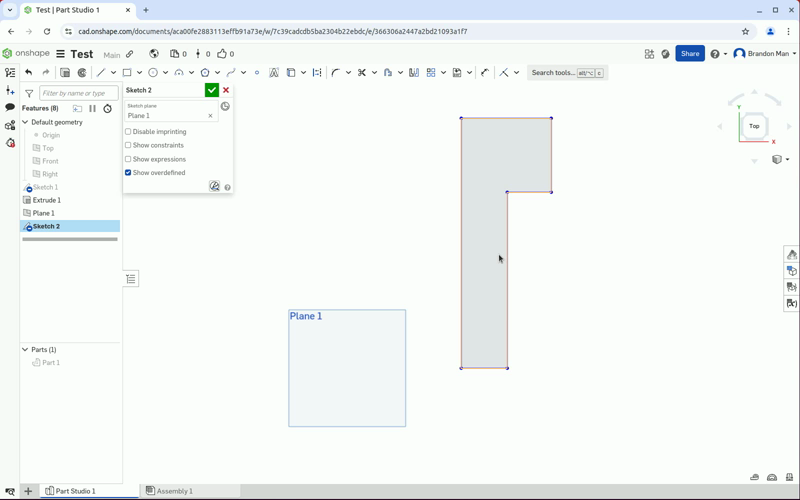
scroll(6)
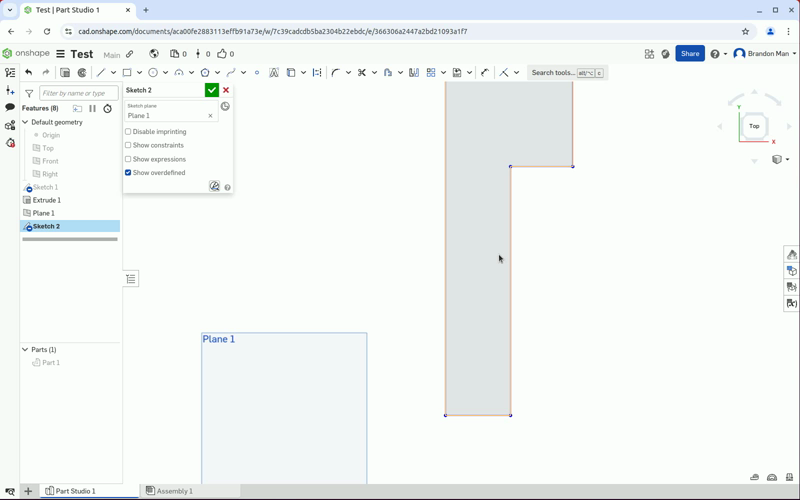
scroll(6)
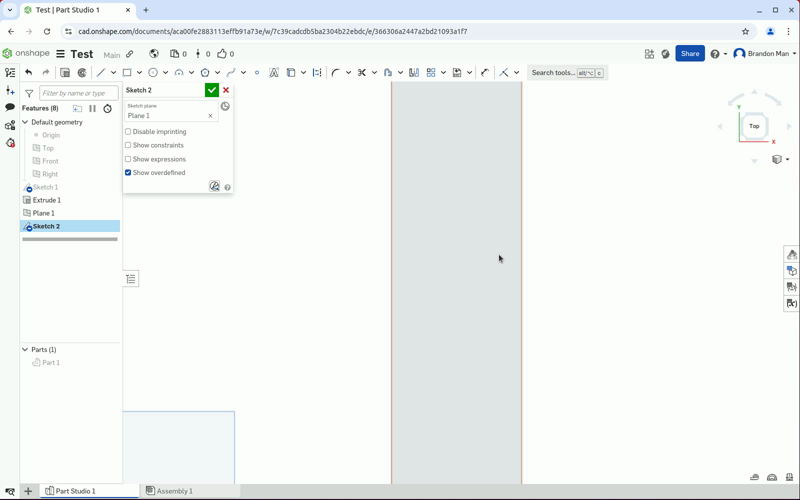
click(499, 254)
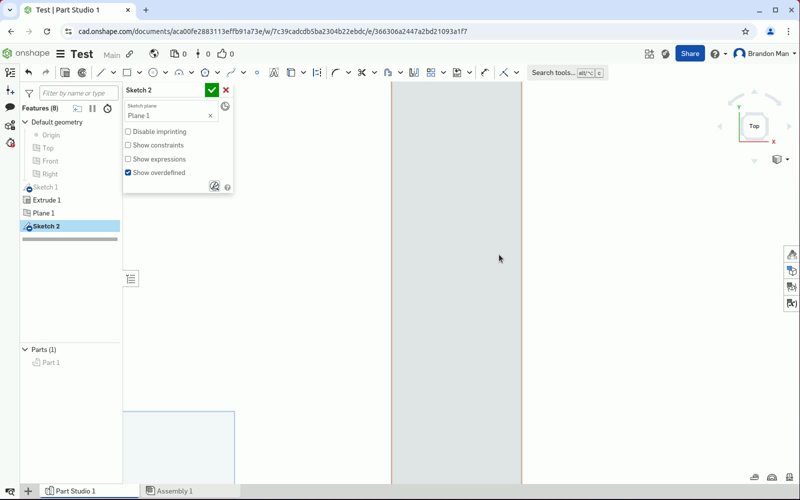
scroll(-6)
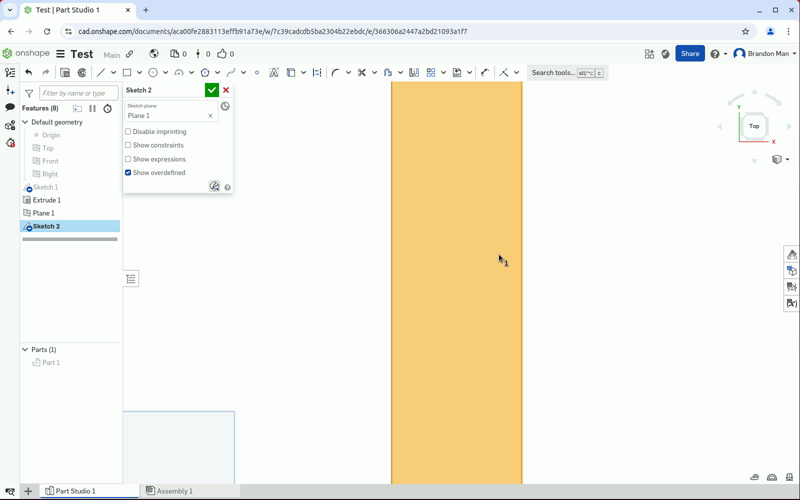
scroll(-6)
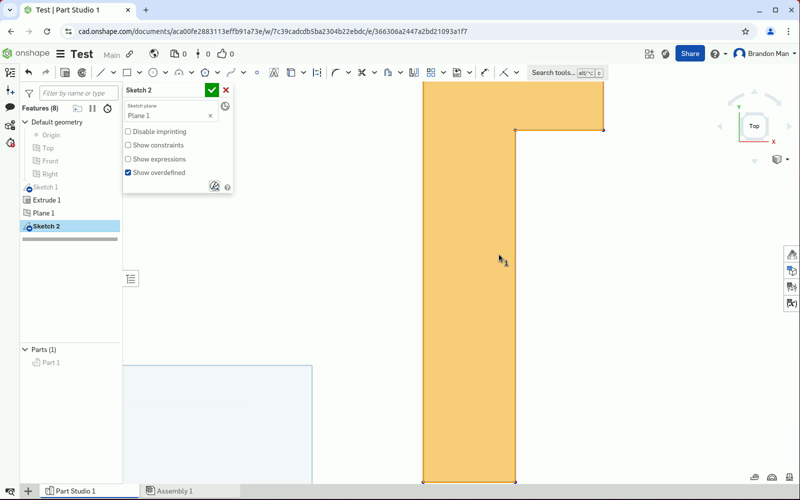
scroll(-6)
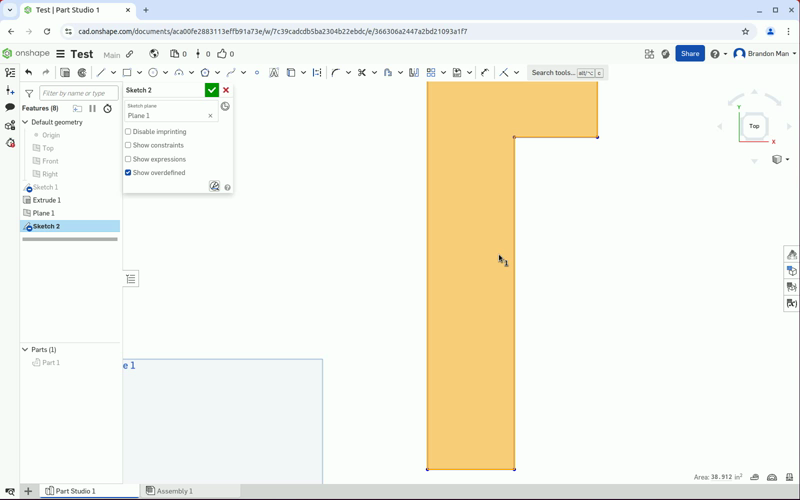
scroll(-6)
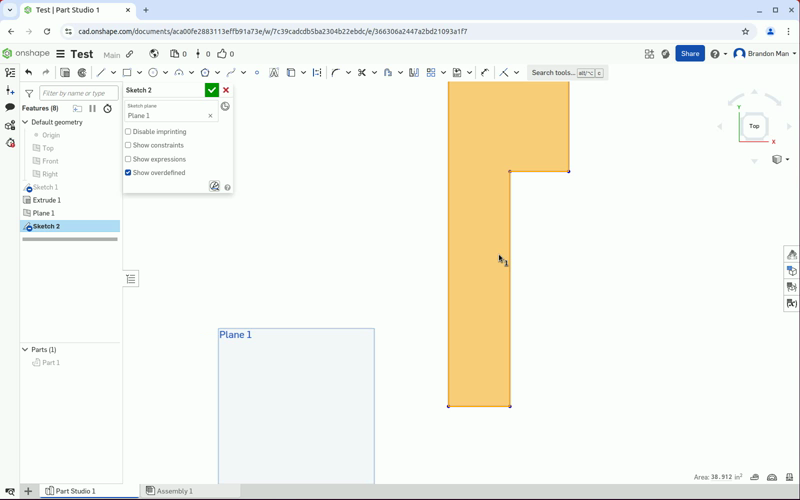
scroll(-6)
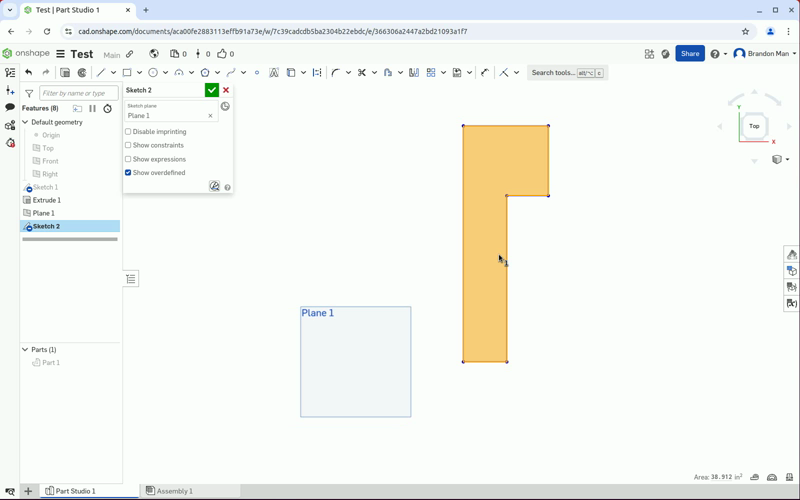
scroll(-6)
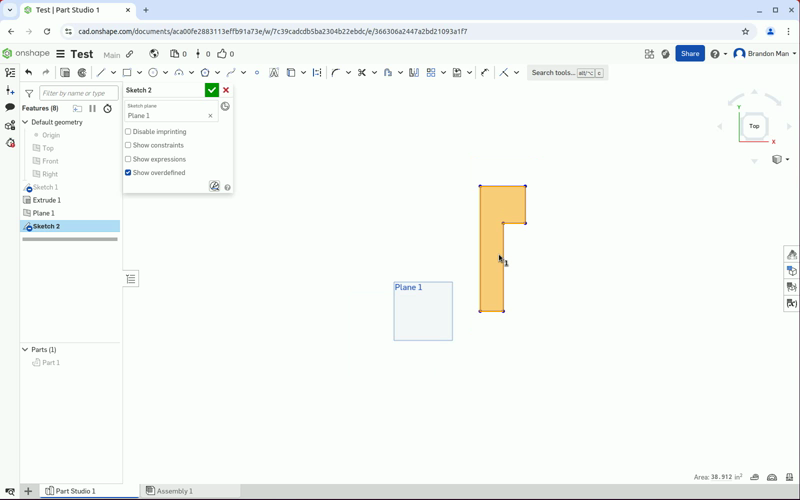
scroll(-6)
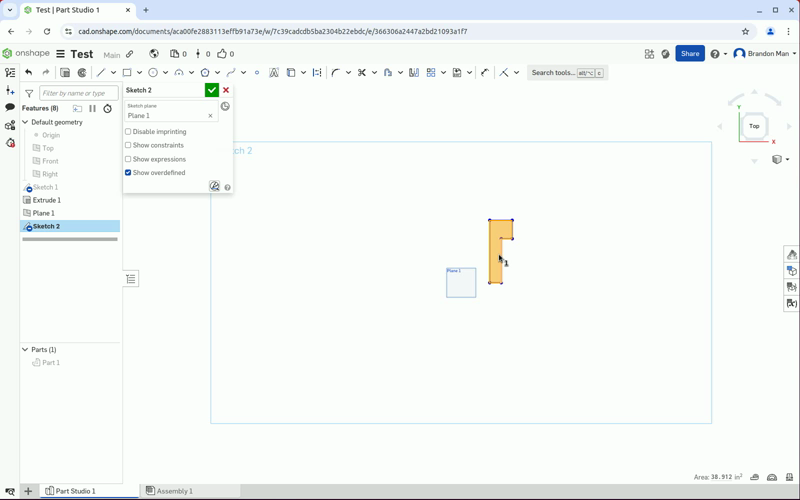
mouse_move(73, 352)
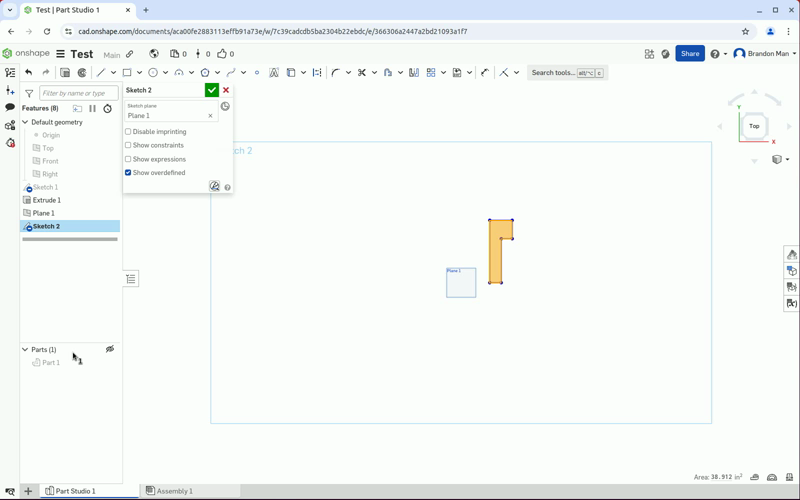
key(shift+y)
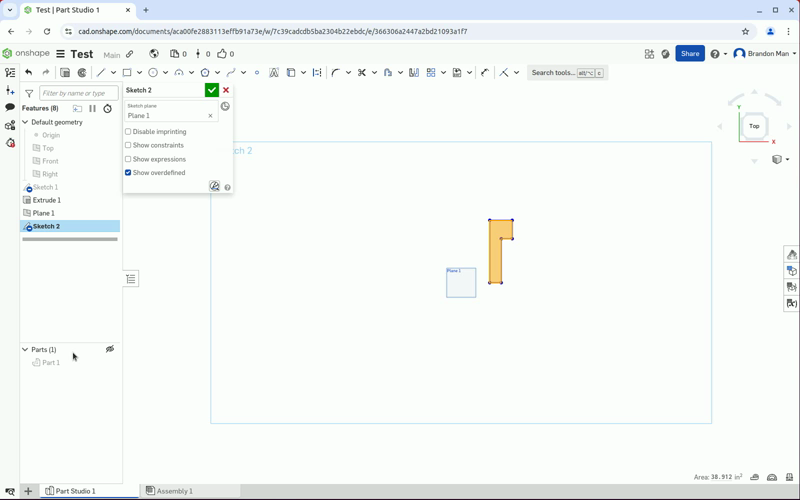
key(shift+e)
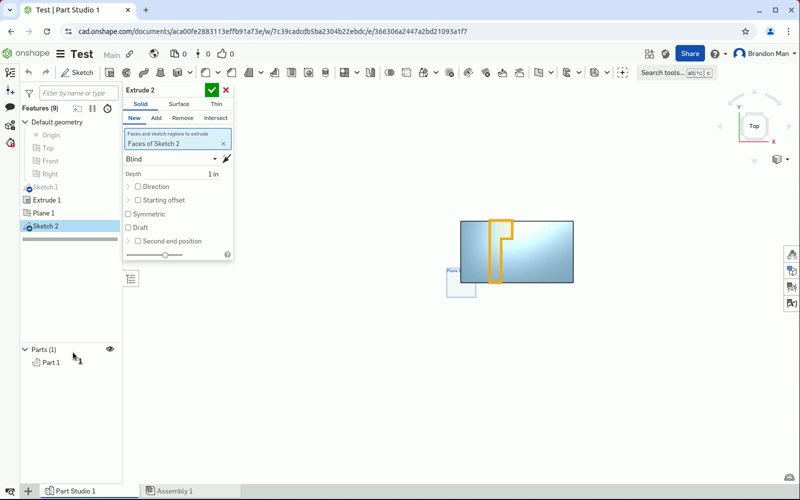
mouse_move(143, 106)
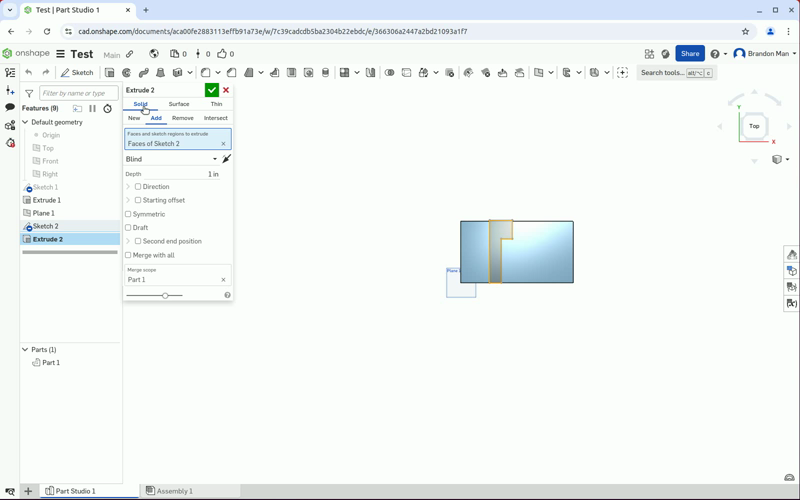
click(143, 106)
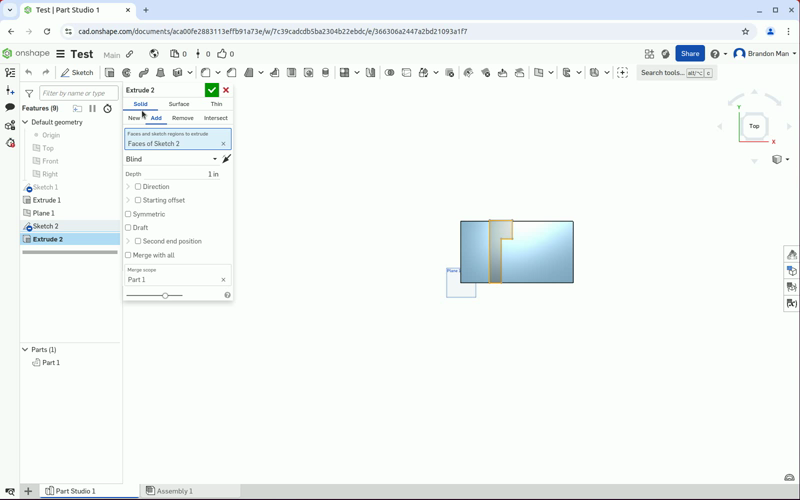
mouse_move(137, 120)
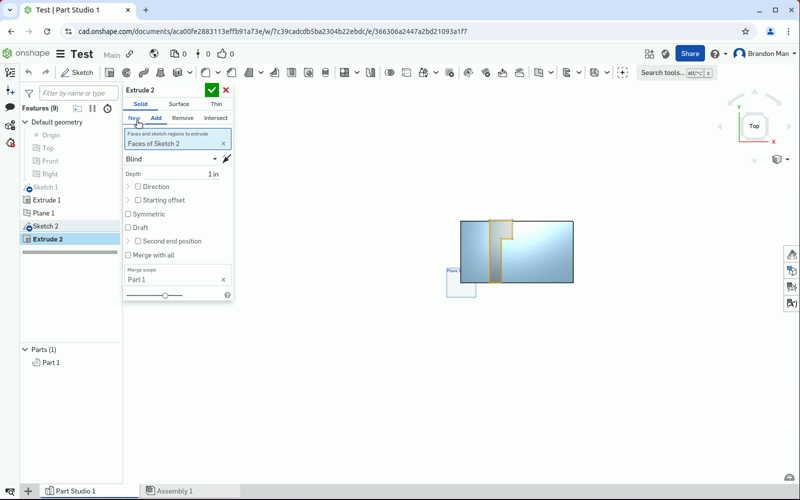
click(137, 120)
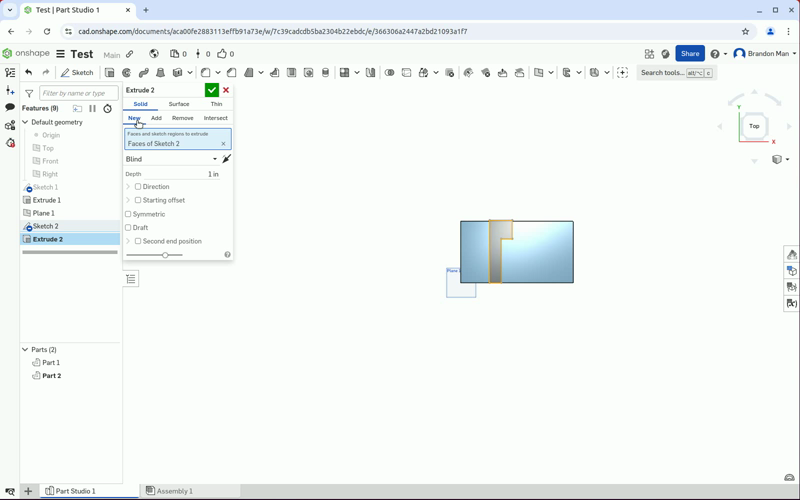
key(tab, 4)
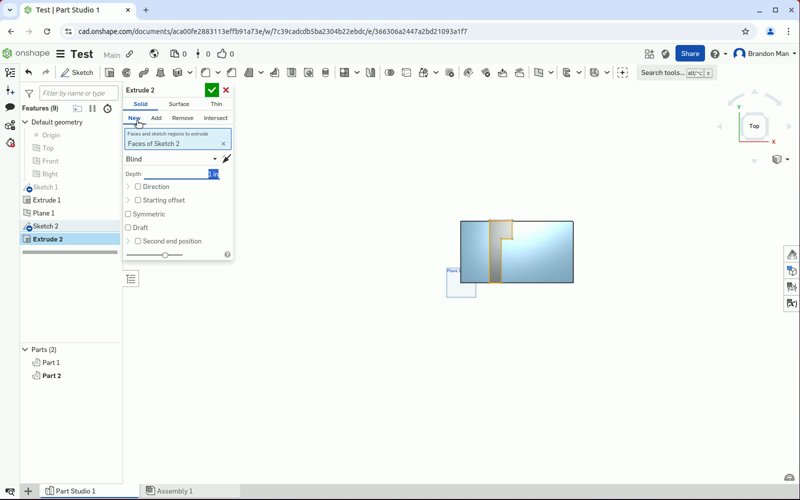
text(2.166)
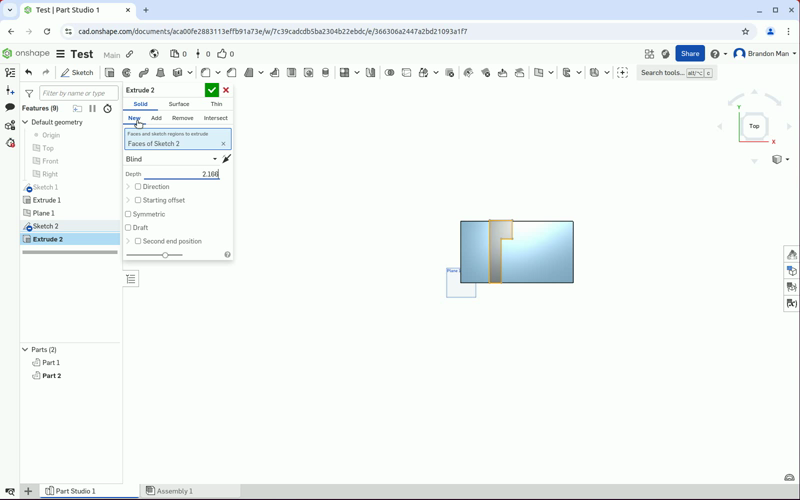
key(enter)
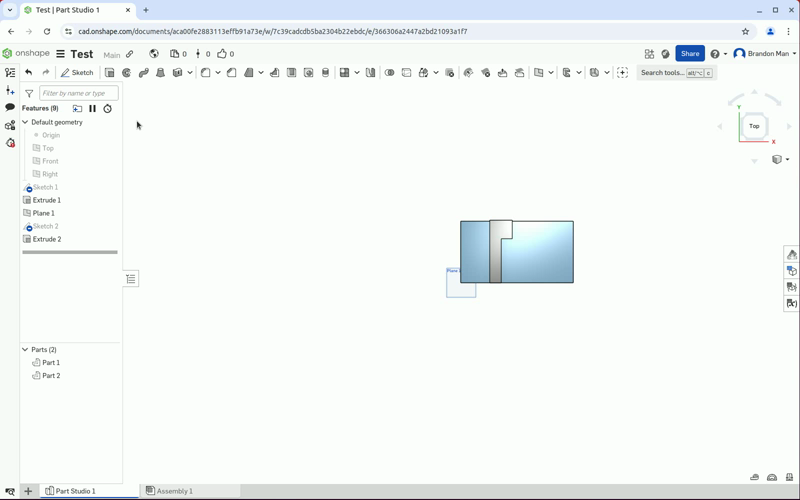
key(shift+h)
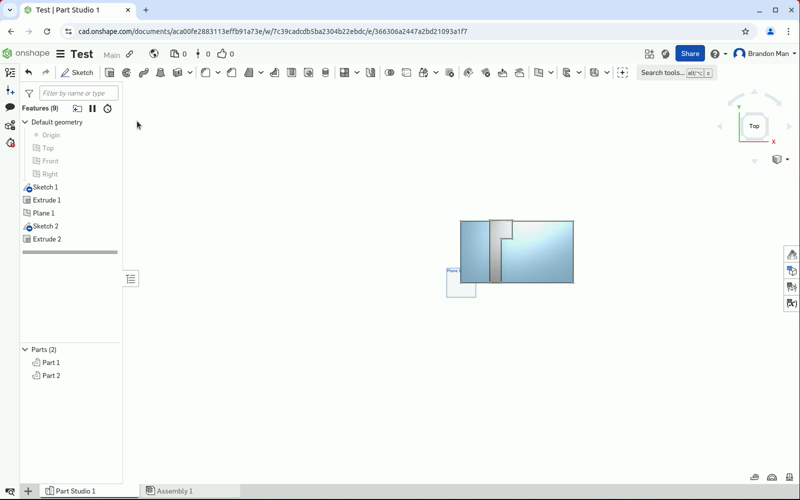
key(shift+h)
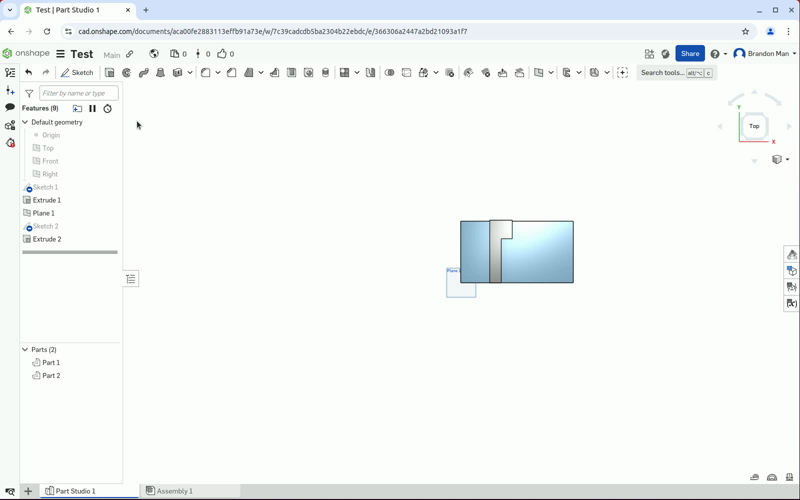
mouse_move(73, 189)
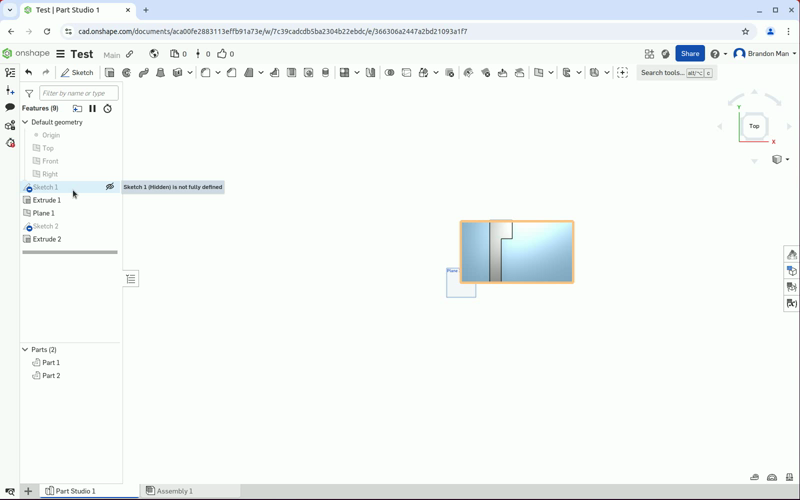
click(73, 189)
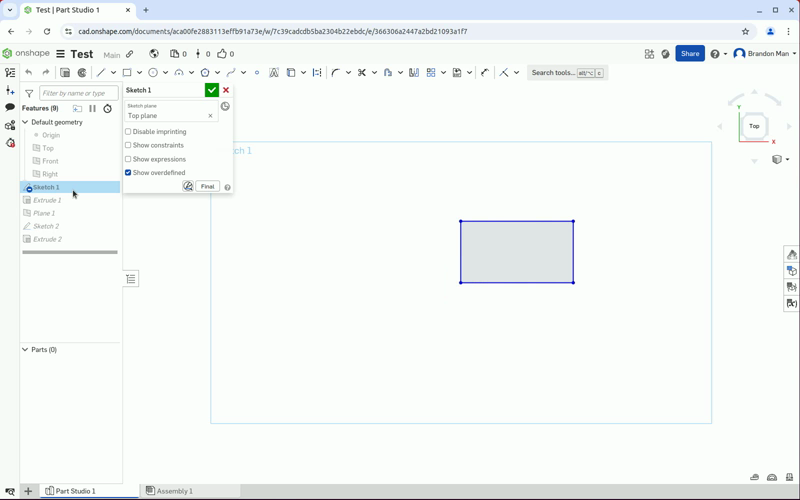
mouse_move(229, 92)
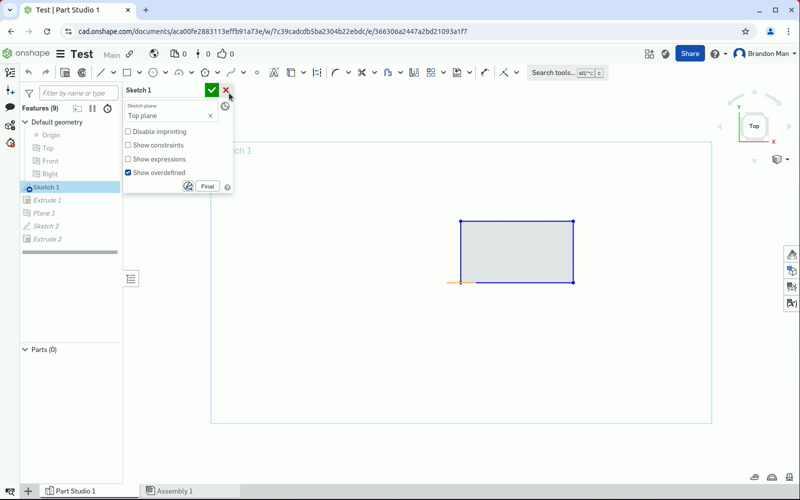
click(229, 92)
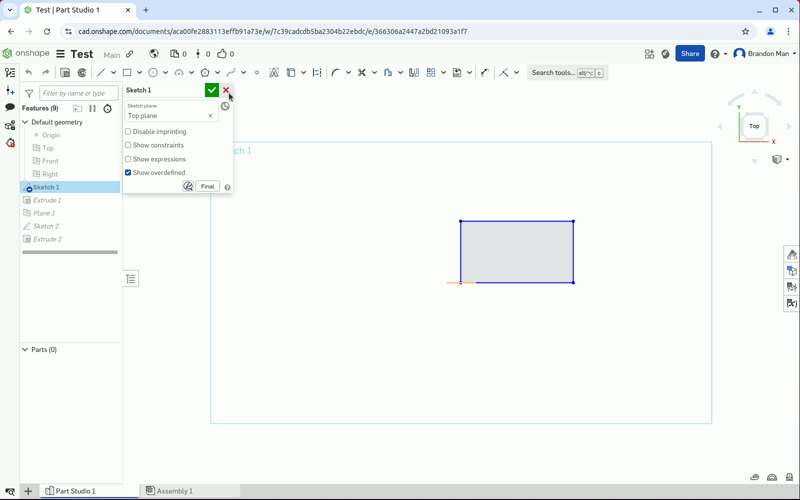
key(shift+s)
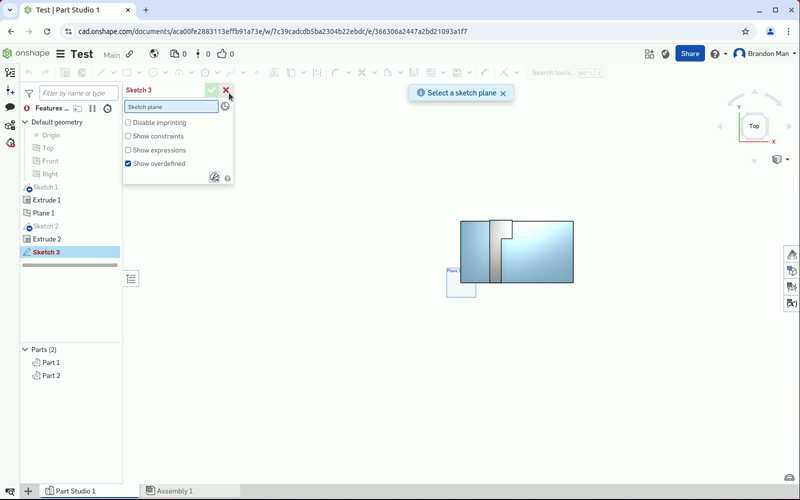
mouse_move(73, 215)
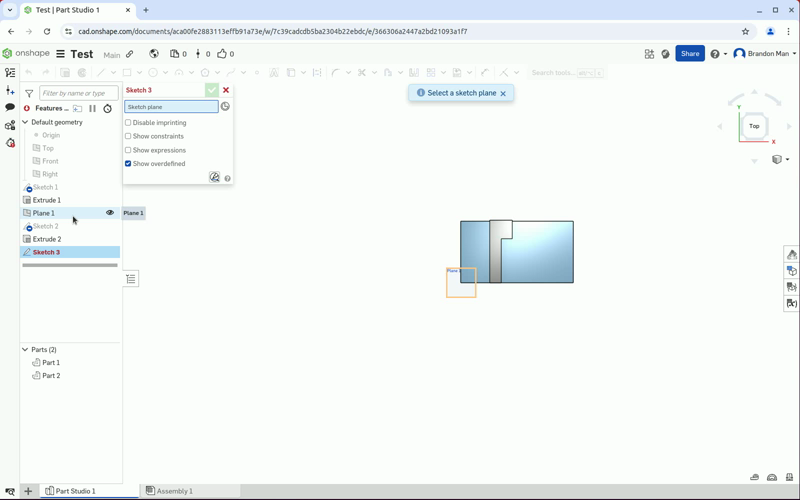
click(73, 215)
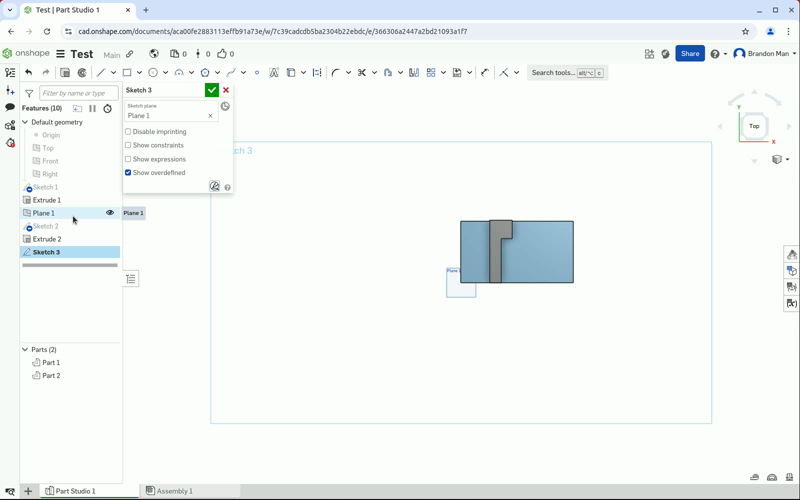
mouse_move(73, 352)
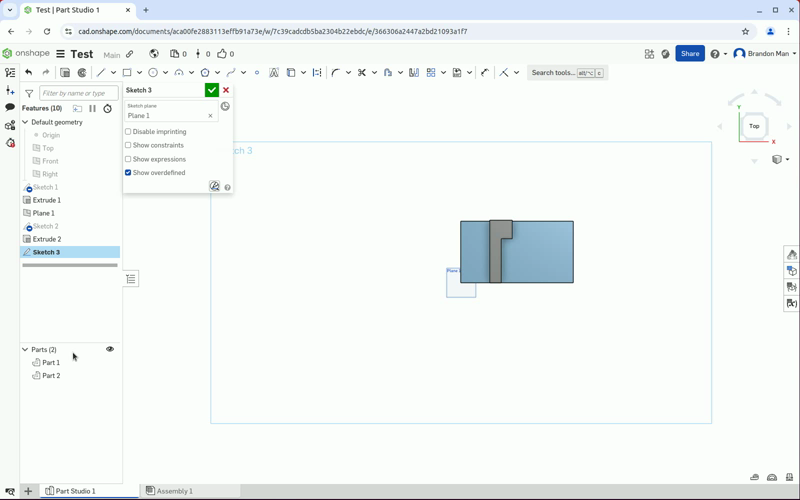
key(y)
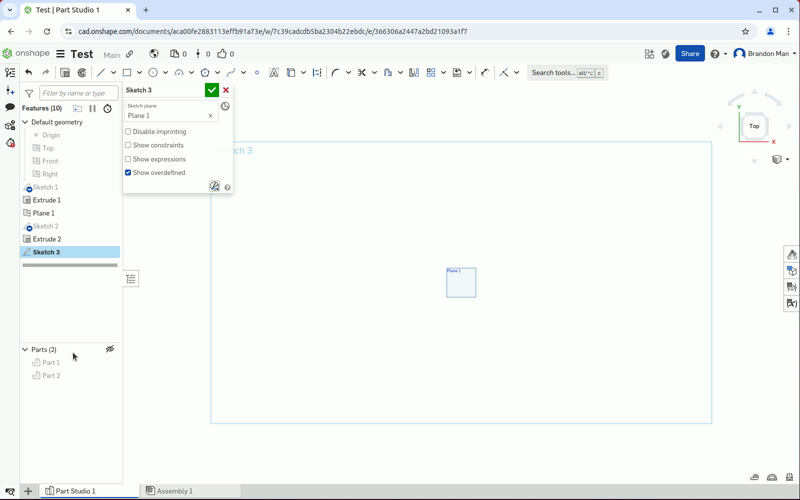
key(l)
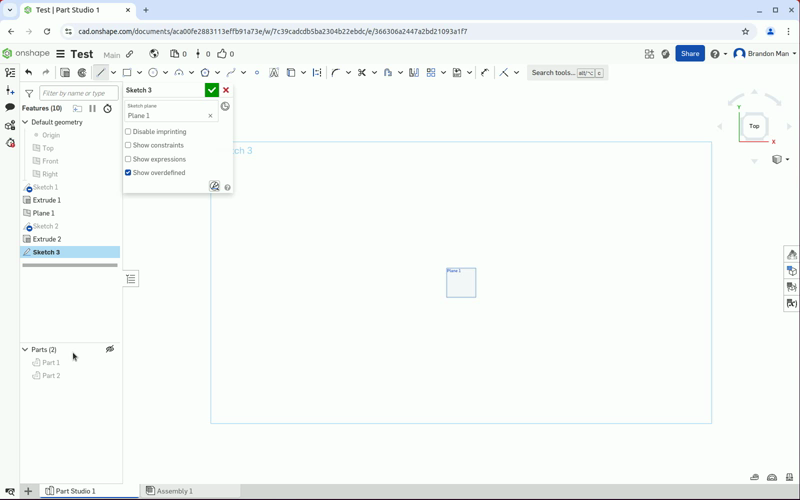
key_down(shift)
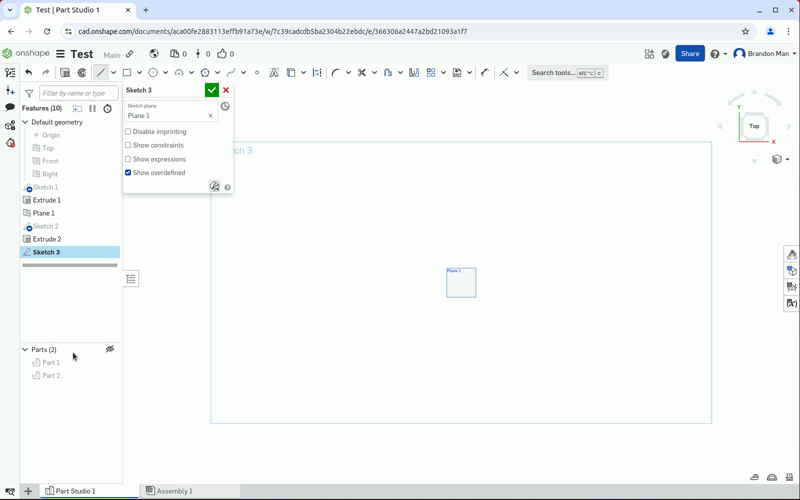
mouse_move(516, 282)
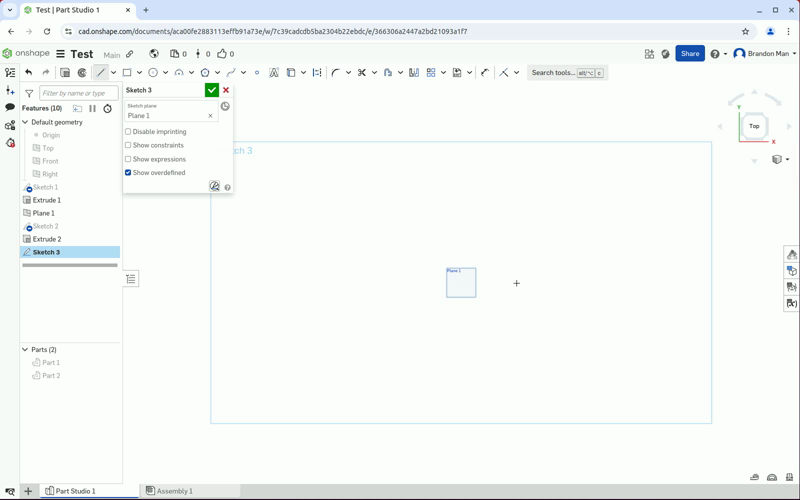
click(516, 282)
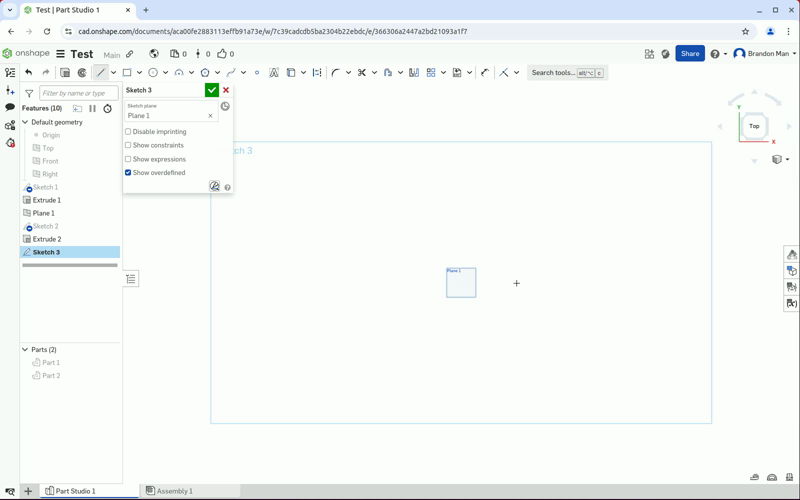
key_up(shift)
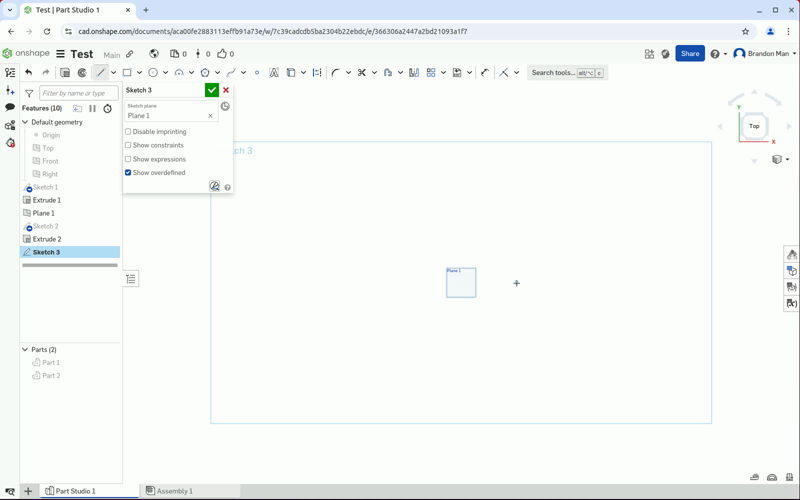
key_down(shift)
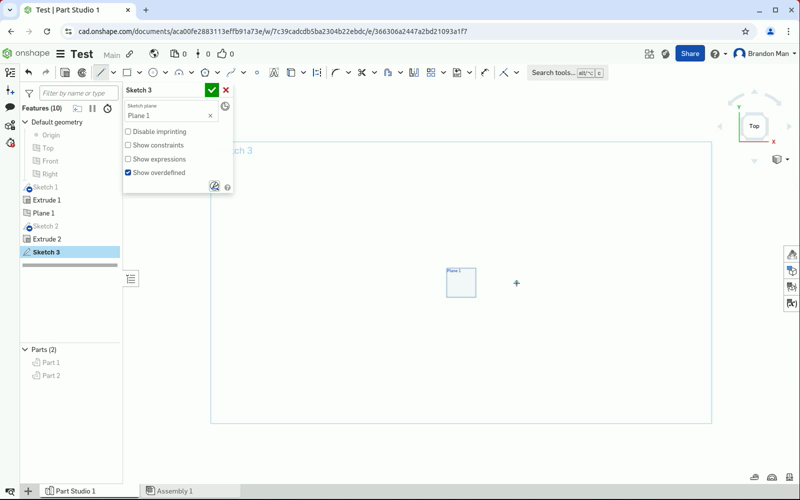
mouse_move(546, 282)
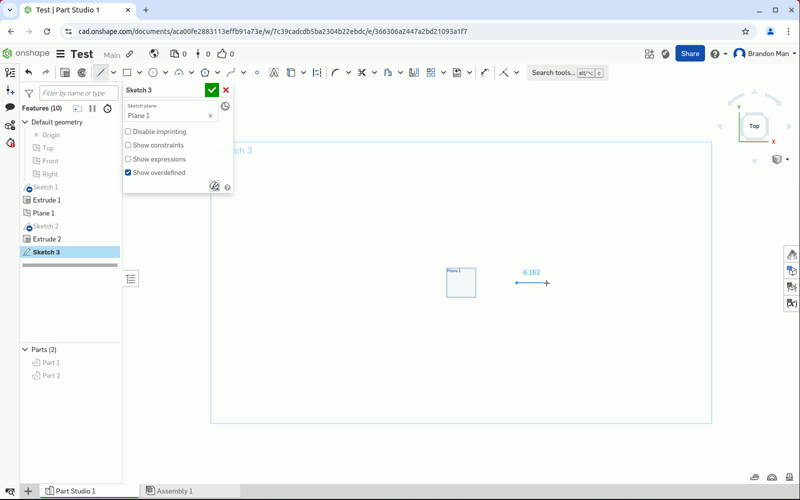
mouse_move(526, 282)
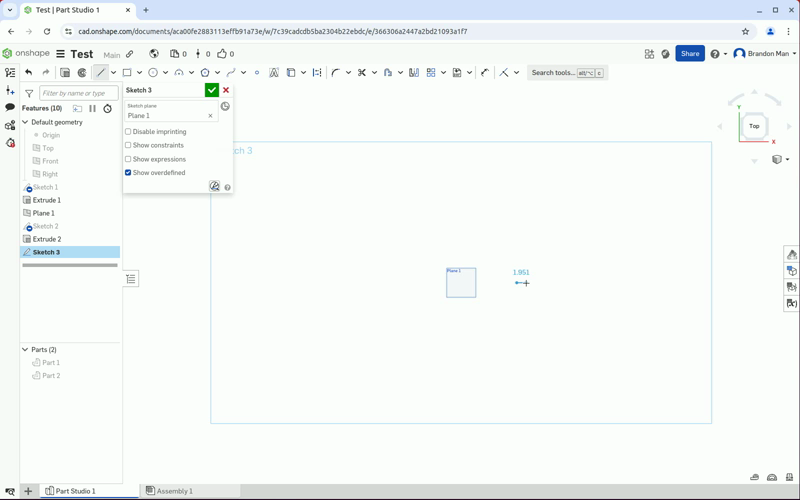
click(526, 282)
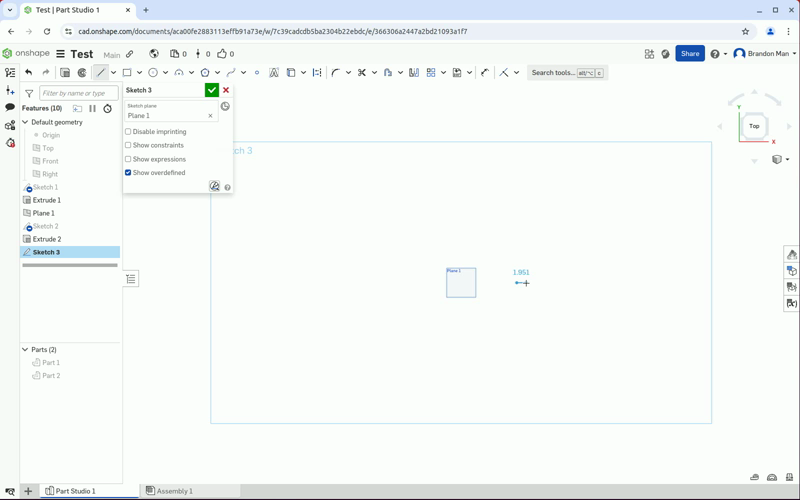
key_up(shift)
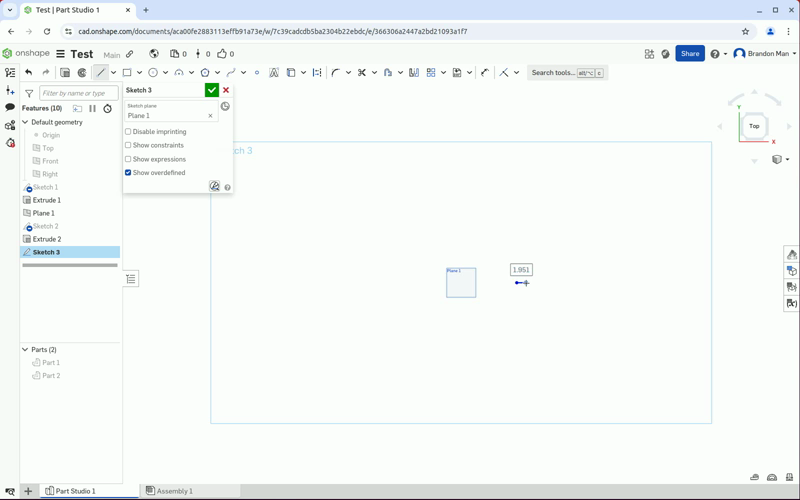
key_down(shift)
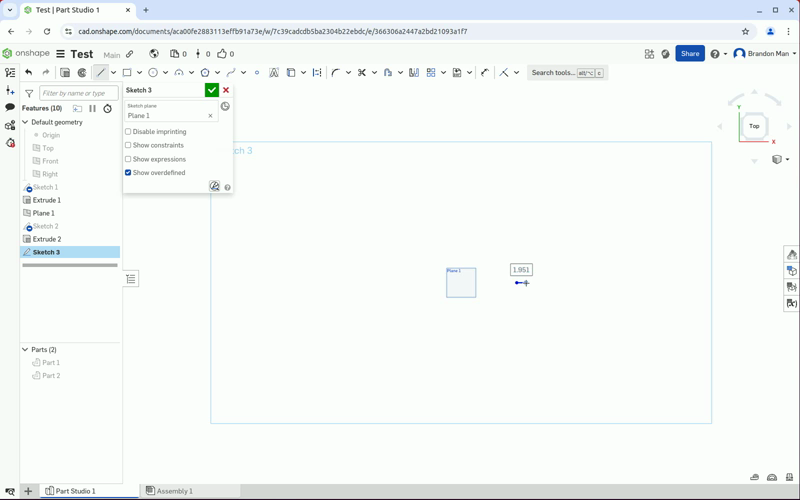
mouse_move(556, 282)
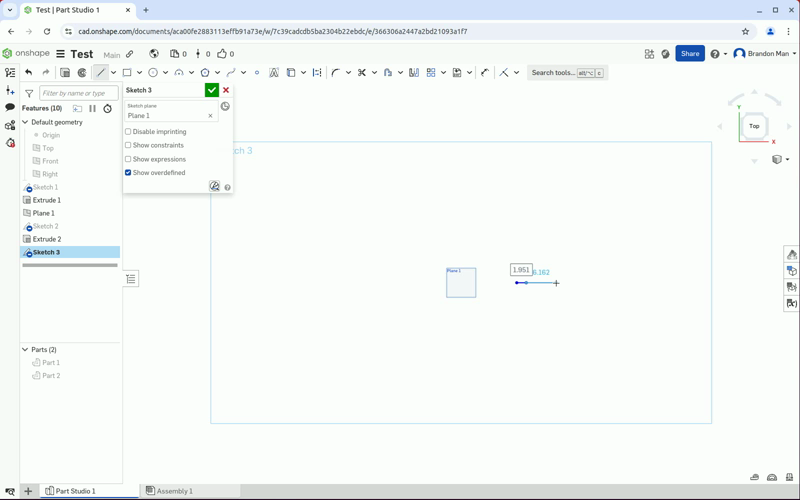
mouse_move(545, 238)
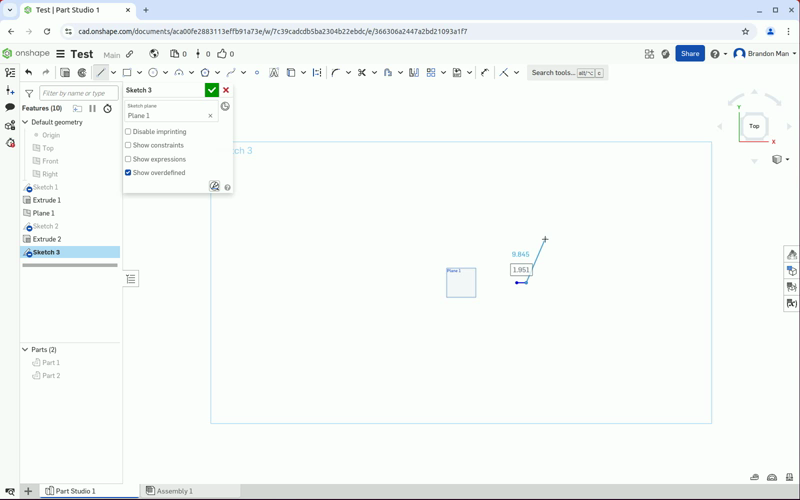
click(545, 238)
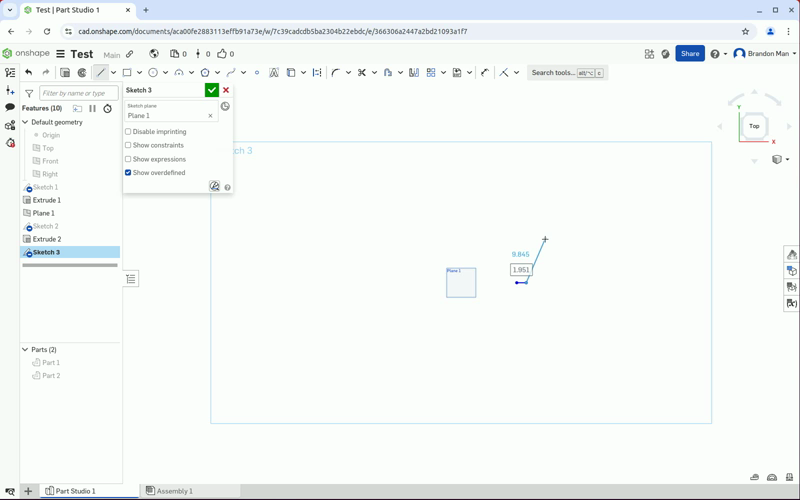
key_up(shift)
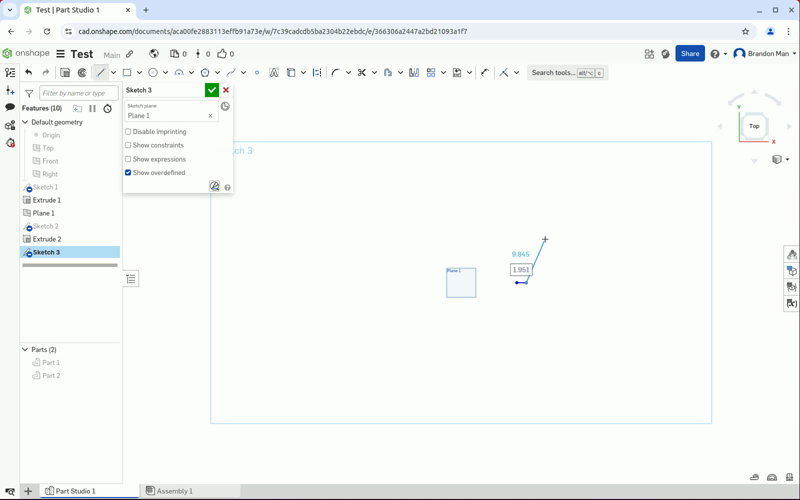
key_down(shift)
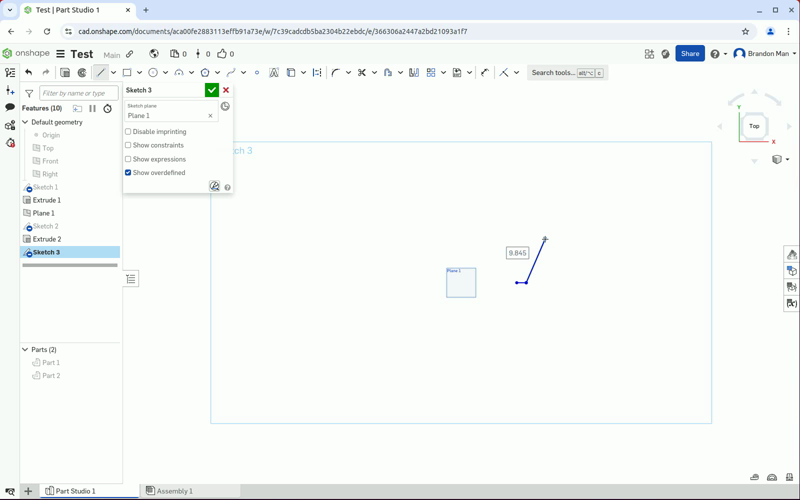
mouse_move(575, 238)
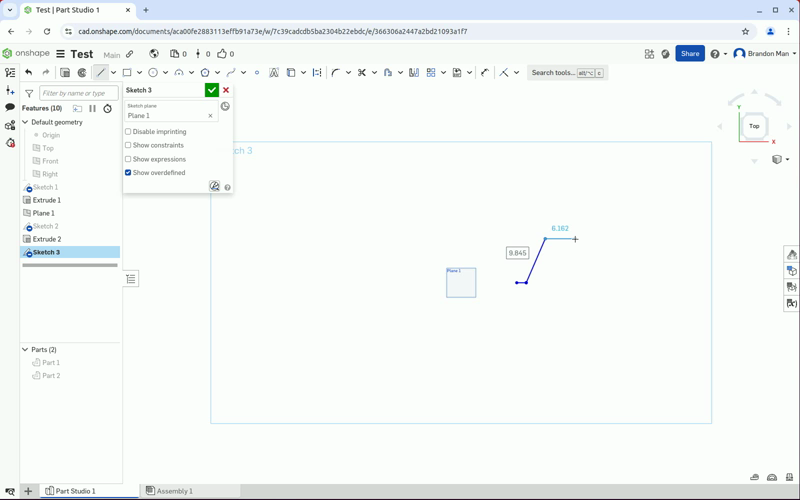
mouse_move(545, 220)
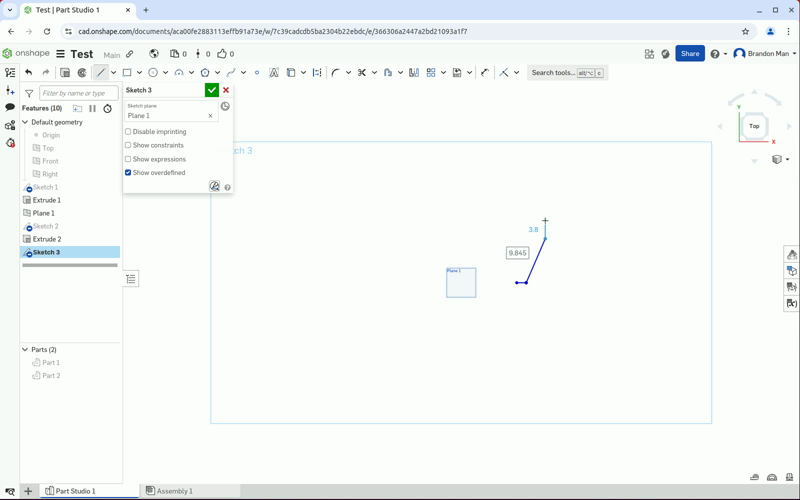
click(545, 220)
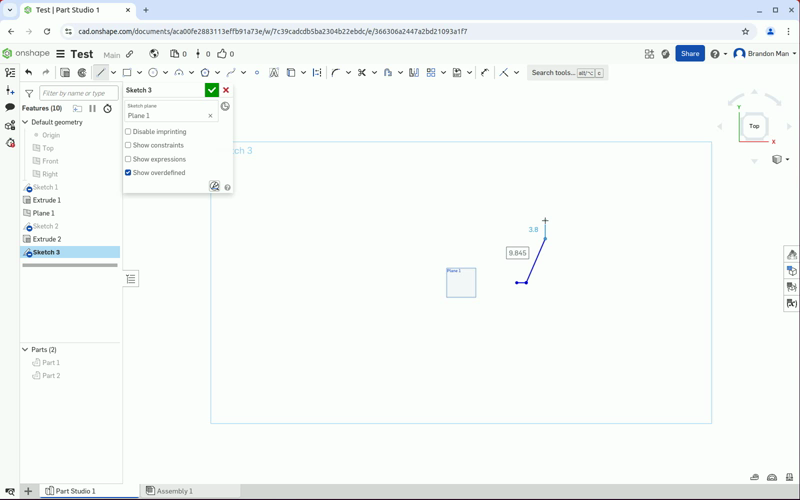
key_up(shift)
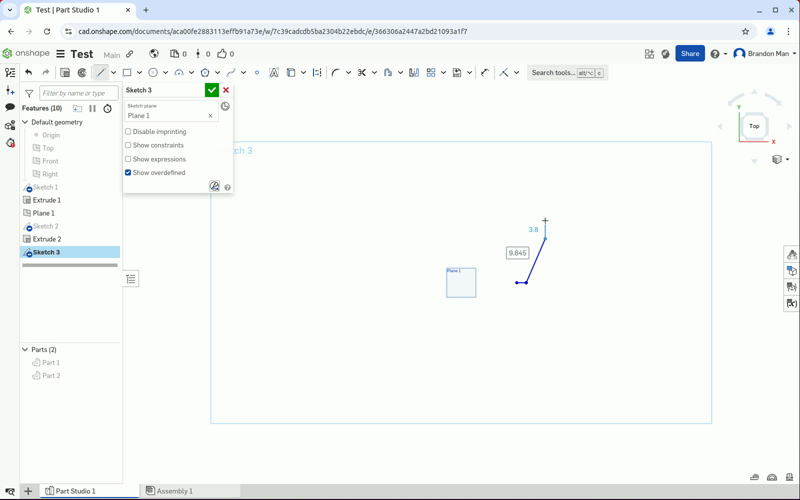
key_down(shift)
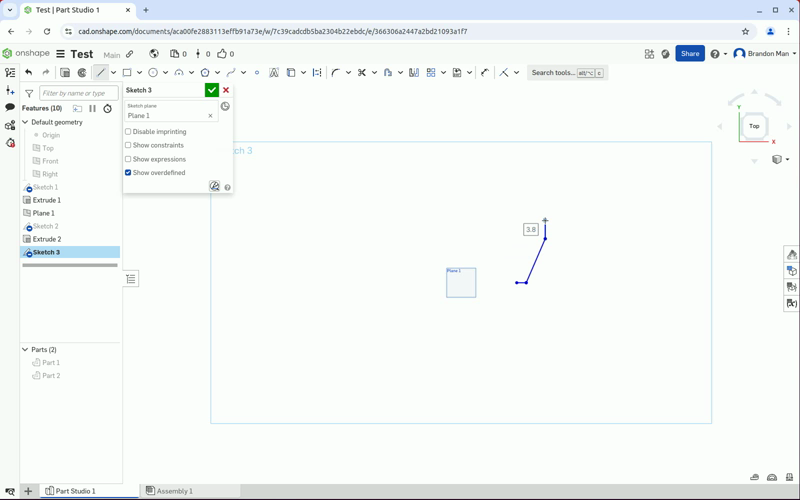
mouse_move(575, 220)
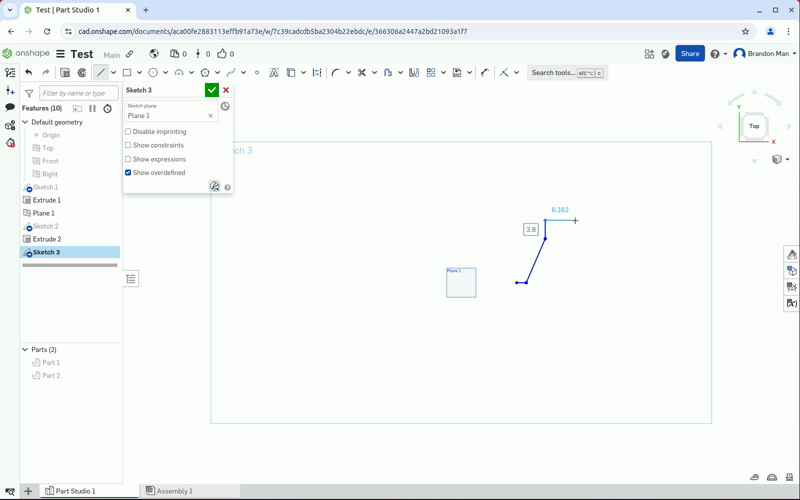
mouse_move(534, 220)
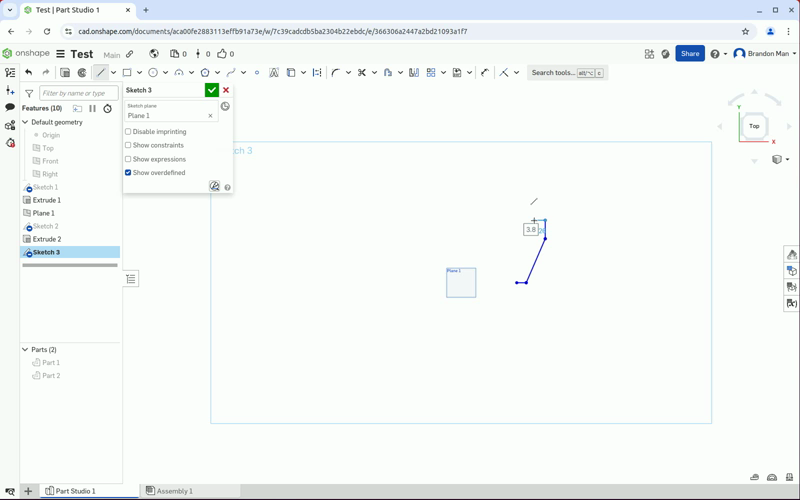
click(534, 220)
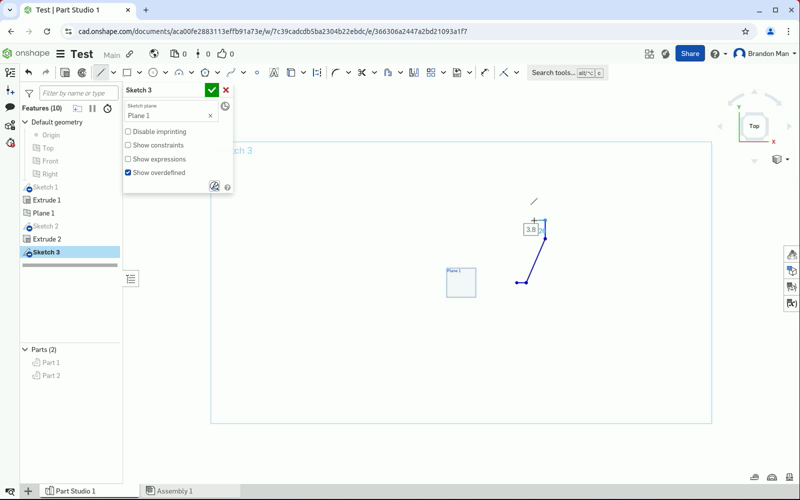
key_up(shift)
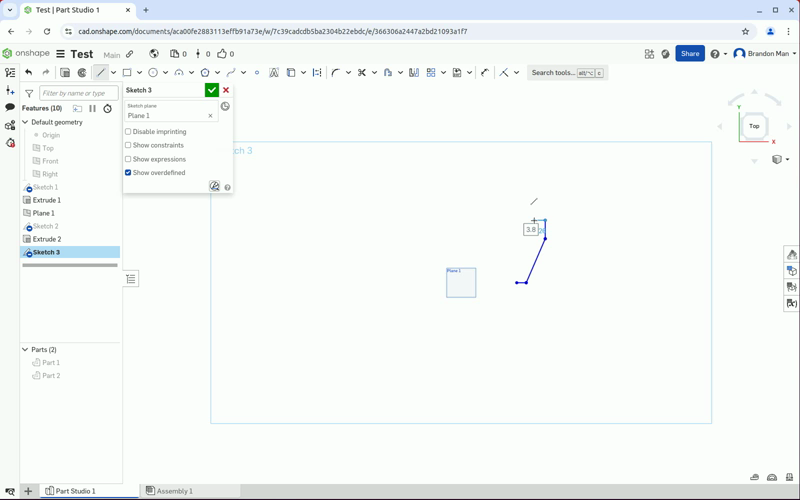
key_down(shift)
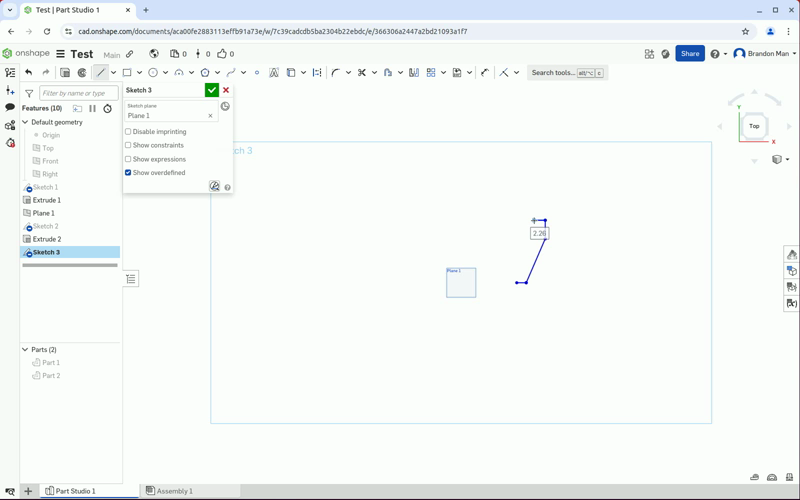
mouse_move(564, 220)
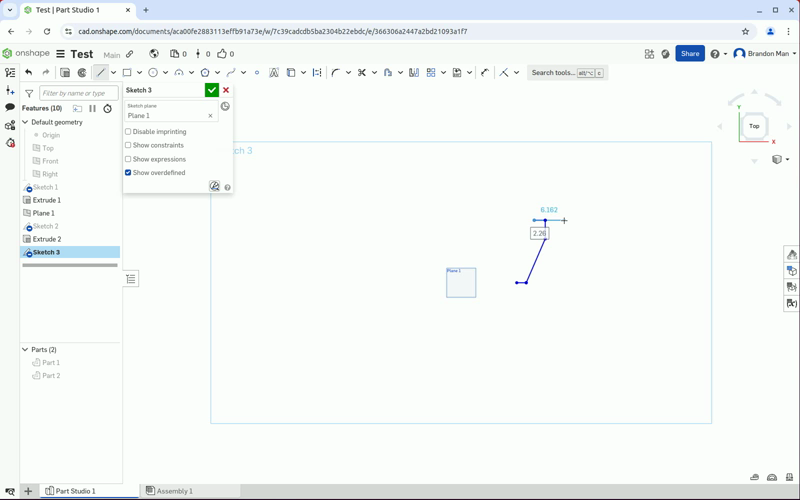
mouse_move(534, 238)
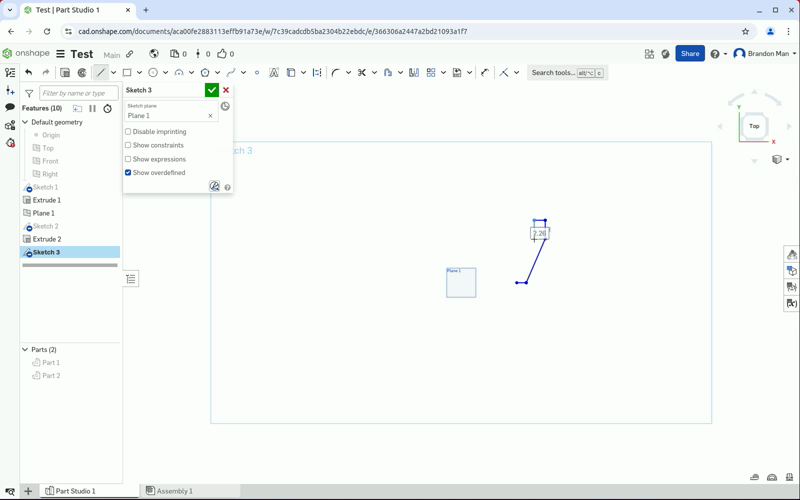
click(534, 238)
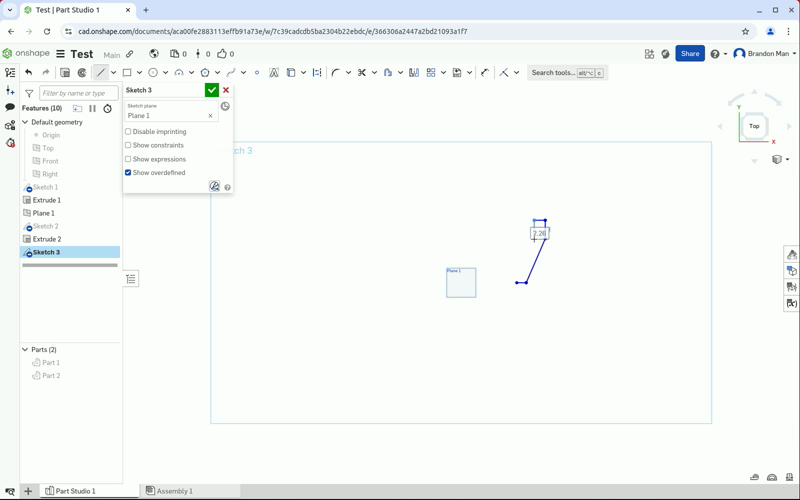
key_up(shift)
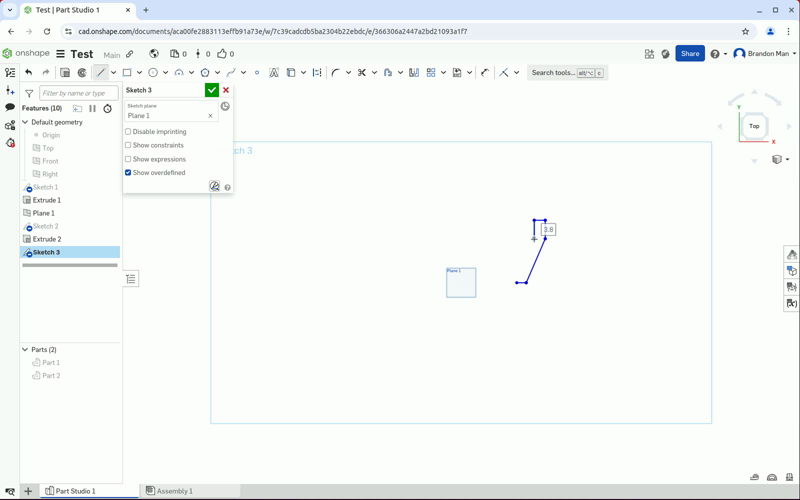
key_down(shift)
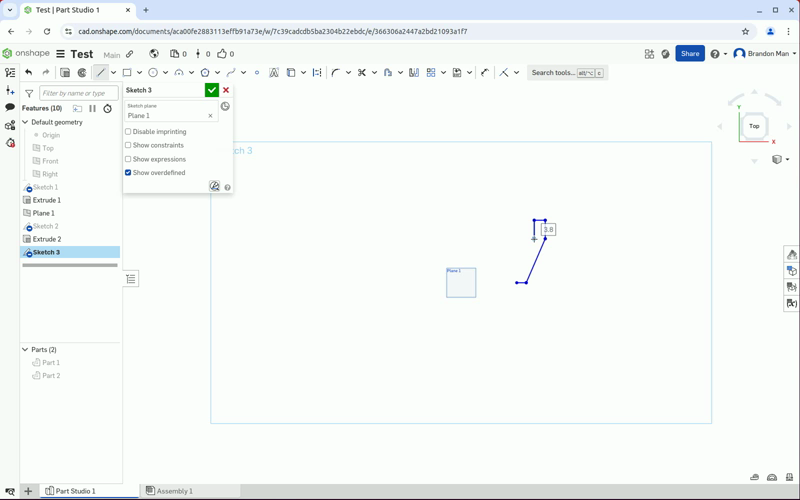
mouse_move(564, 238)
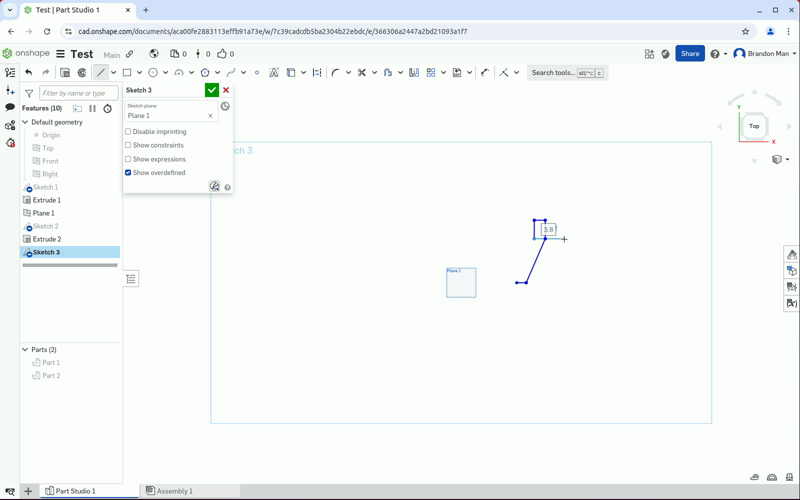
mouse_move(516, 279)
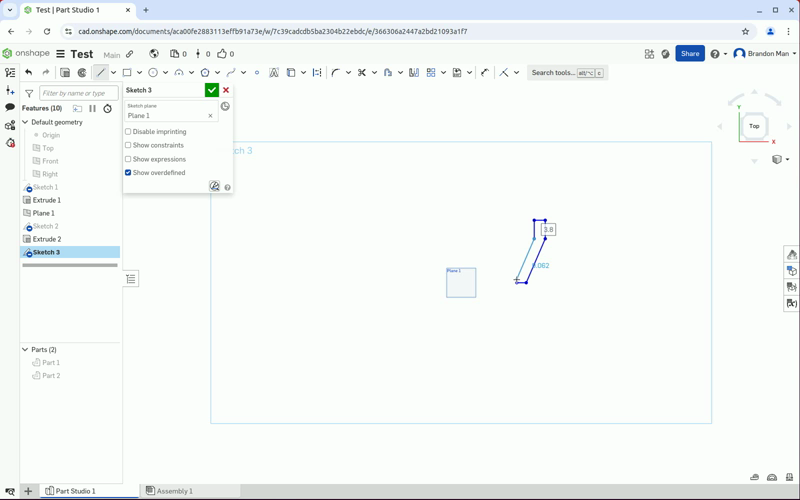
scroll(6)
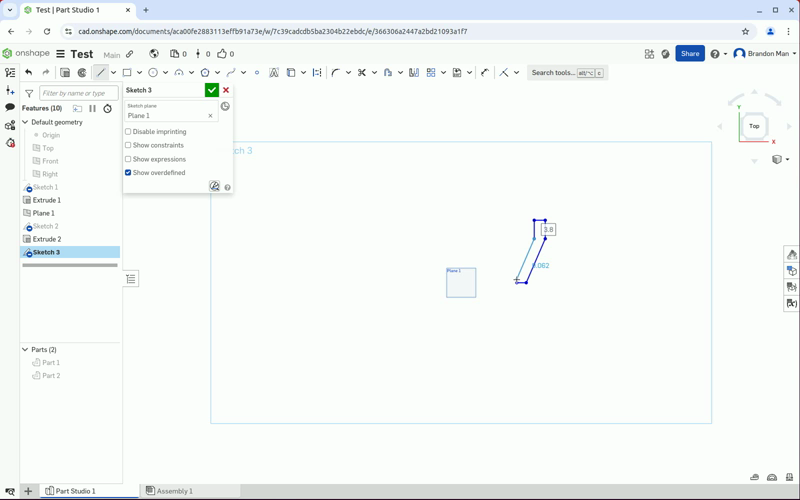
scroll(6)
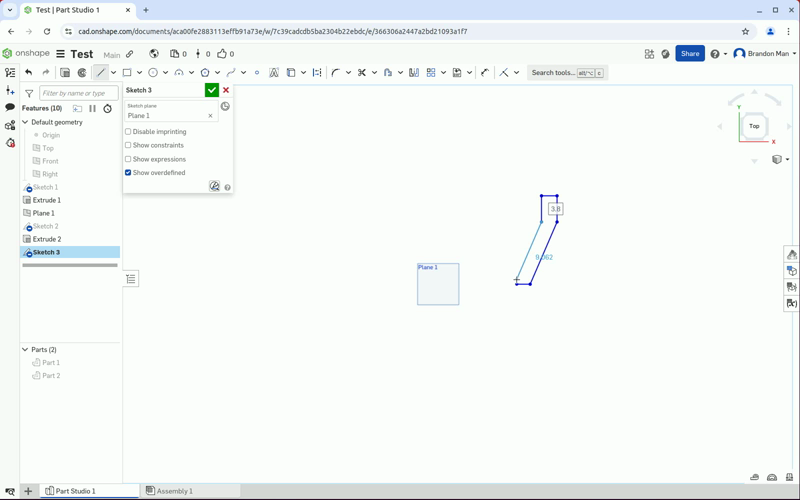
scroll(6)
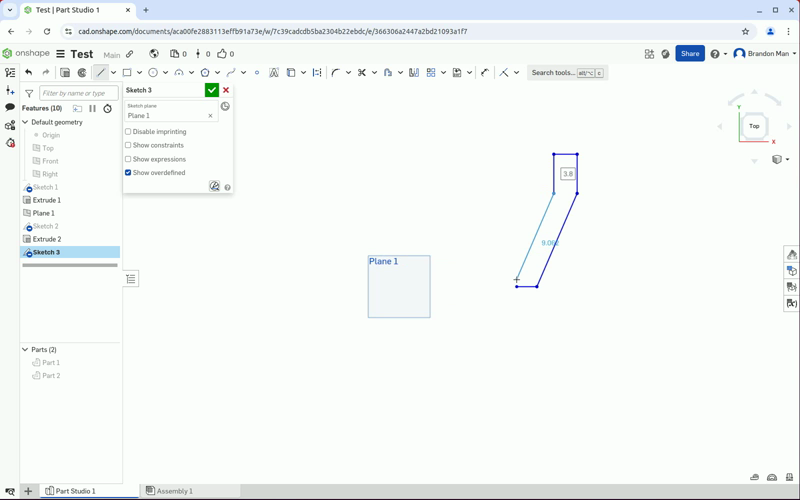
scroll(6)
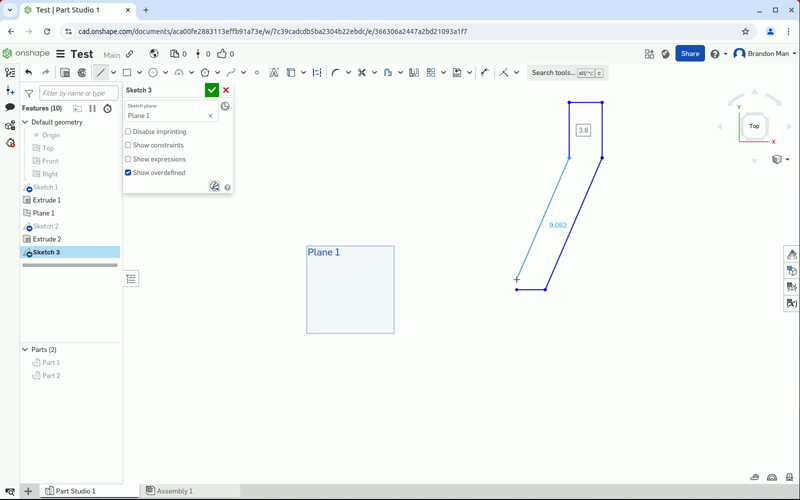
scroll(6)
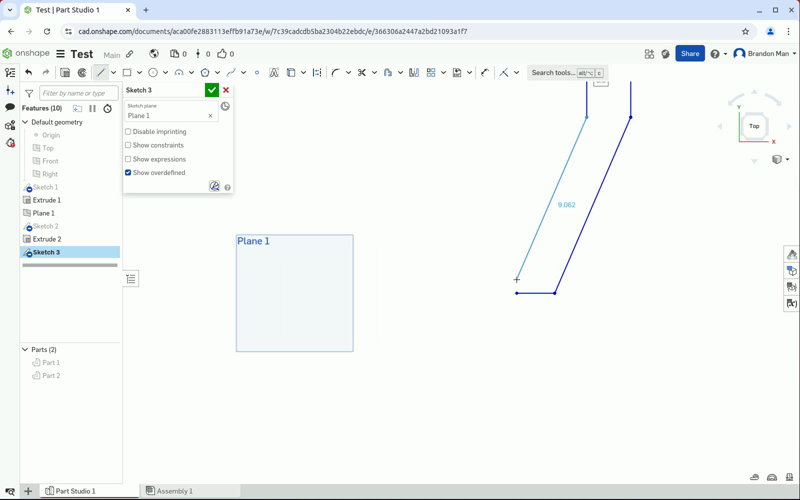
scroll(6)
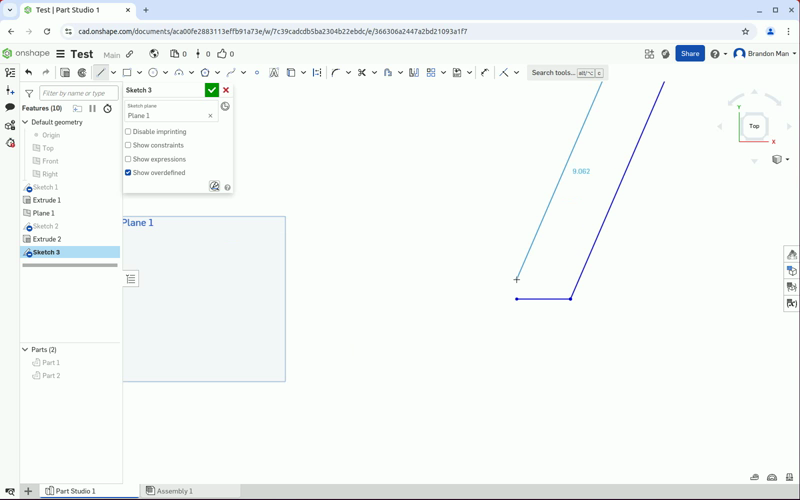
scroll(6)
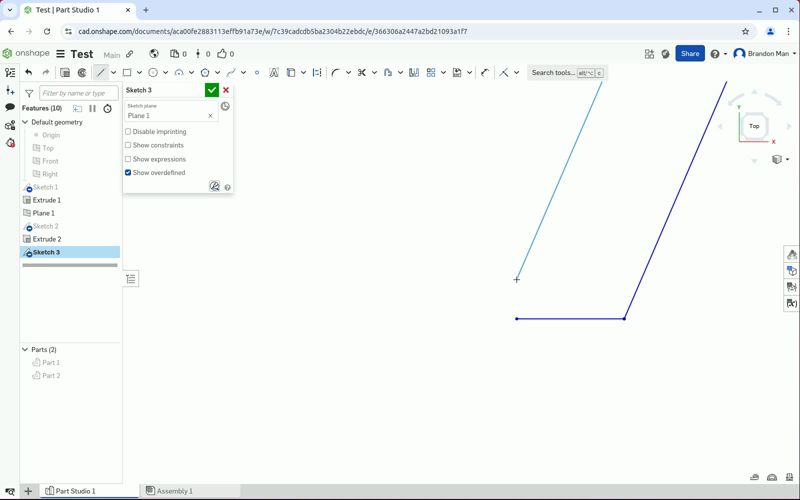
click(516, 279)
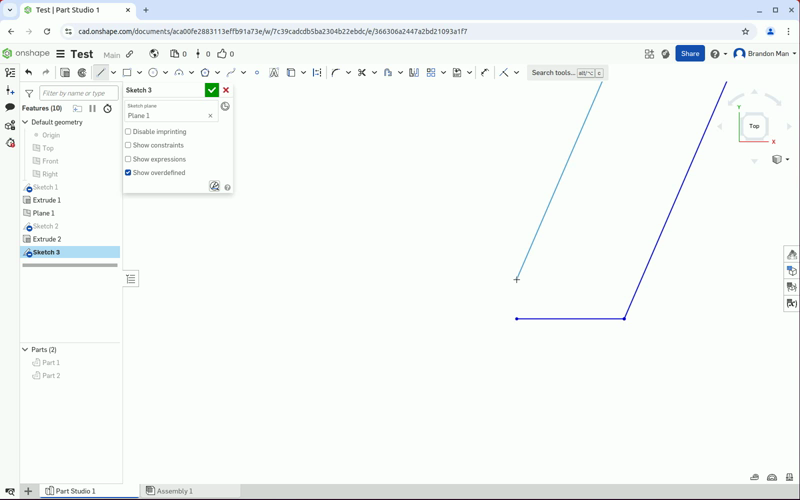
scroll(-6)
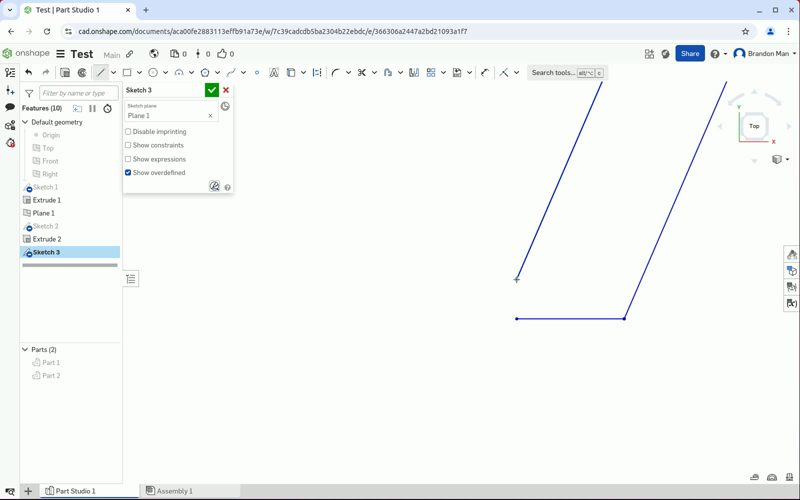
scroll(-6)
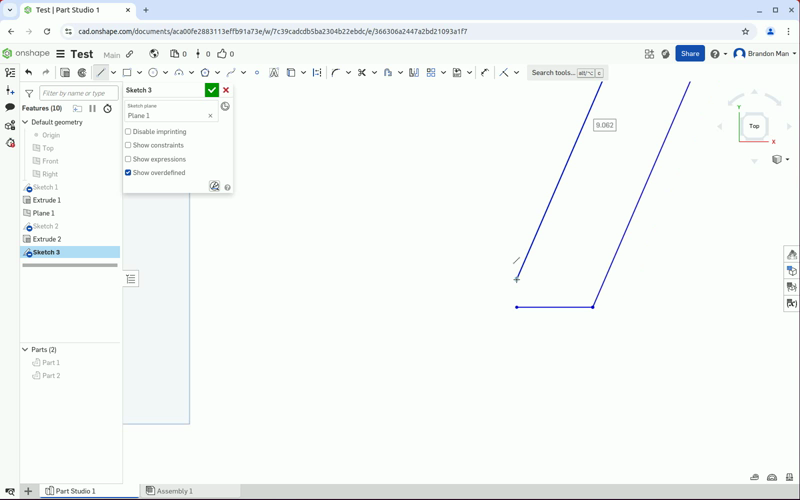
scroll(-6)
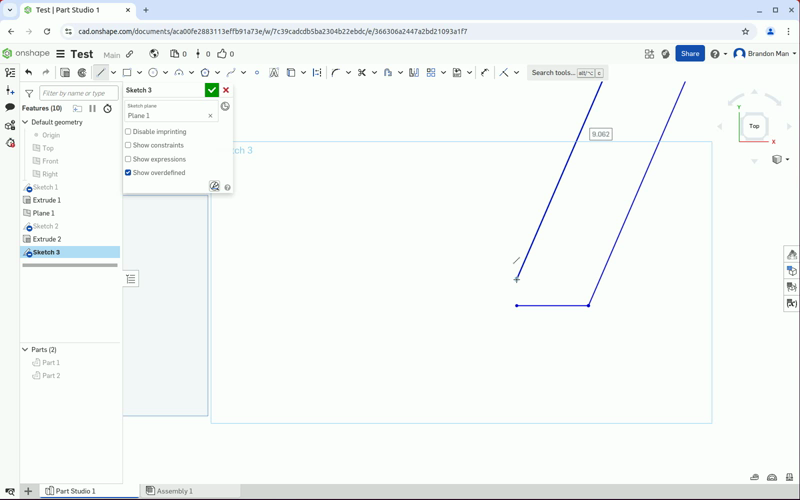
scroll(-6)
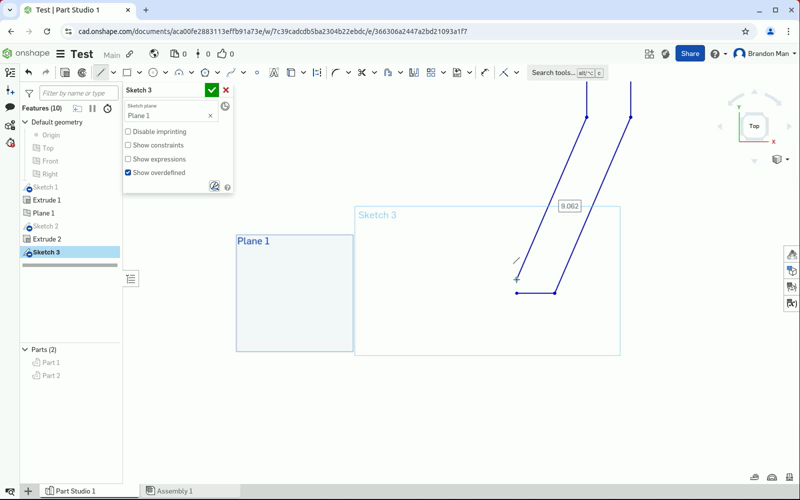
scroll(-6)
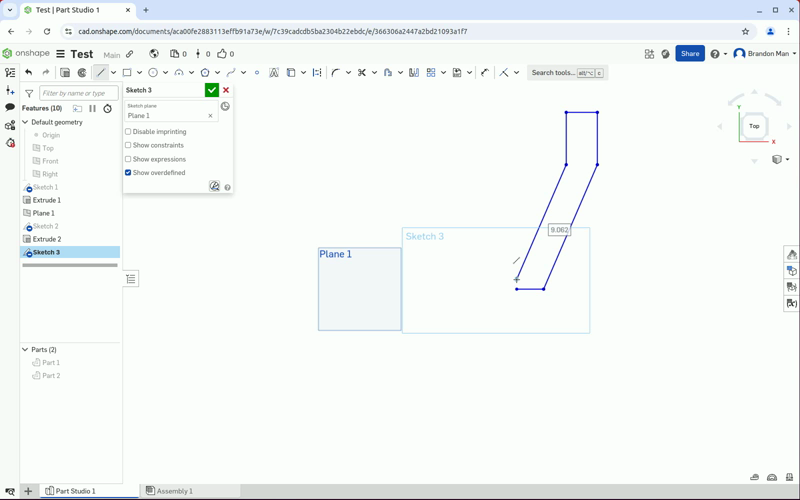
scroll(-6)
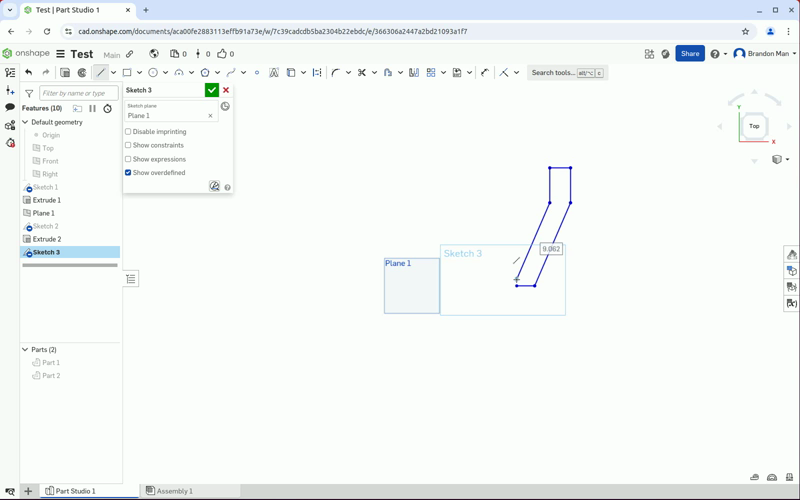
scroll(-6)
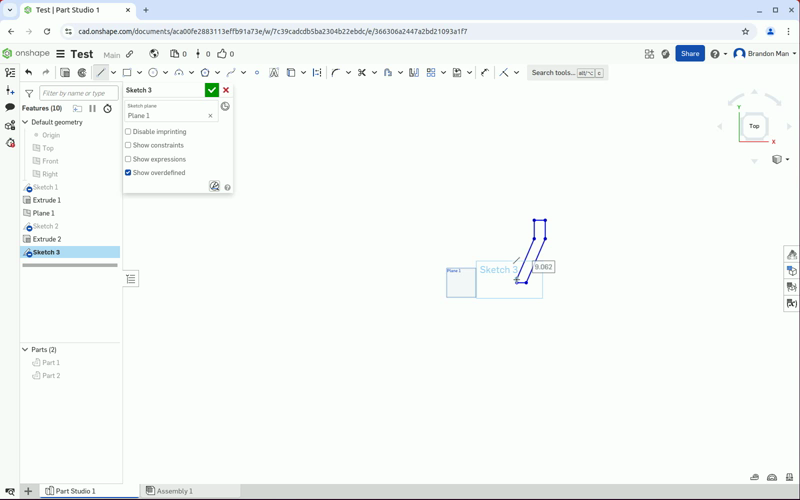
key_up(shift)
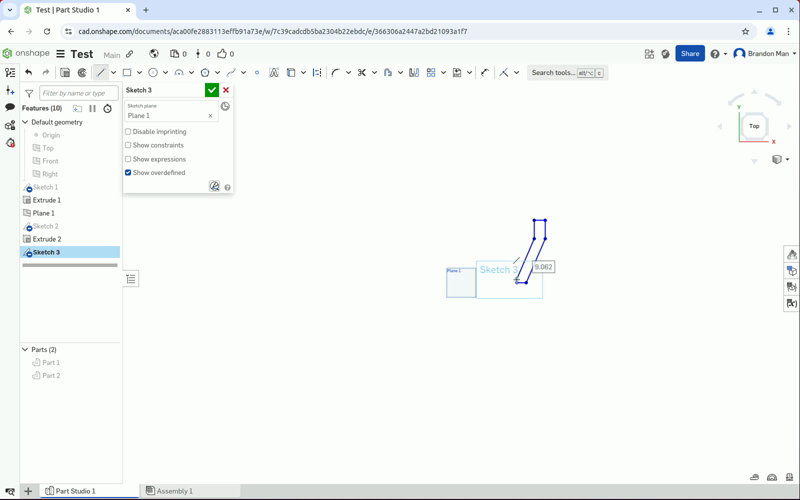
mouse_move(546, 279)
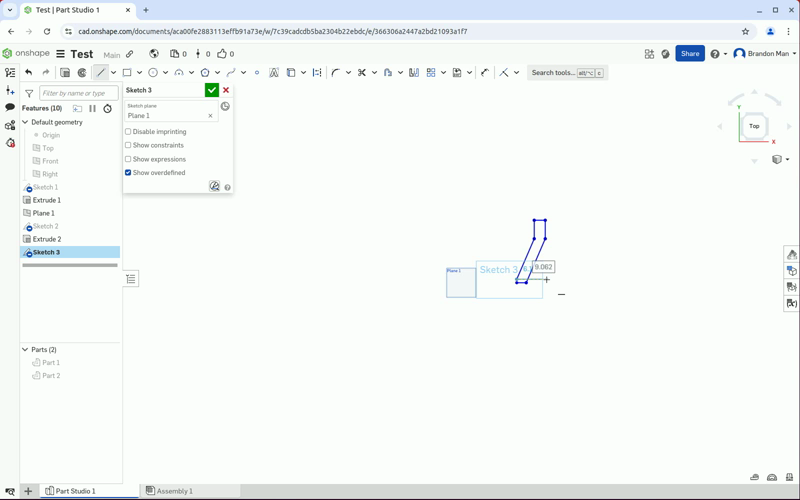
key_down(shift)
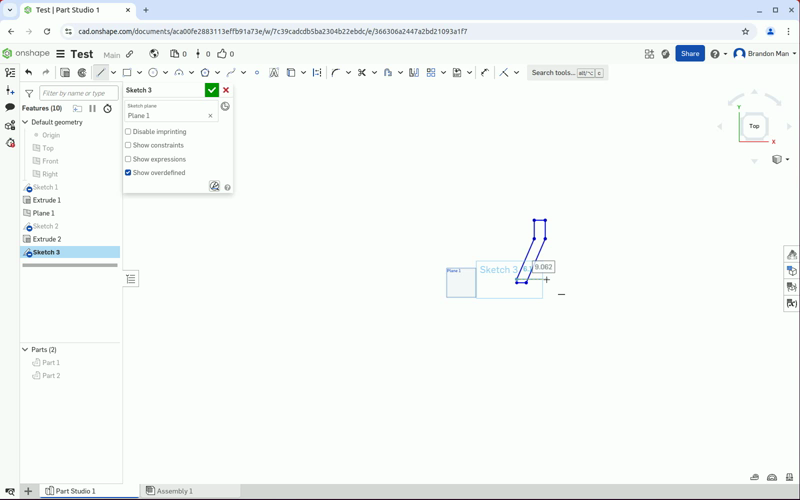
mouse_move(516, 282)
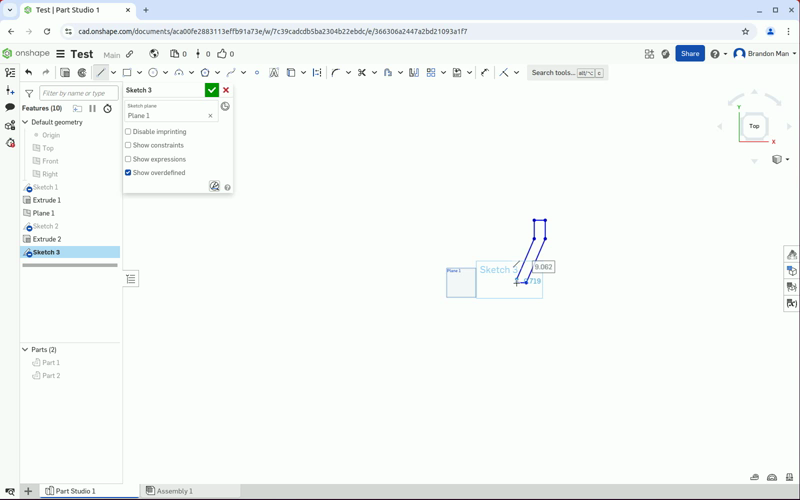
scroll(6)
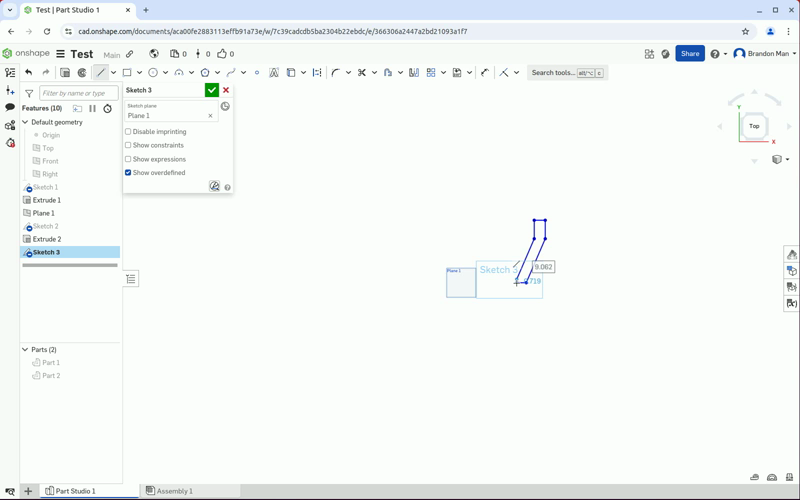
scroll(6)
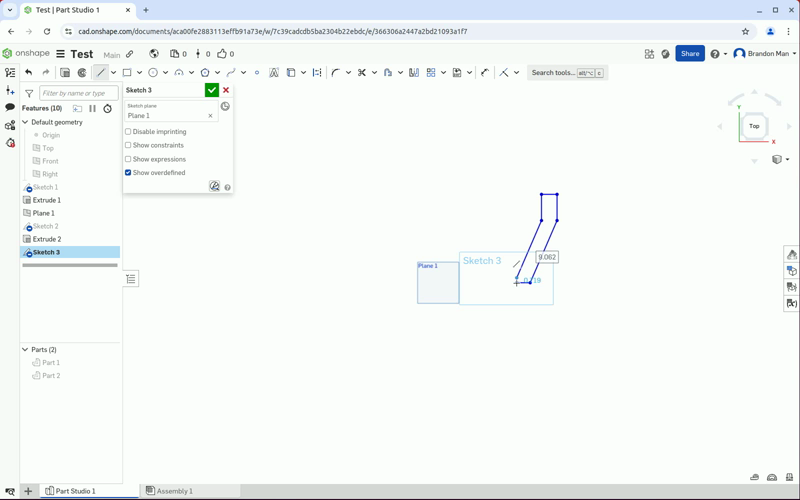
scroll(6)
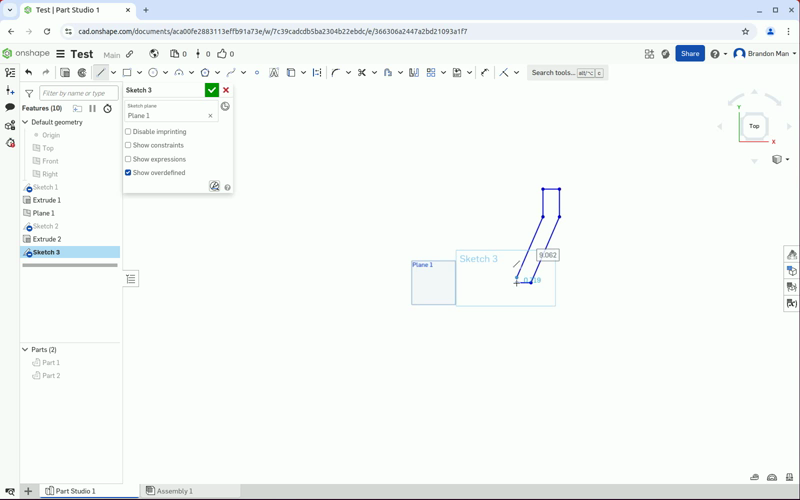
scroll(6)
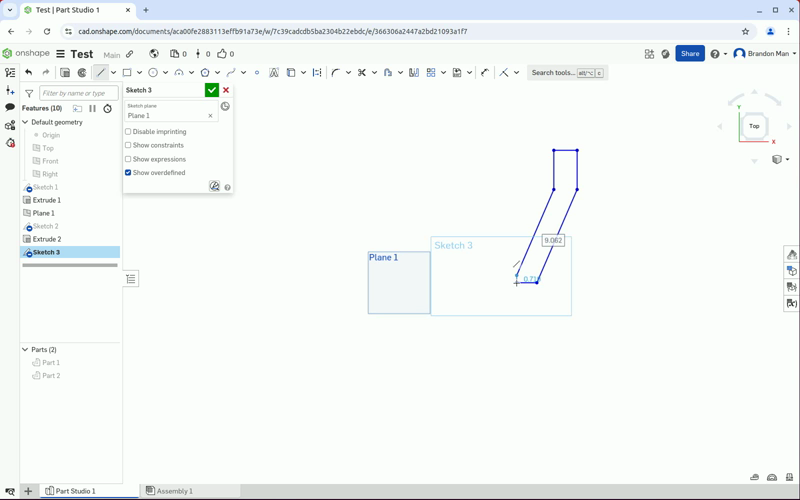
scroll(6)
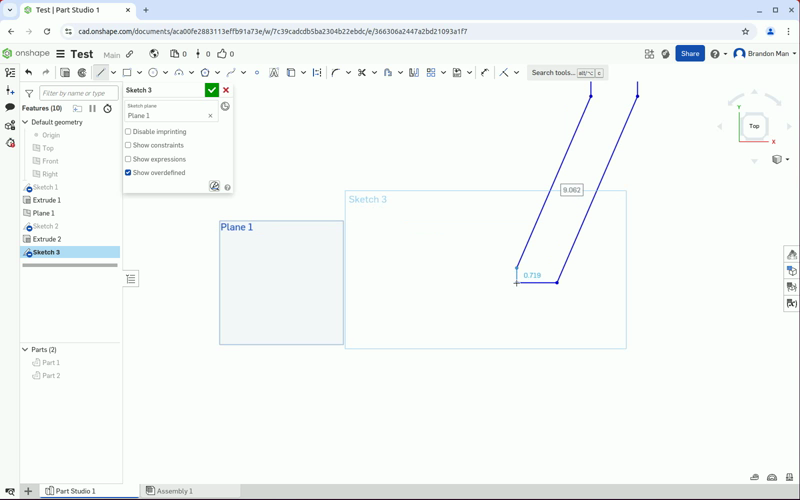
scroll(6)
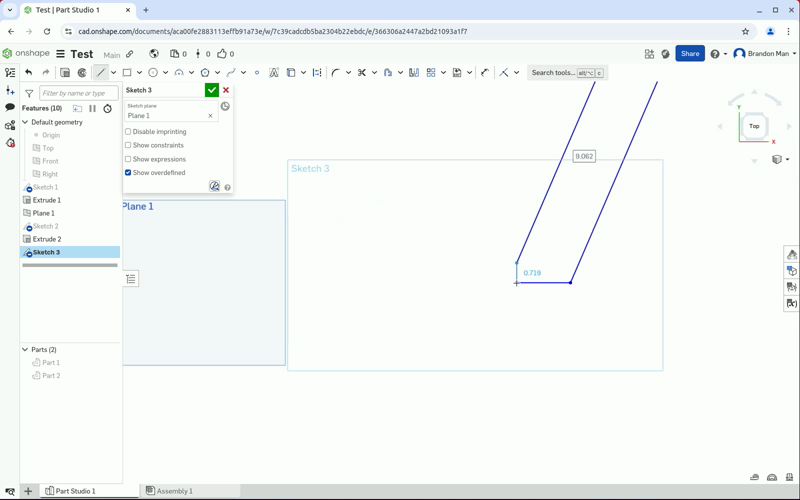
scroll(6)
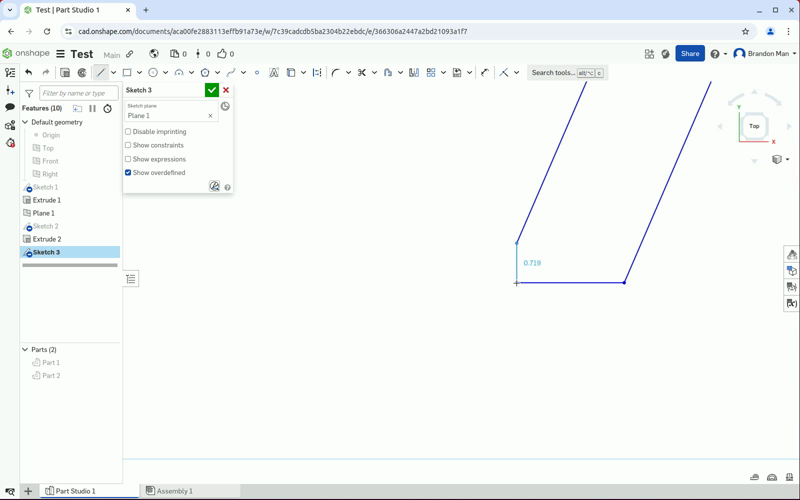
key_up(shift)
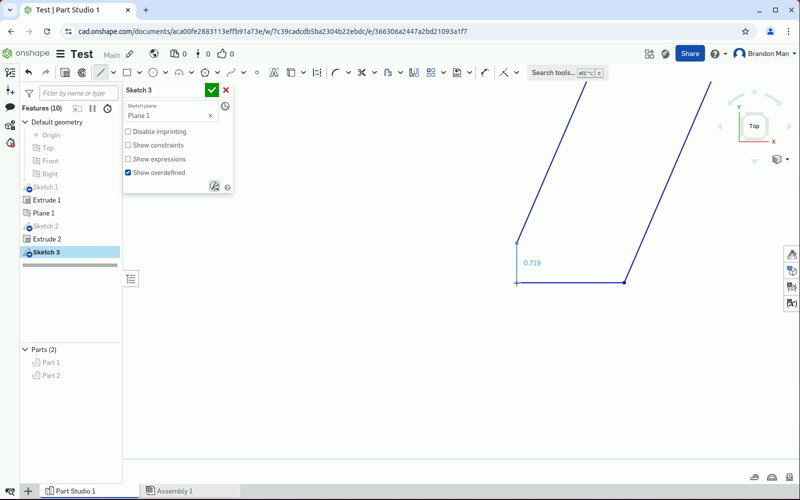
click(516, 282)
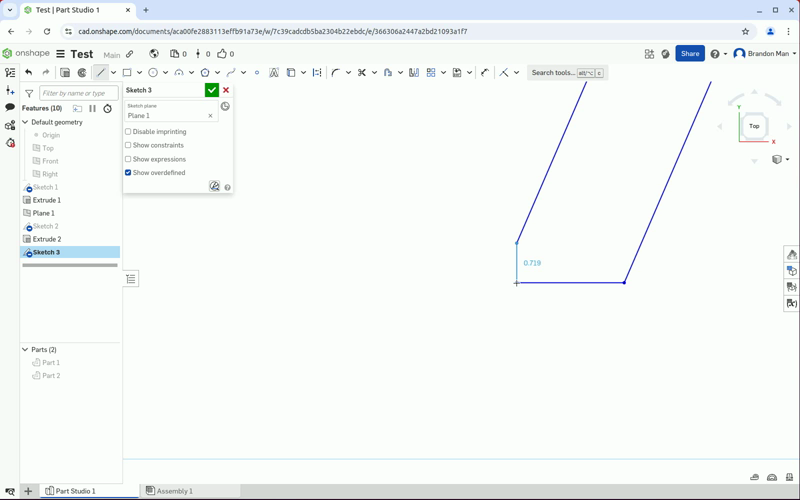
scroll(-6)
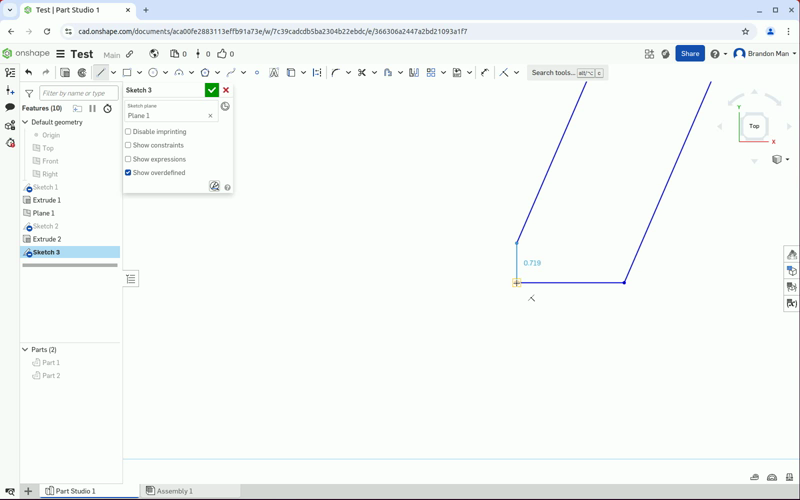
scroll(-6)
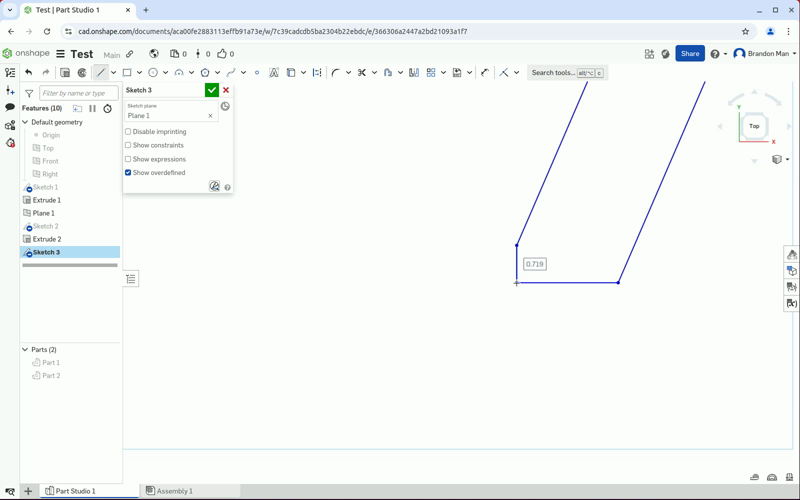
scroll(-6)
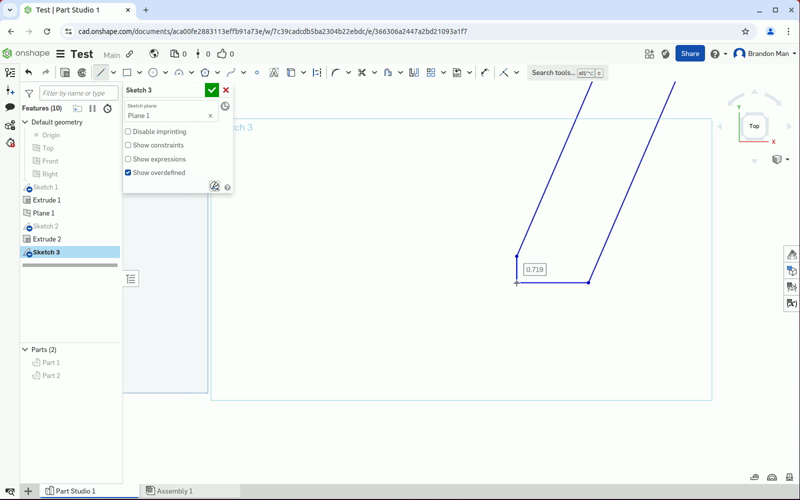
scroll(-6)
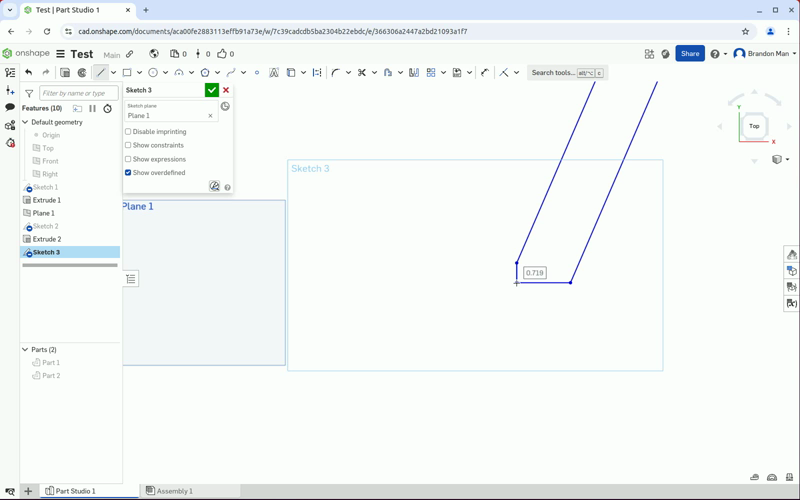
scroll(-6)
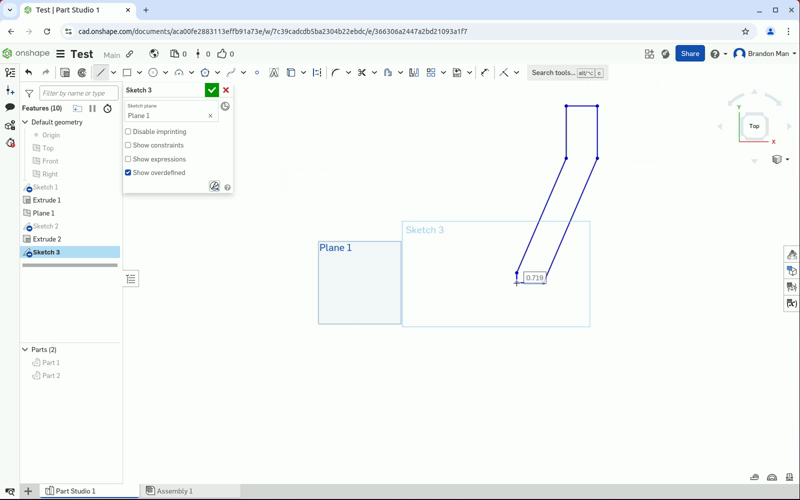
scroll(-6)
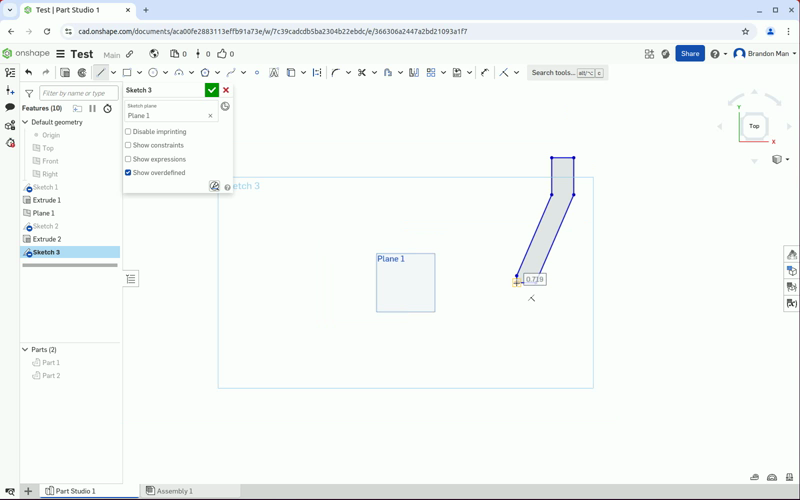
scroll(-6)
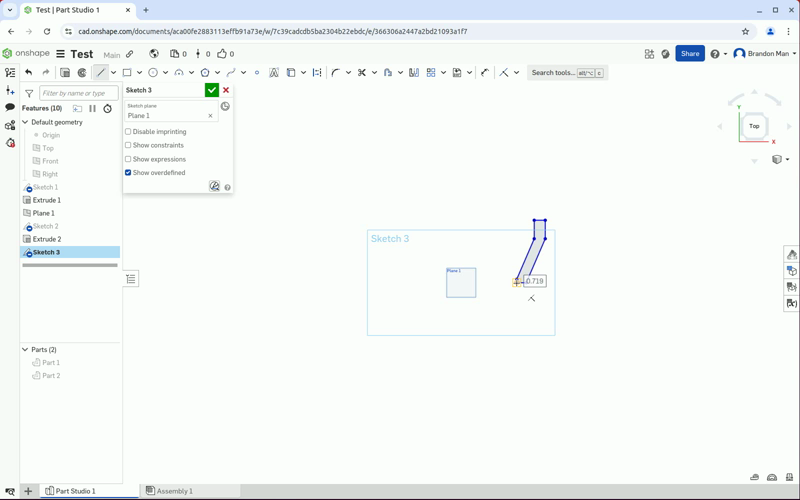
key(esc)
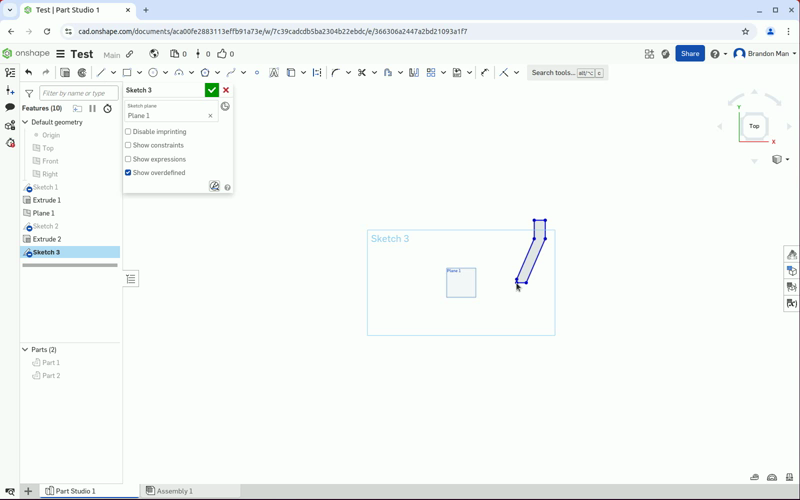
mouse_move(525, 266)
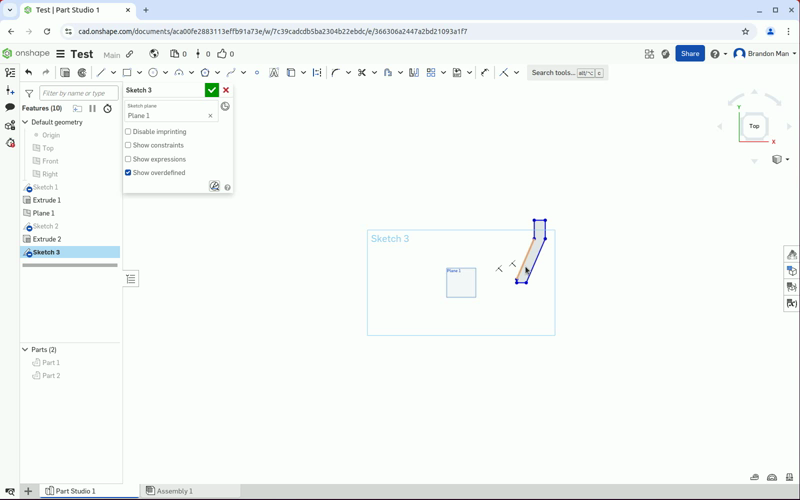
scroll(6)
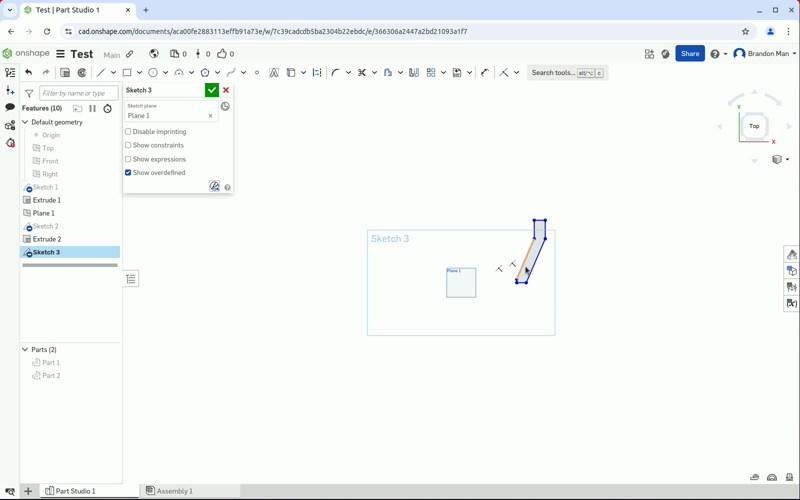
scroll(6)
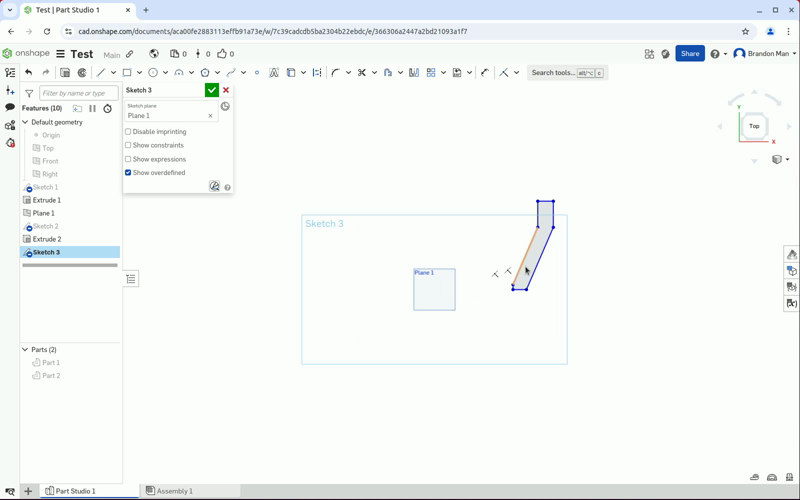
scroll(6)
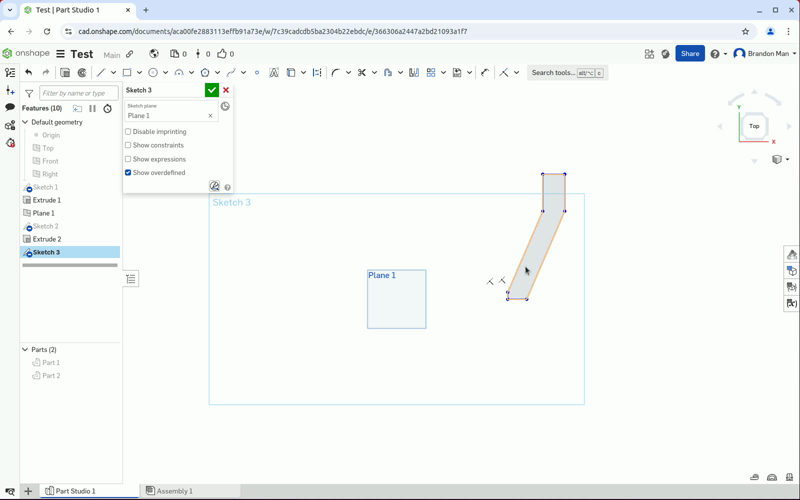
scroll(6)
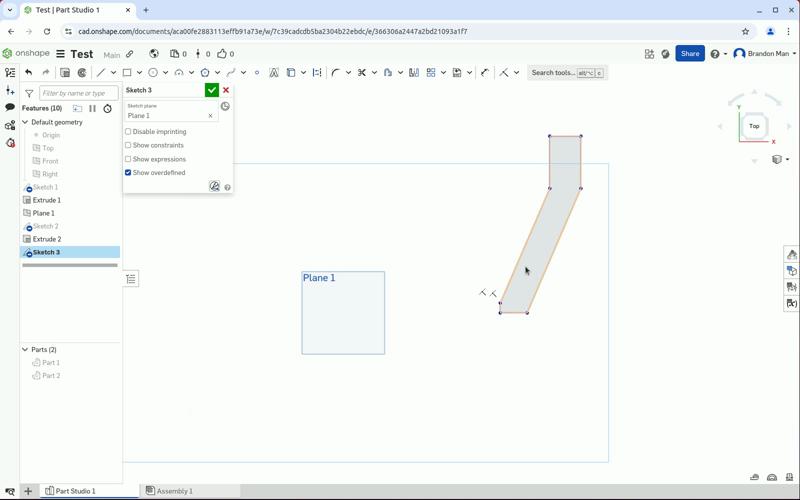
scroll(6)
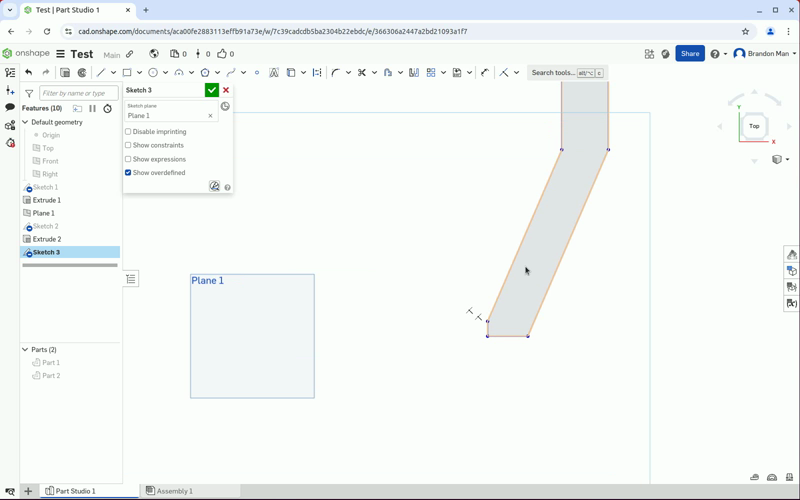
scroll(6)
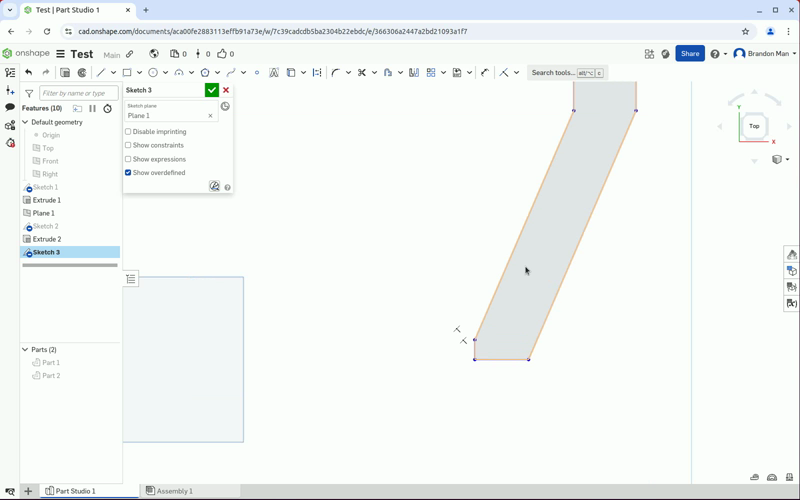
scroll(6)
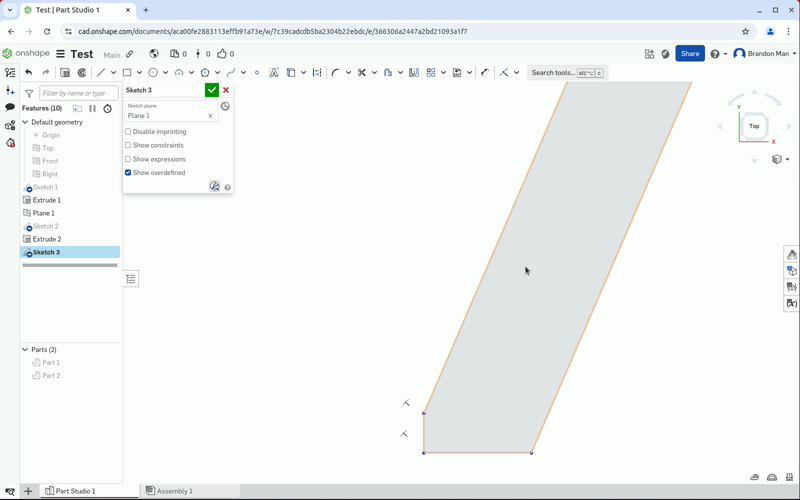
click(525, 266)
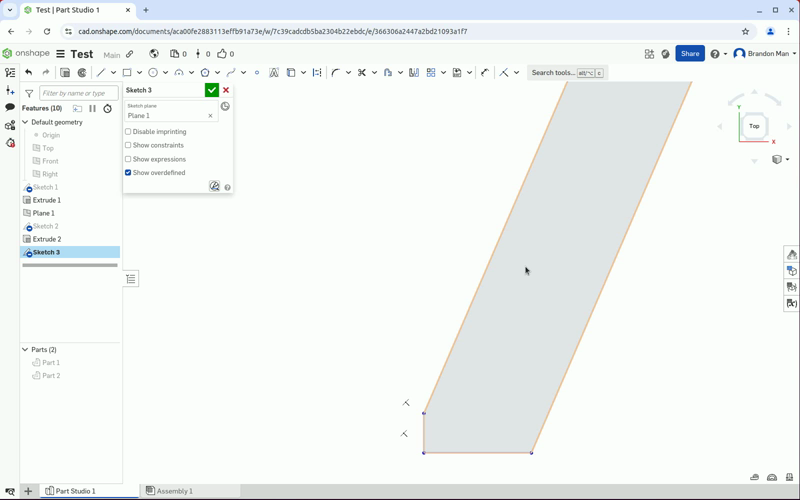
scroll(-6)
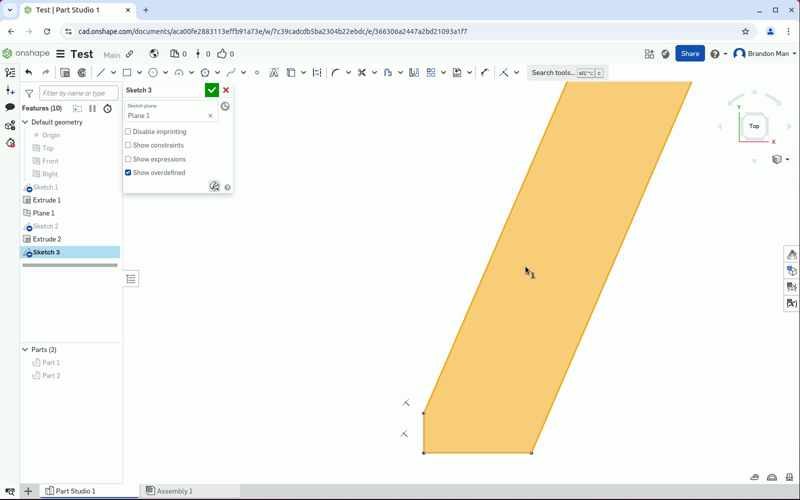
scroll(-6)
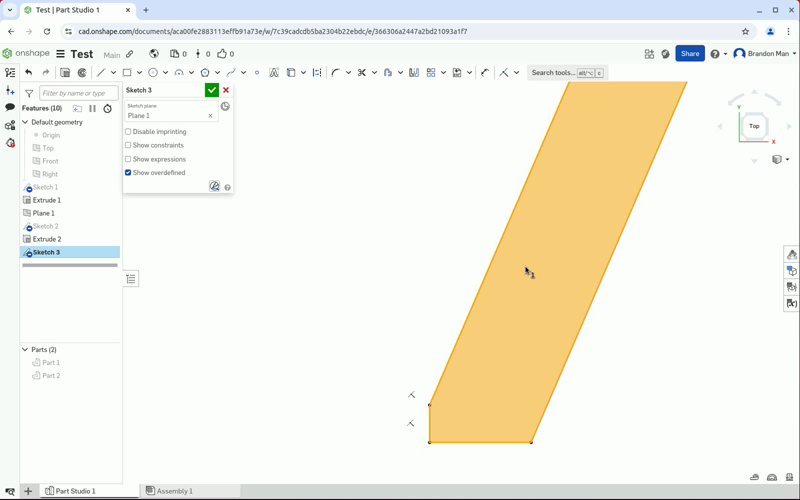
scroll(-6)
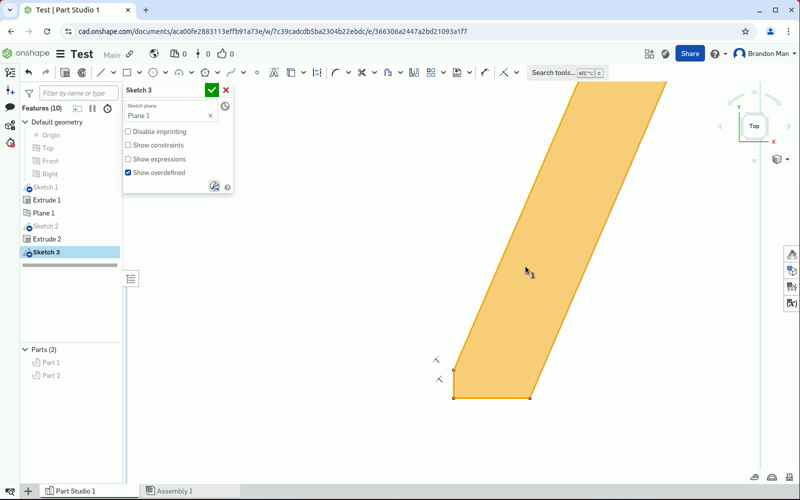
scroll(-6)
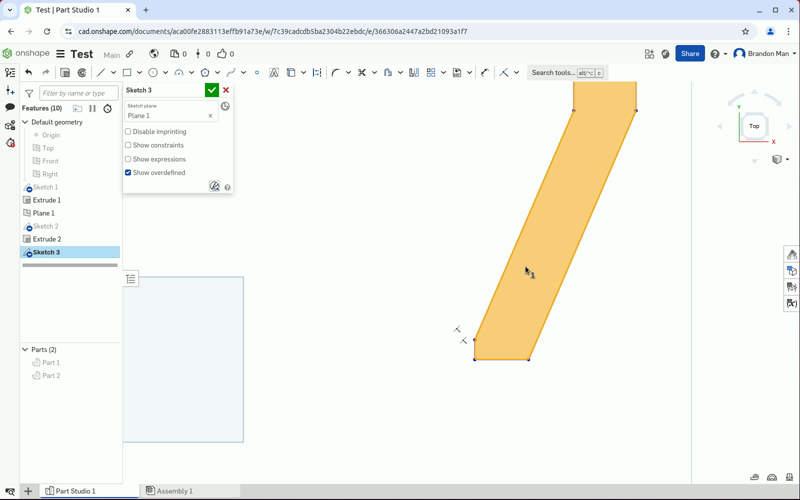
scroll(-6)
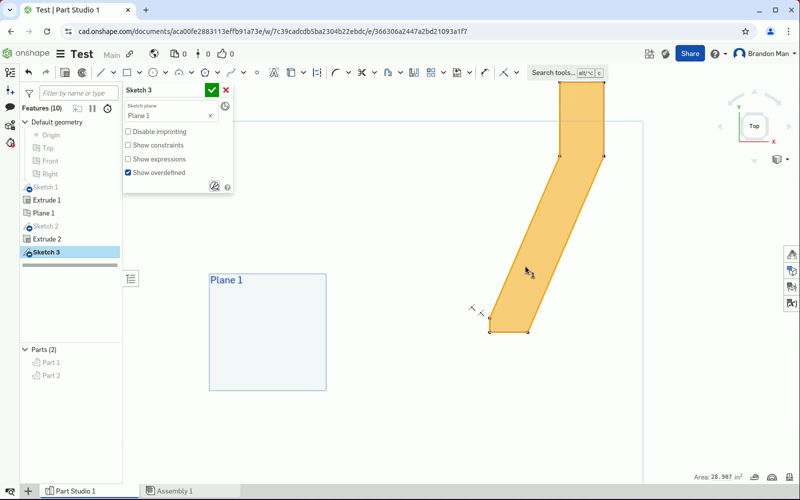
scroll(-6)
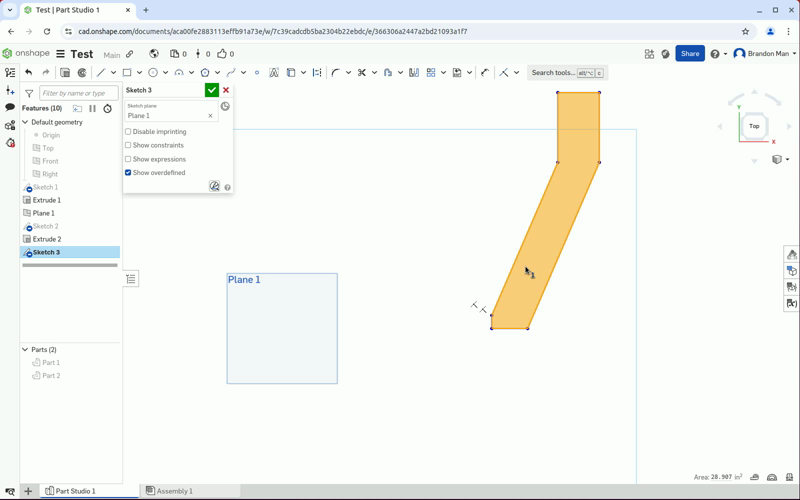
scroll(-6)
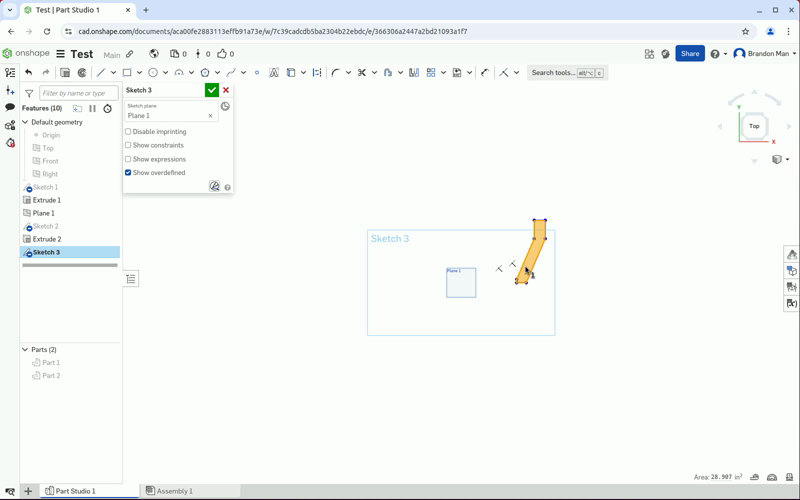
mouse_move(73, 352)
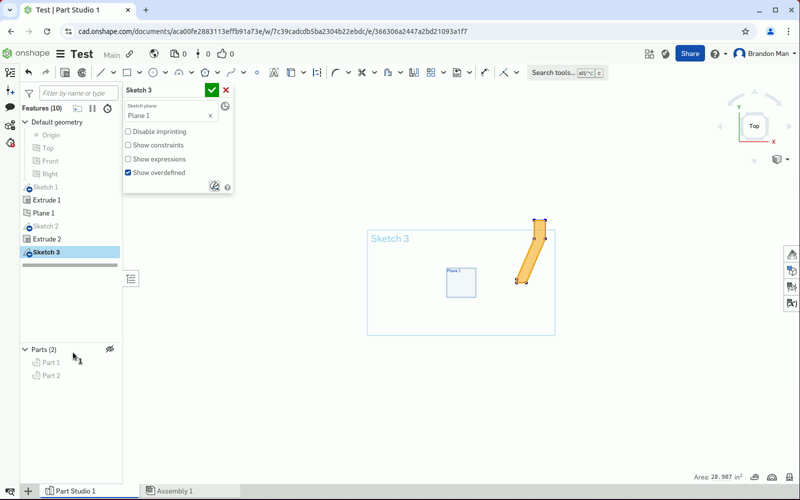
key(shift+y)
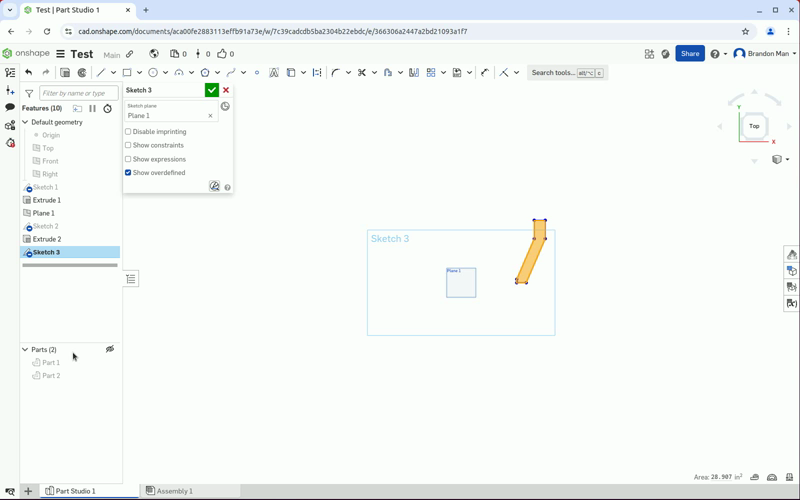
key(shift+e)
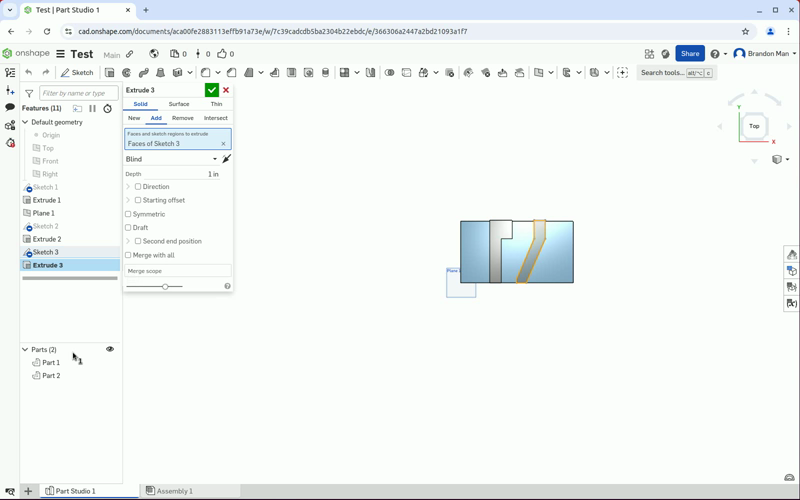
mouse_move(143, 106)
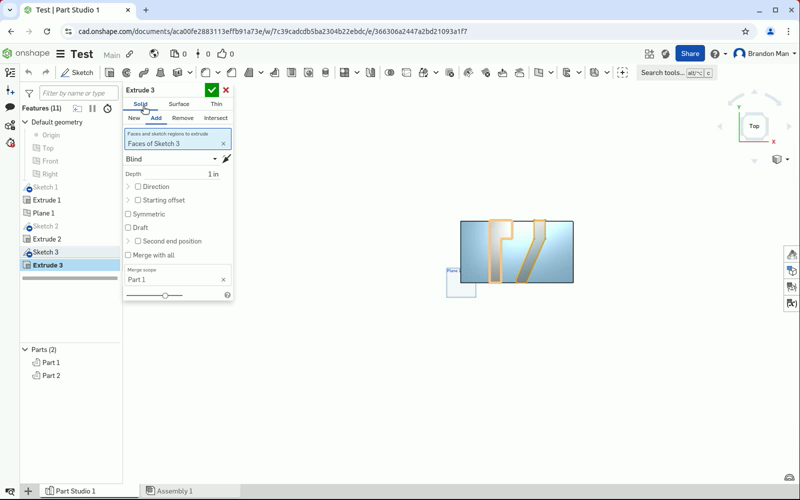
click(143, 106)
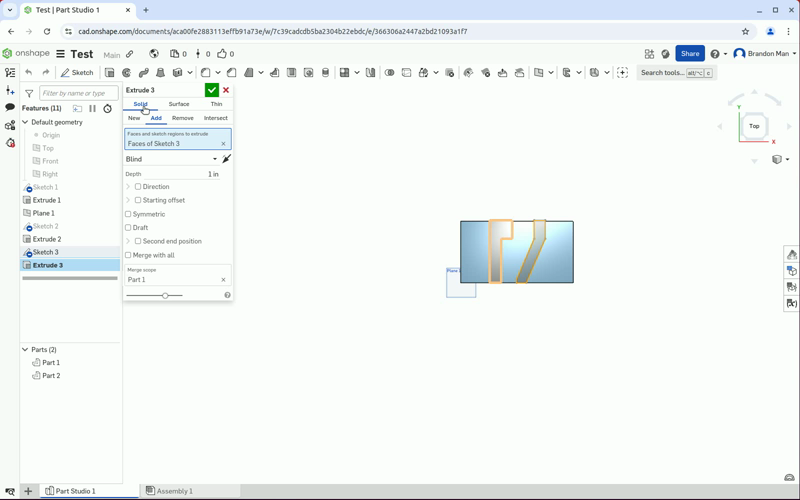
mouse_move(137, 120)
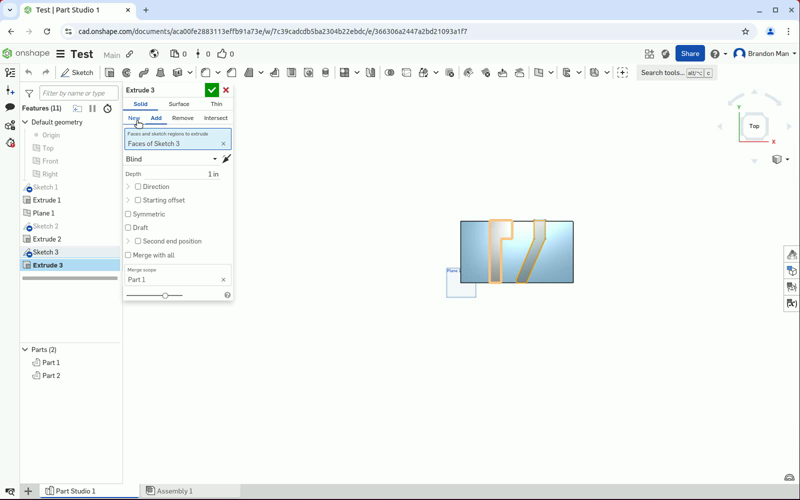
click(137, 120)
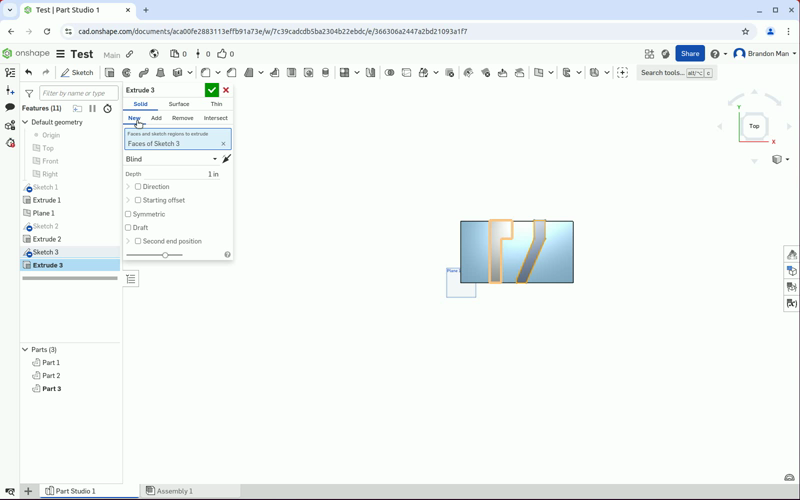
key(tab, 4)
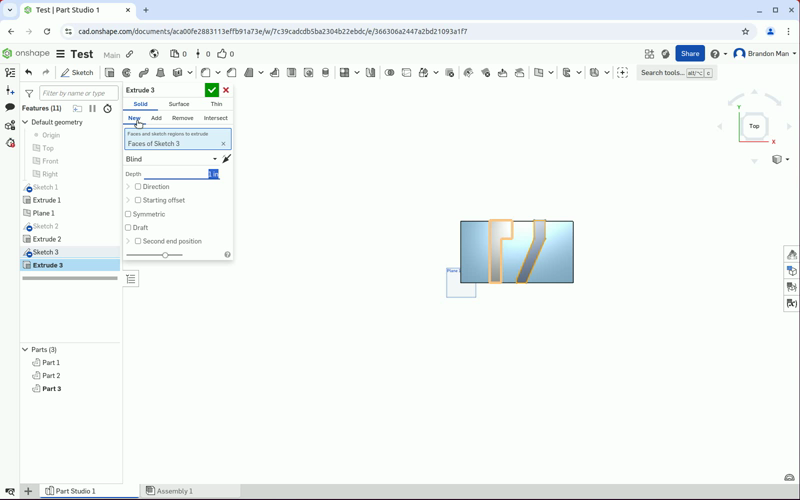
text(4.574)
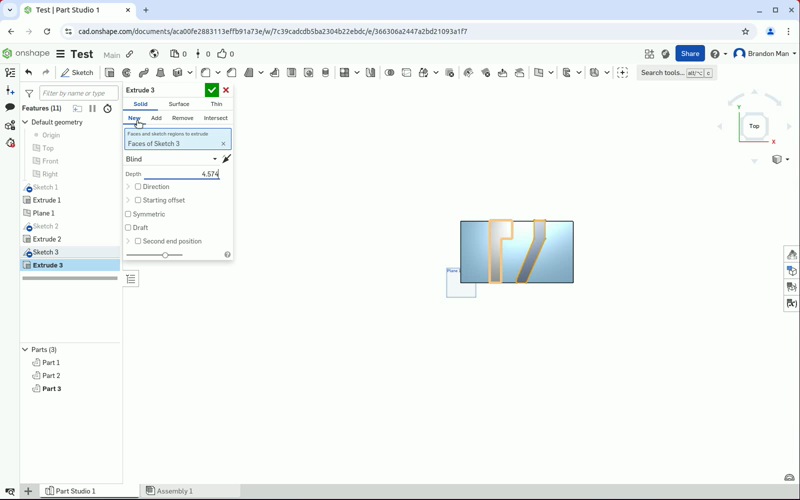
key(enter)
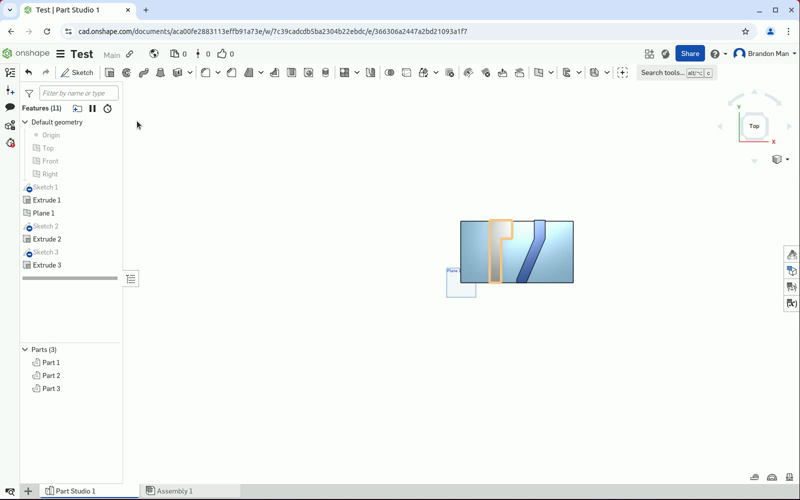
key(shift+h)
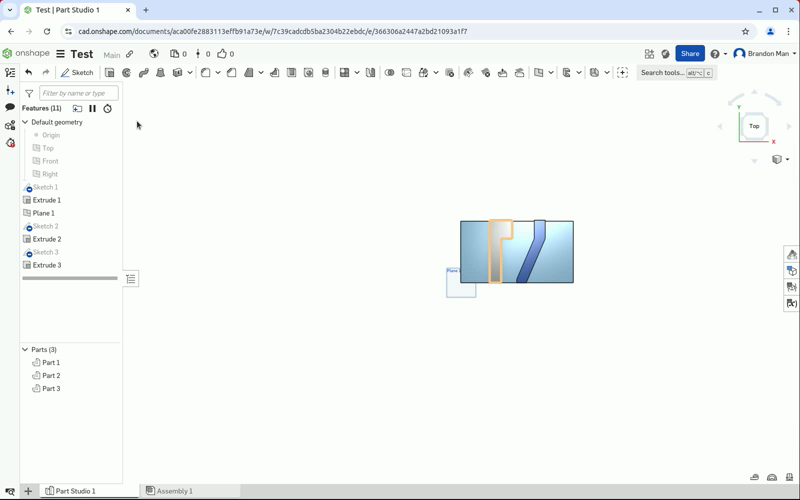
key(shift+h)
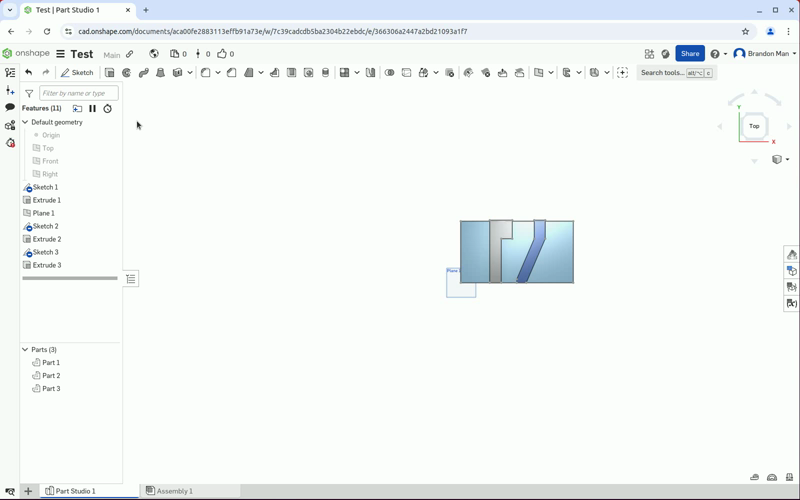
key(shift+7)
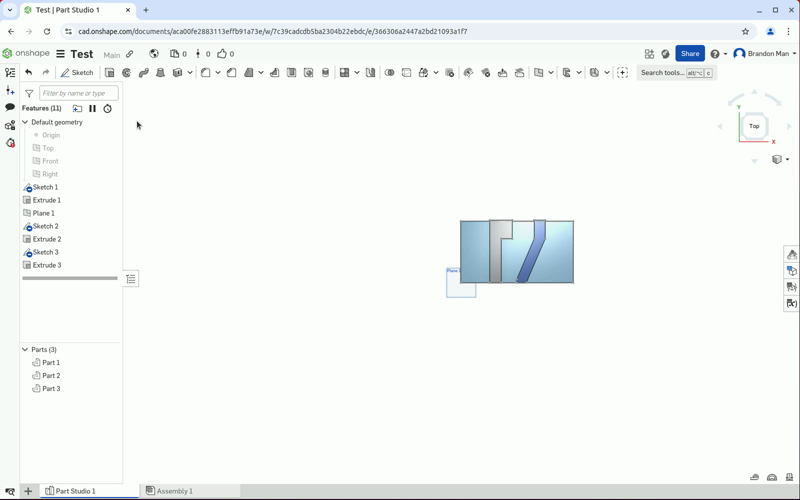
key(up, 3)
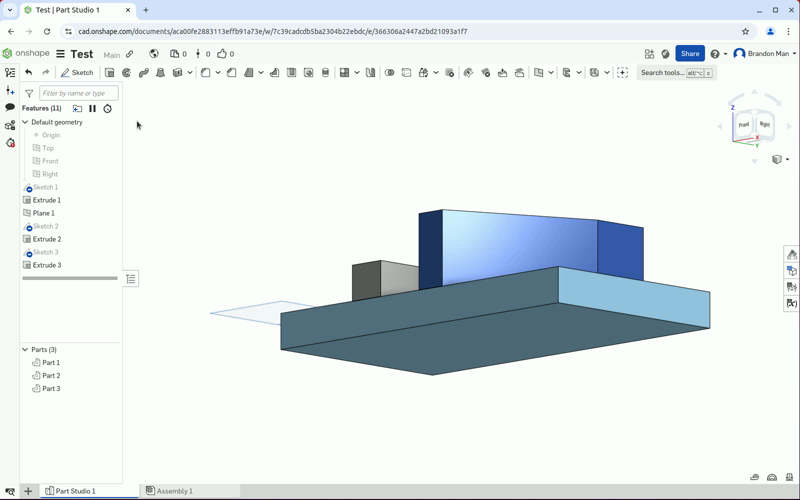
key(left, 3)
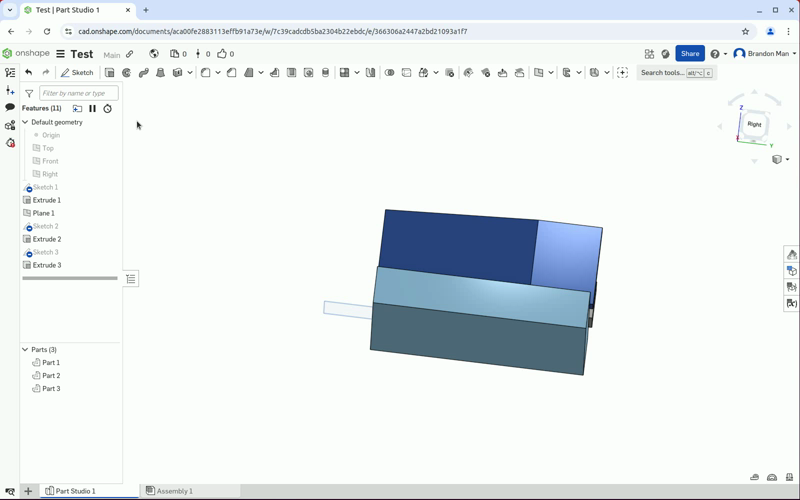
key(right, 3)
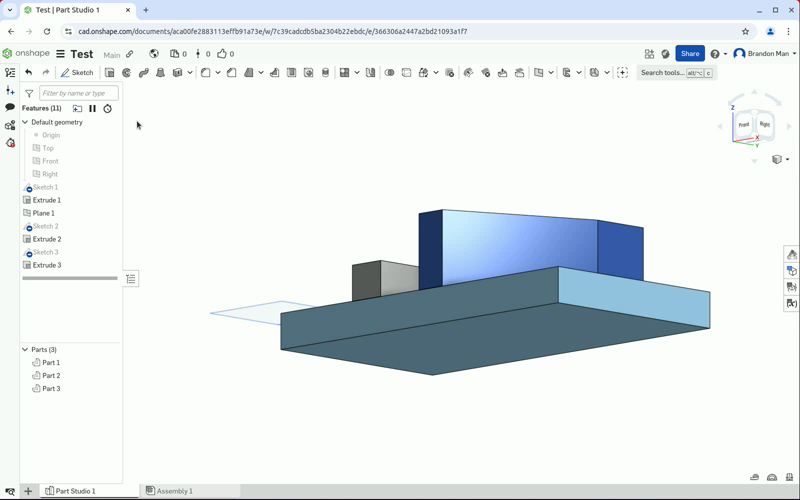
key(down, 3)
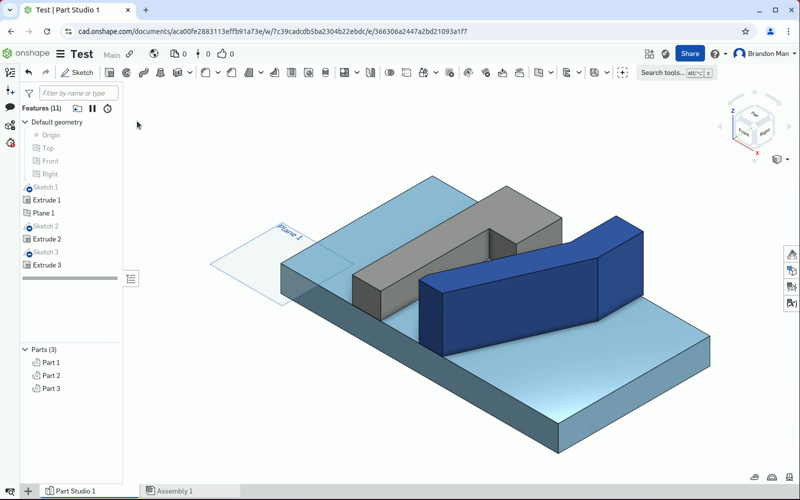
mouse_move(73, 189)
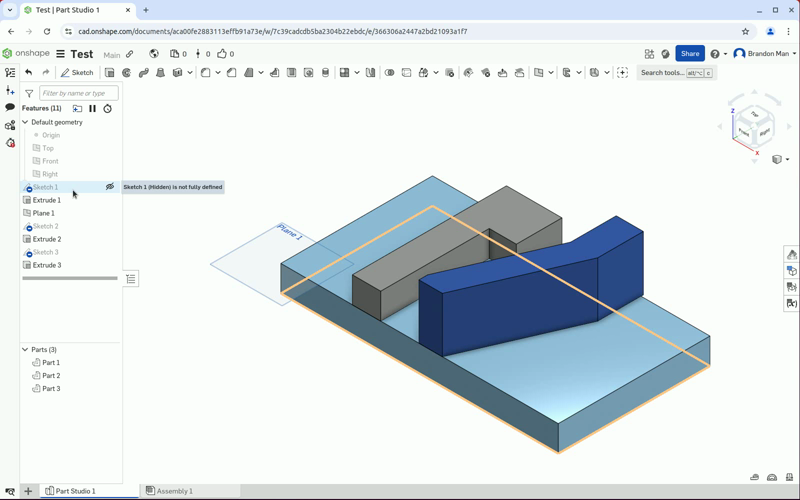
click(73, 189)